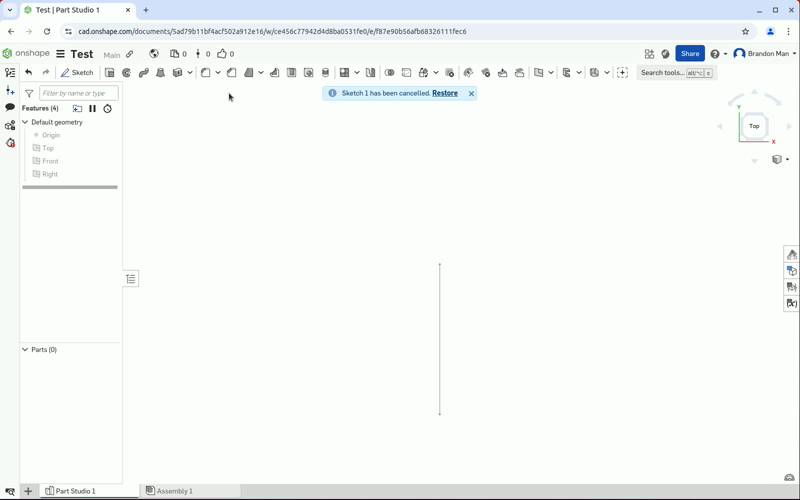
key(shift+h)
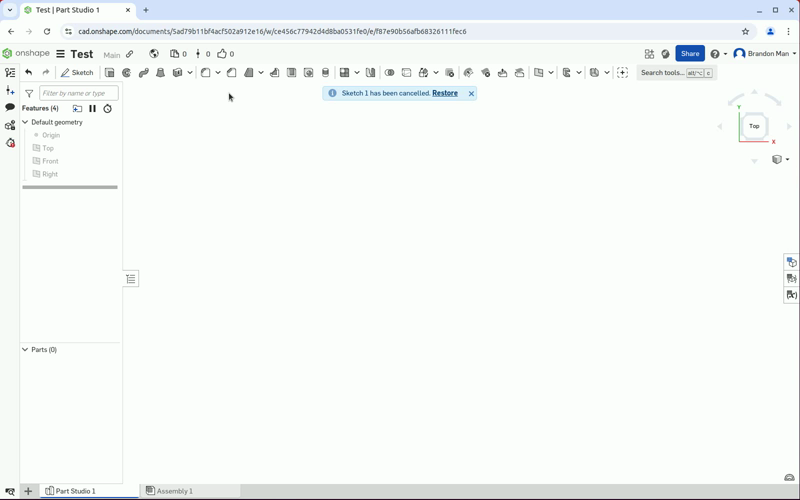
key(shift+s)
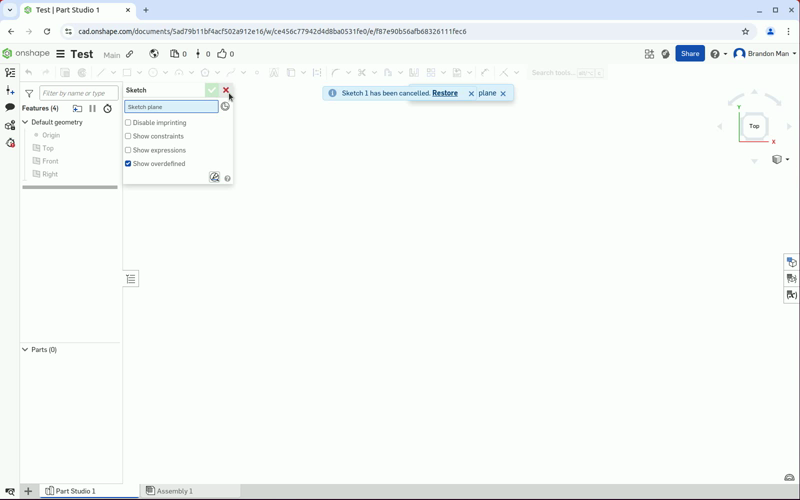
mouse_move(73, 150)
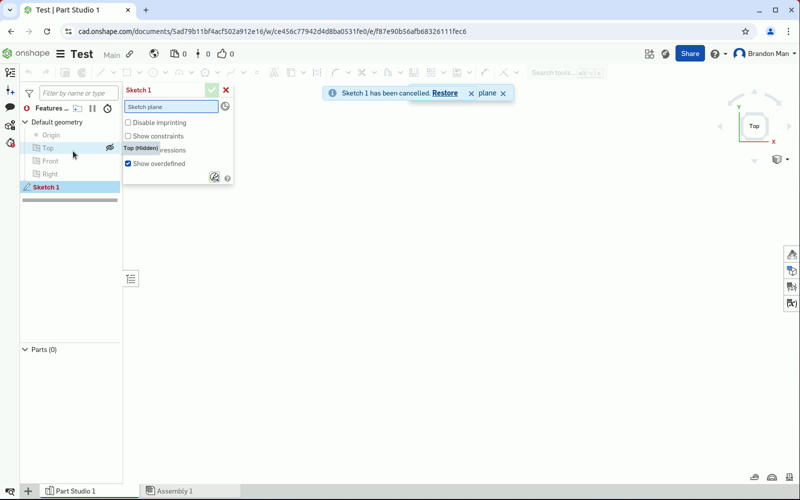
click(73, 150)
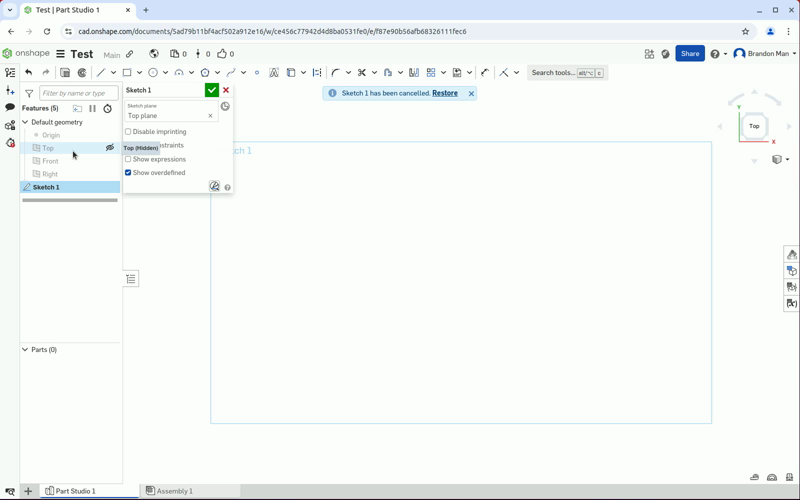
mouse_move(73, 352)
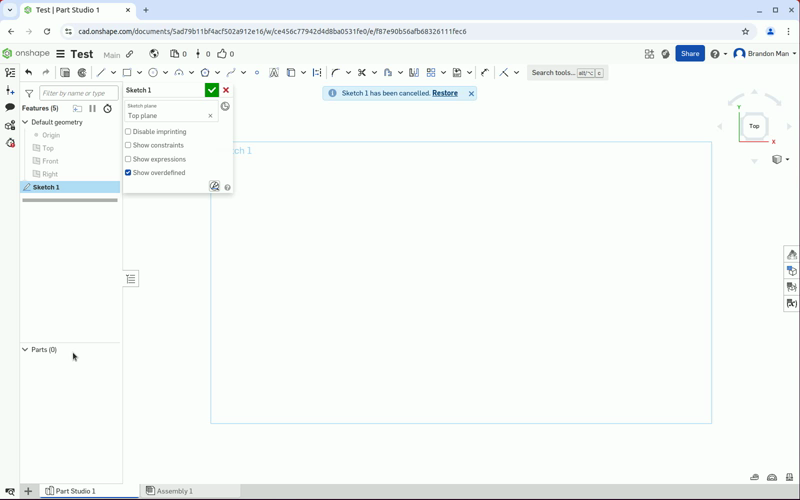
key(y)
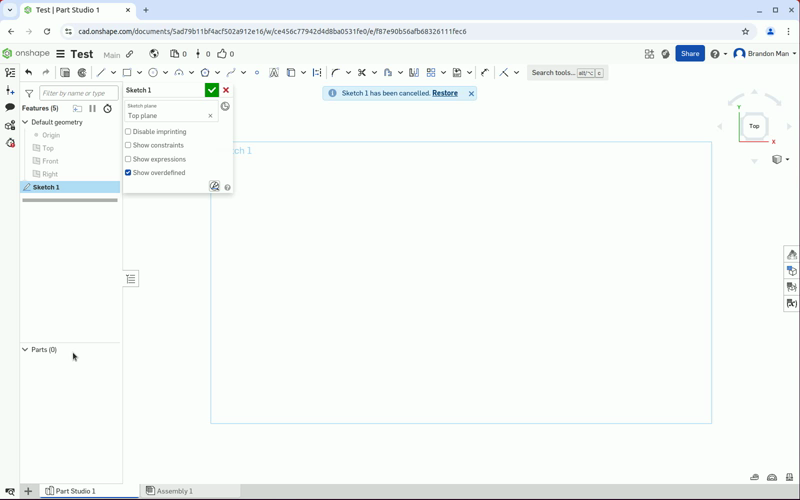
key(l)
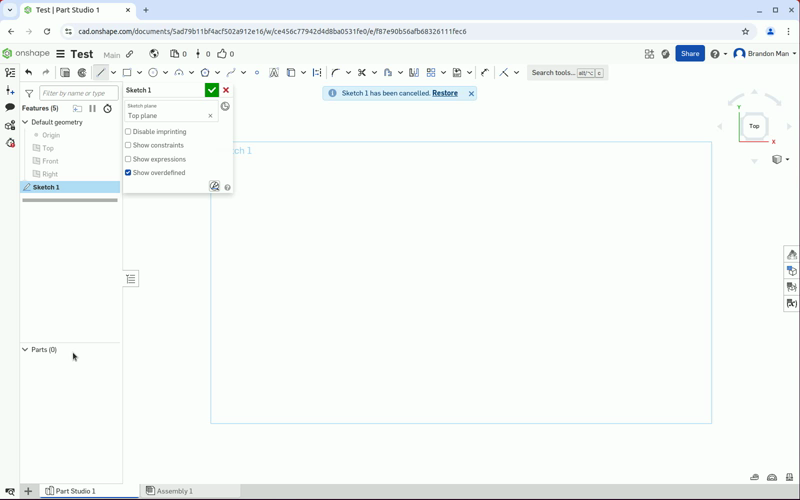
key_down(shift)
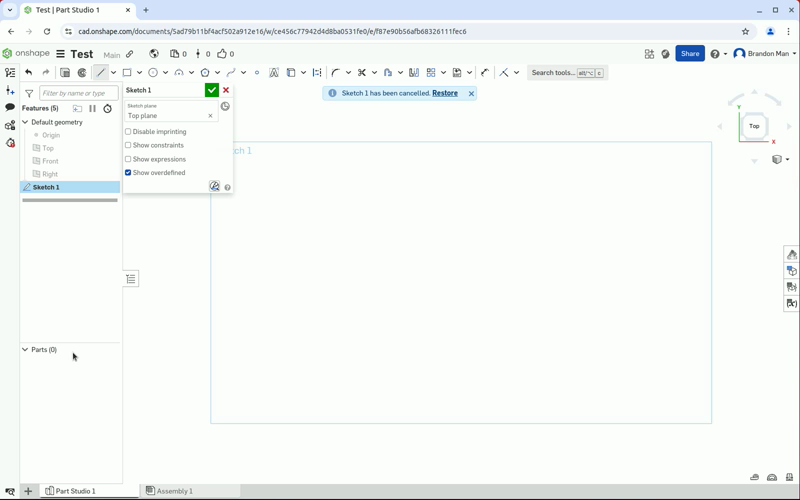
mouse_move(445, 333)
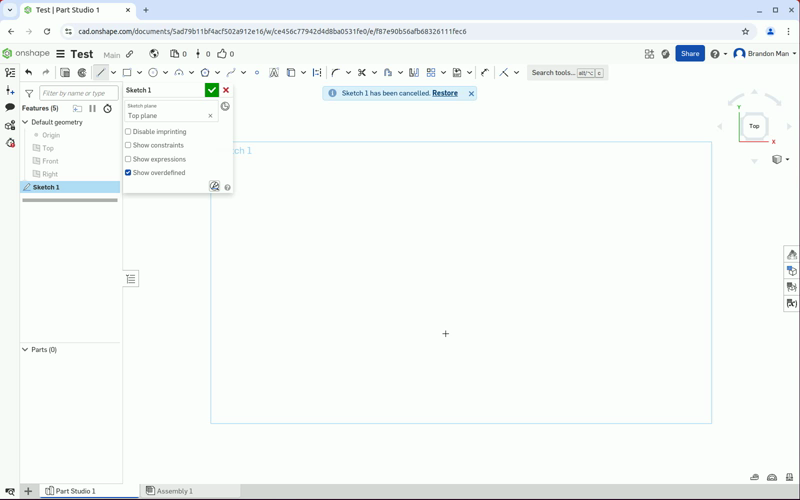
click(445, 333)
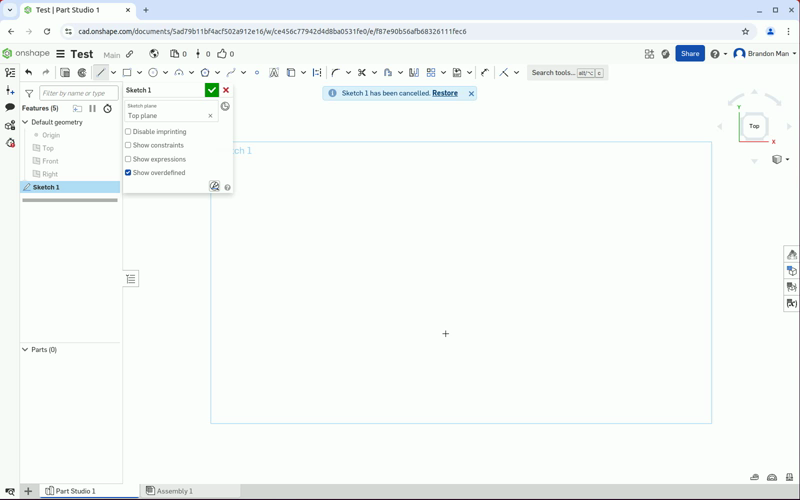
key_up(shift)
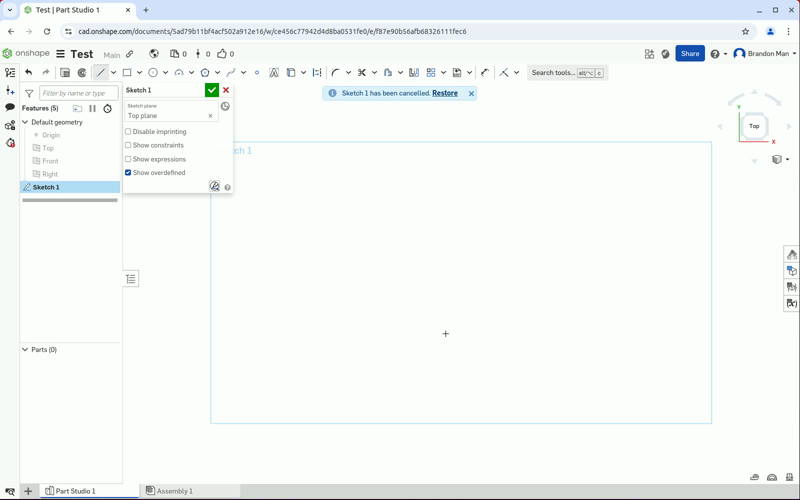
key_down(shift)
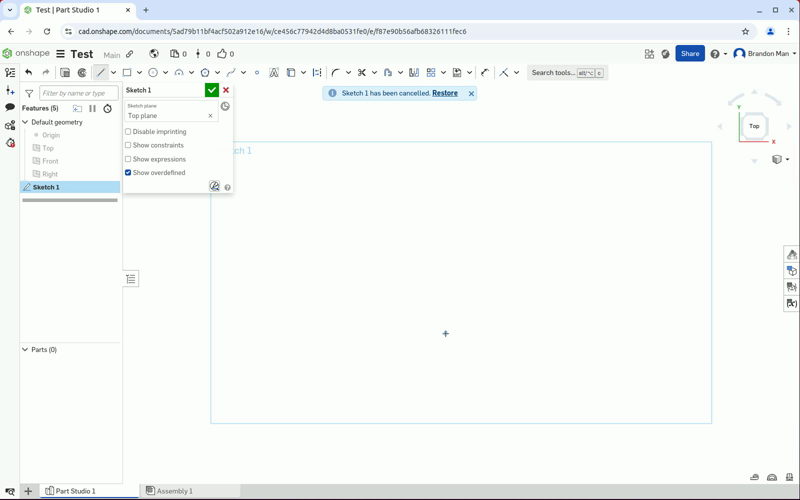
mouse_move(475, 333)
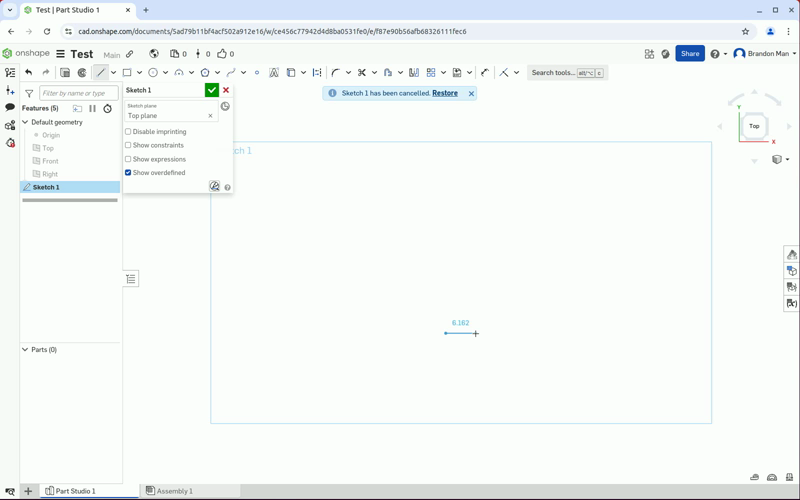
mouse_move(466, 333)
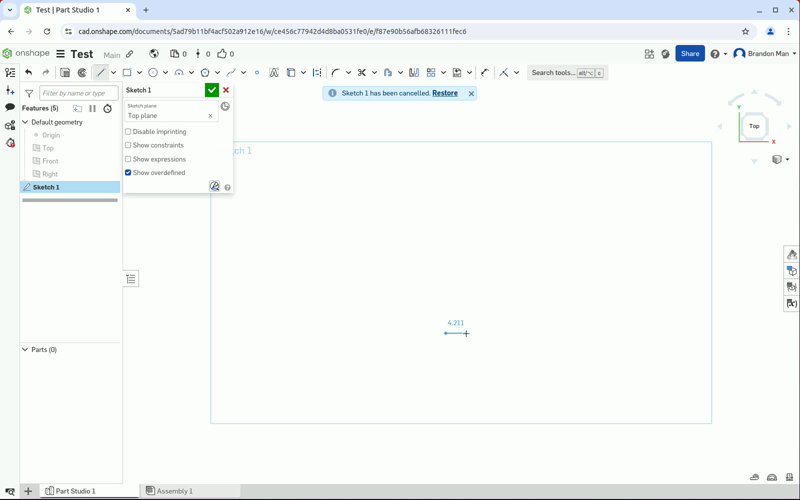
click(466, 333)
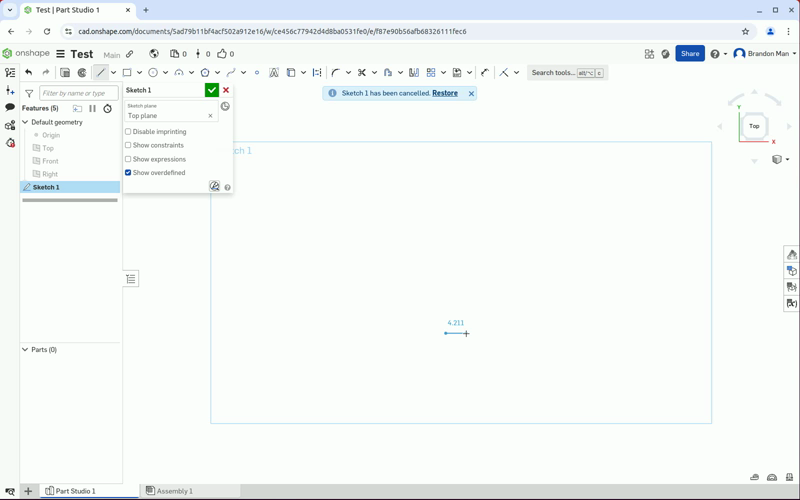
key_up(shift)
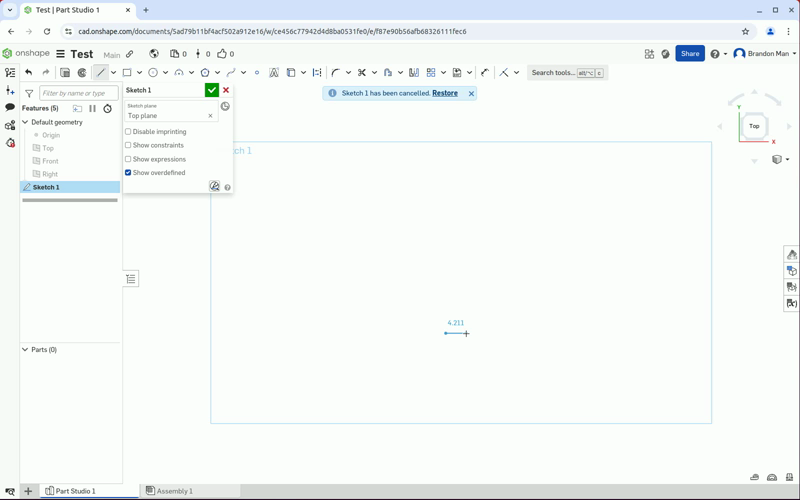
key_down(shift)
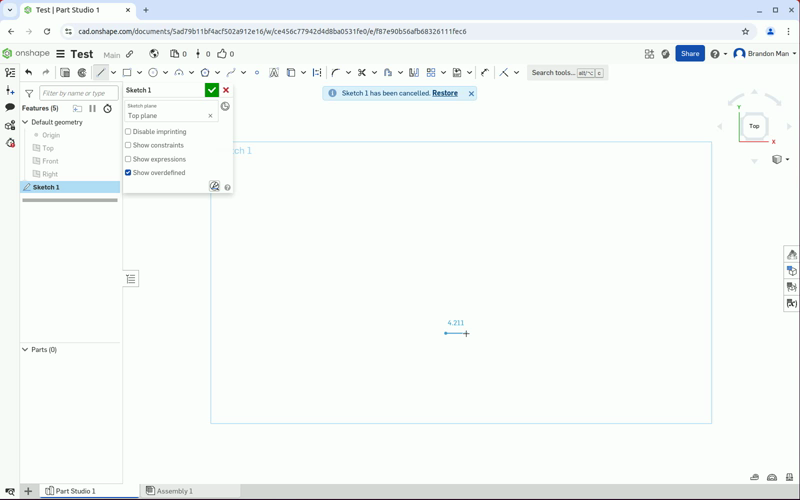
mouse_move(496, 333)
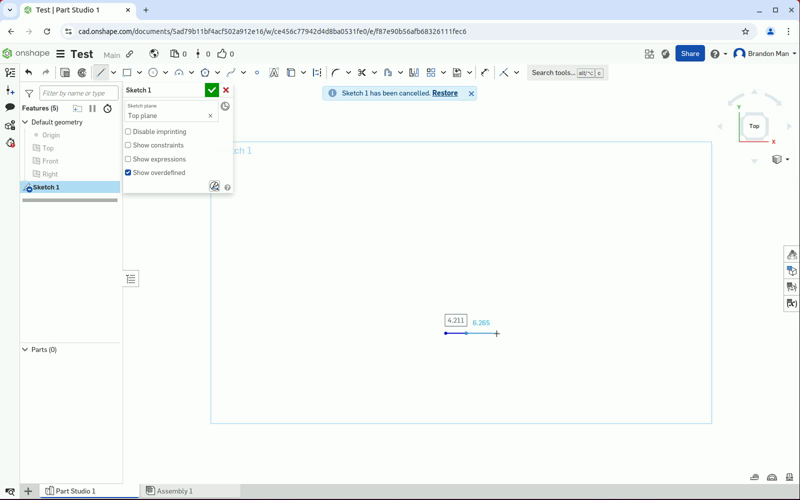
mouse_move(474, 333)
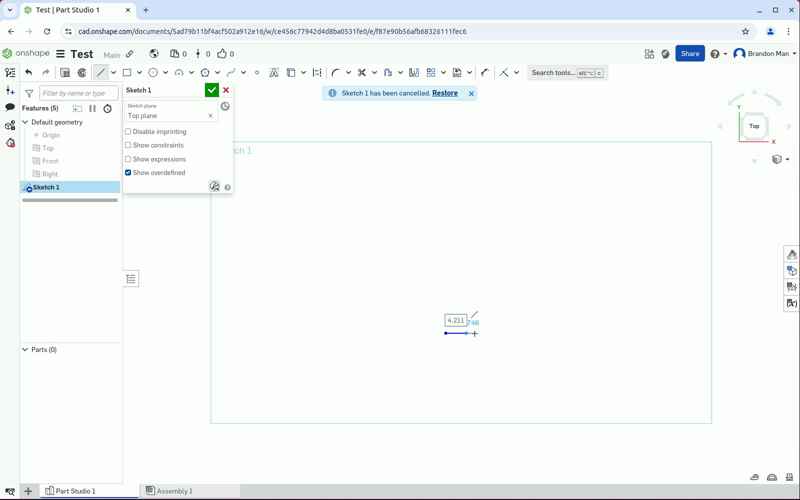
click(474, 333)
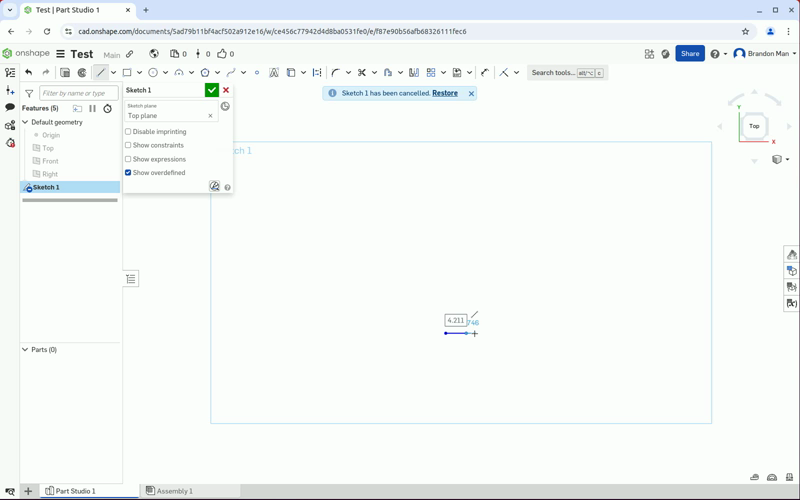
key_up(shift)
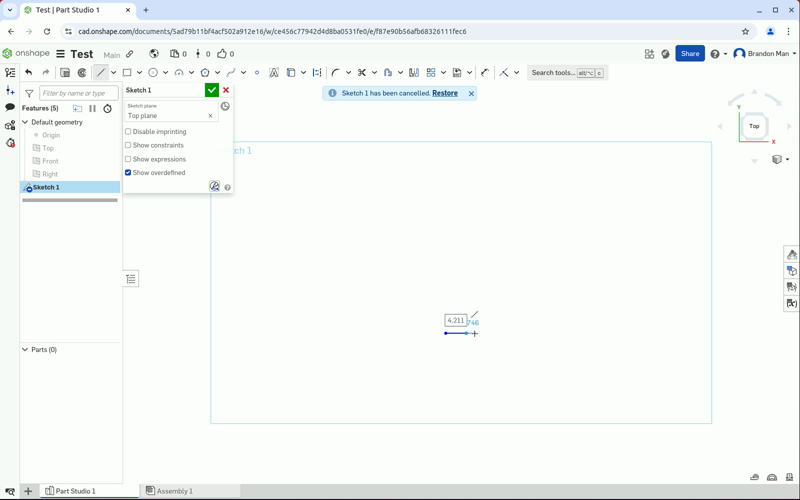
key_down(shift)
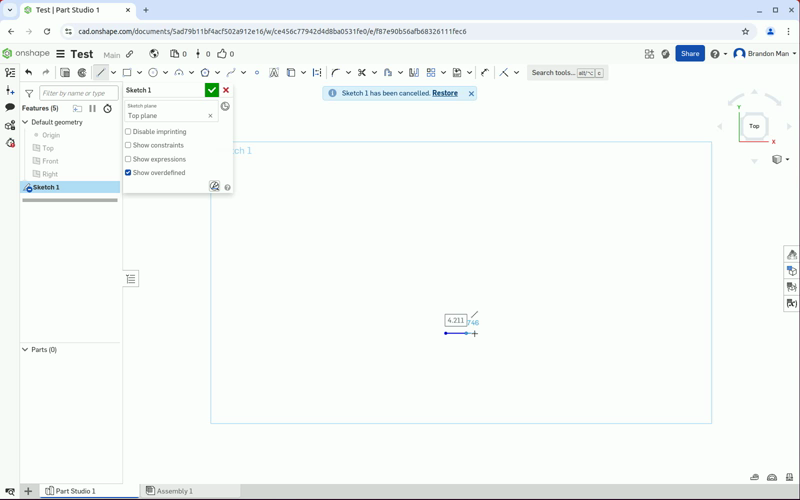
mouse_move(474, 233)
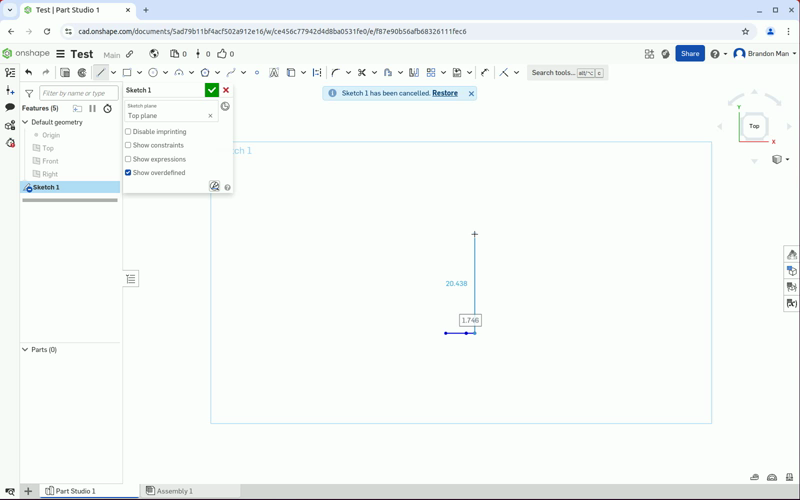
click(474, 233)
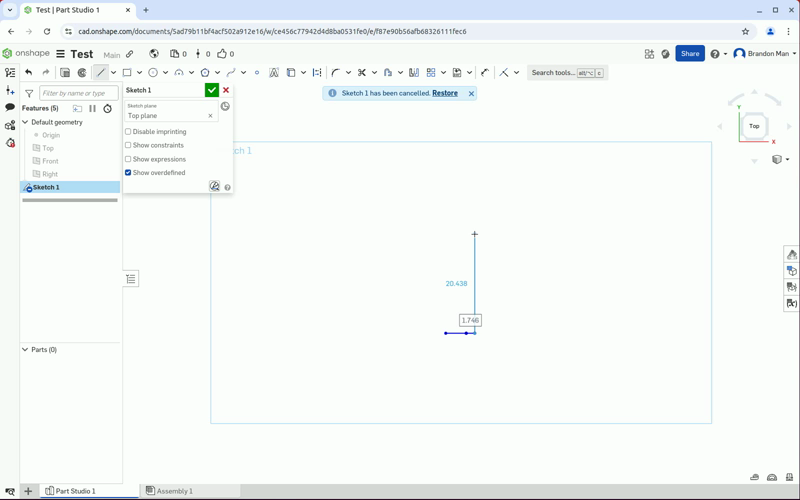
key_up(shift)
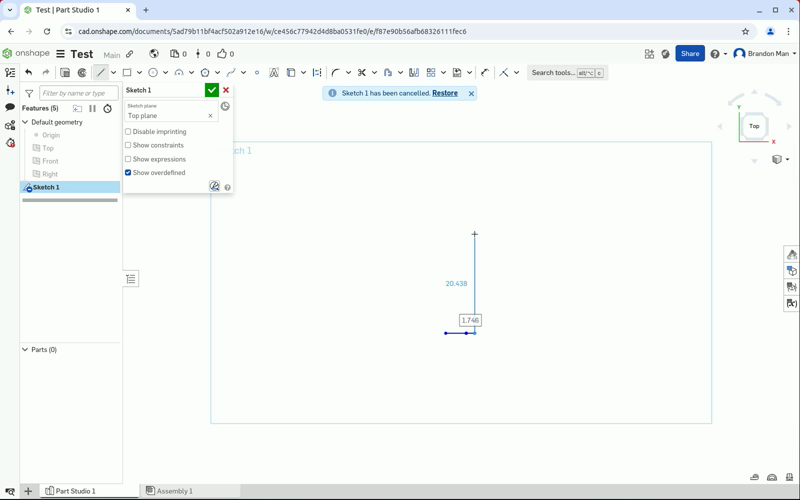
key_down(shift)
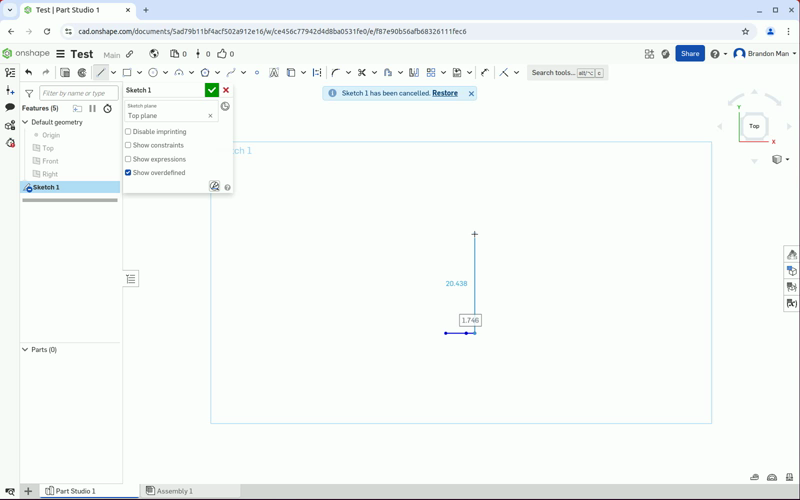
mouse_move(504, 233)
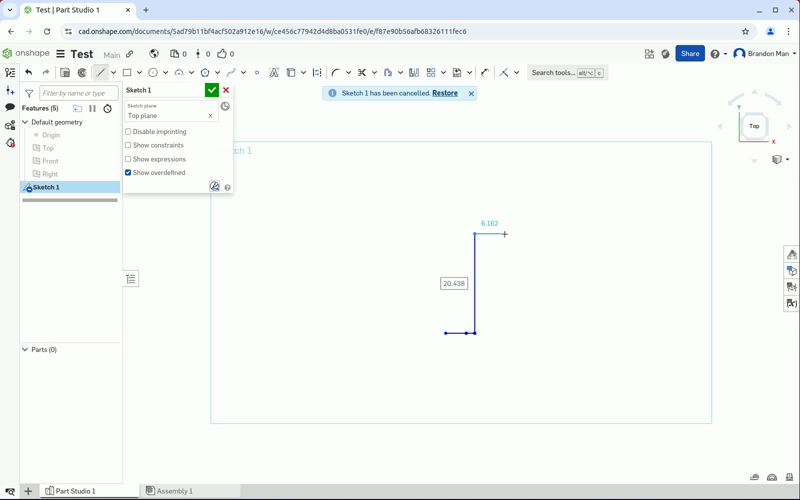
mouse_move(445, 233)
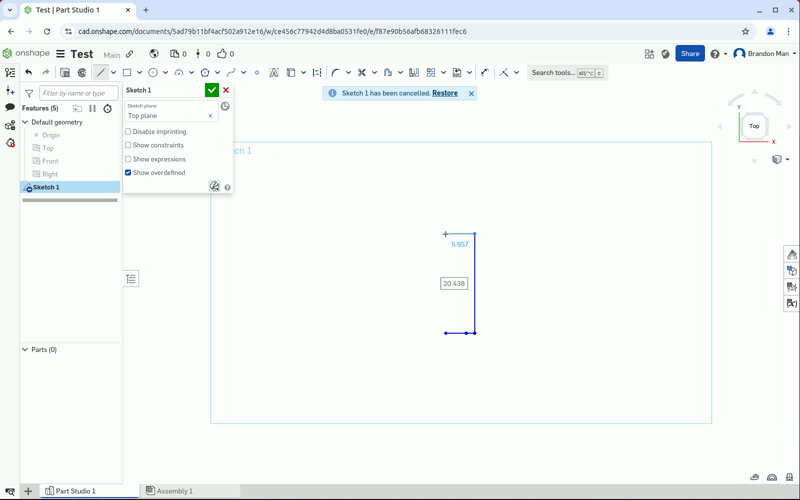
click(445, 233)
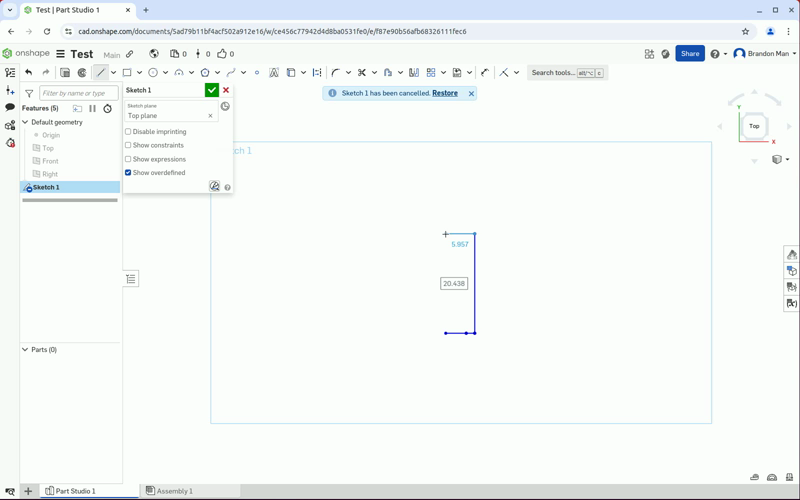
key_up(shift)
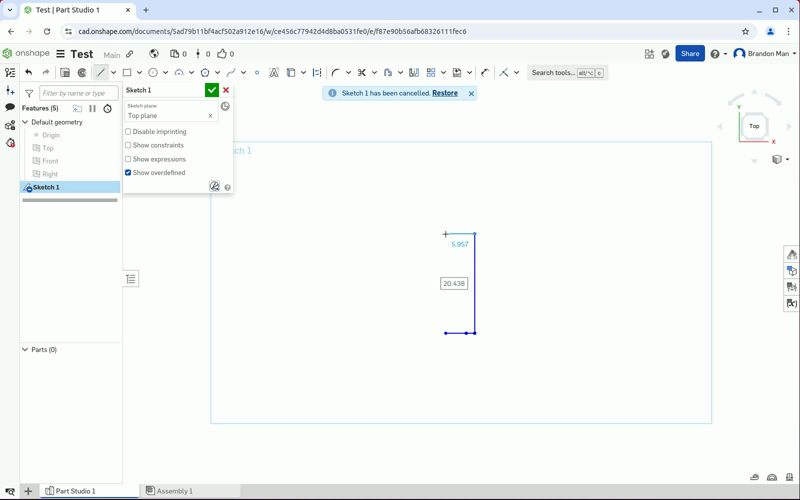
key_down(shift)
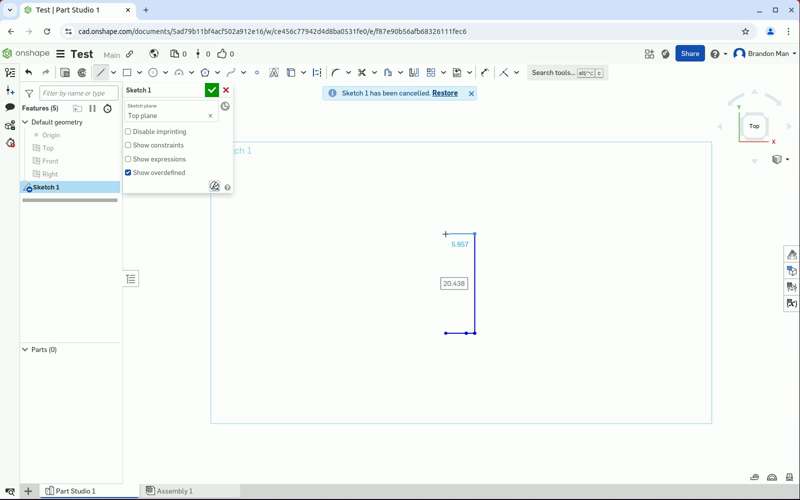
mouse_move(445, 333)
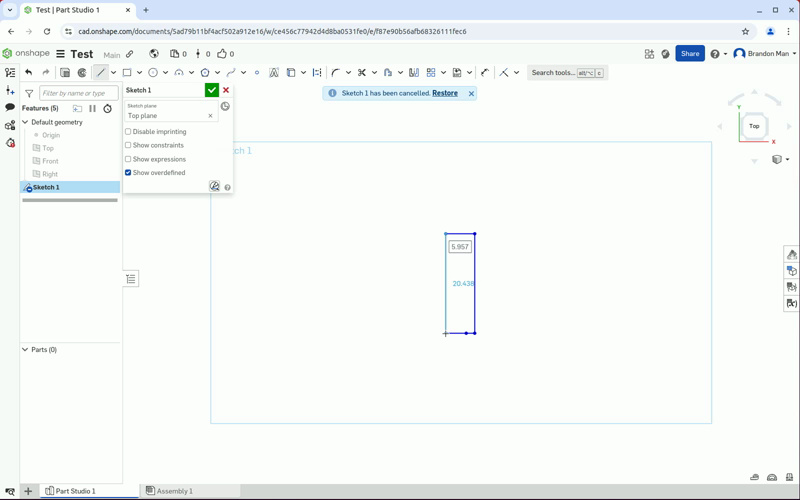
key_up(shift)
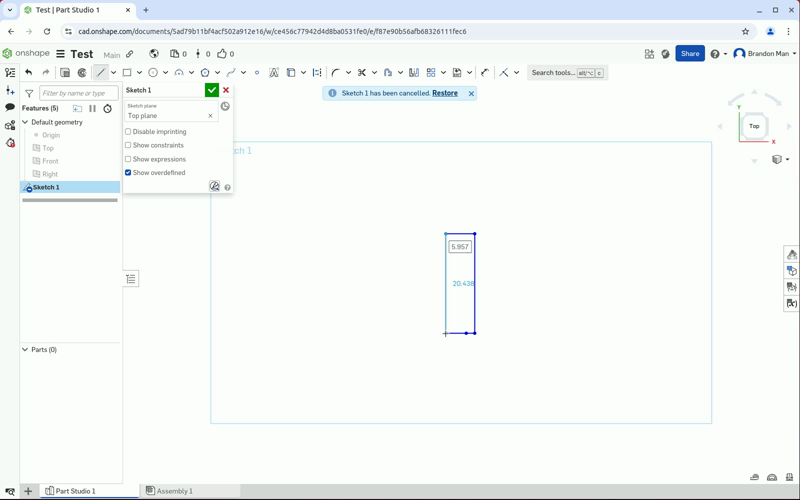
click(445, 333)
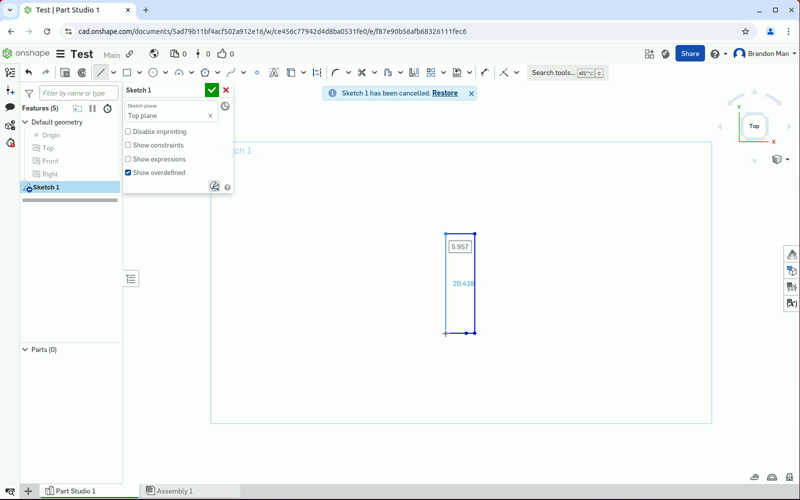
key(esc)
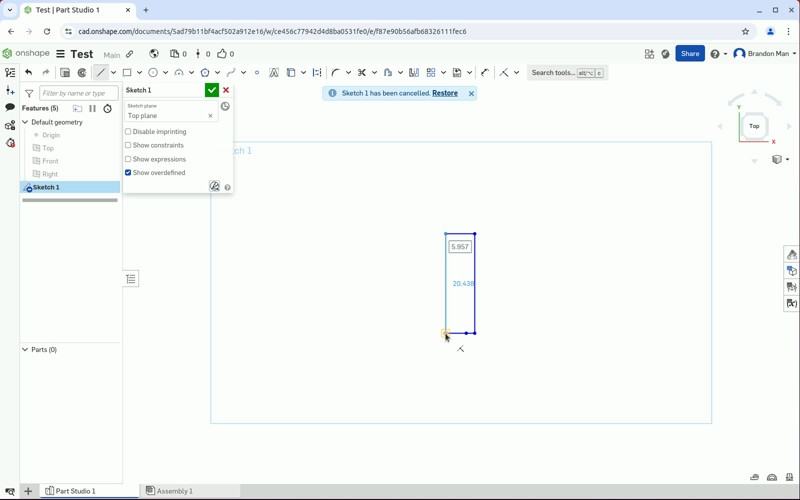
mouse_move(468, 260)
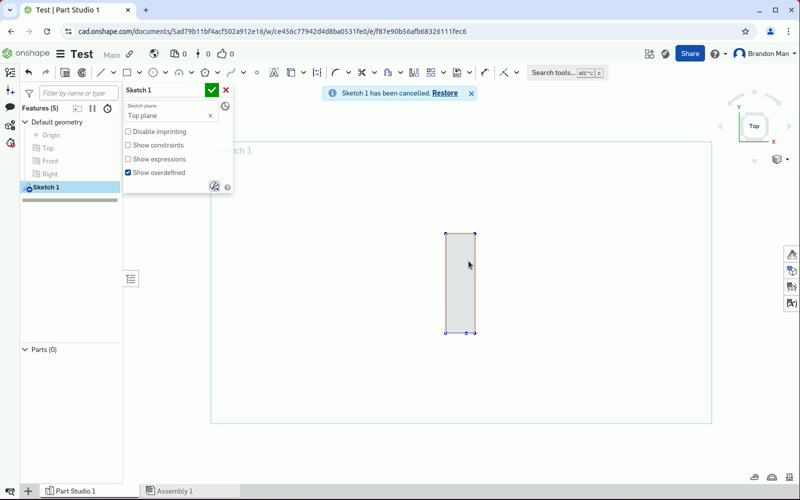
click(468, 260)
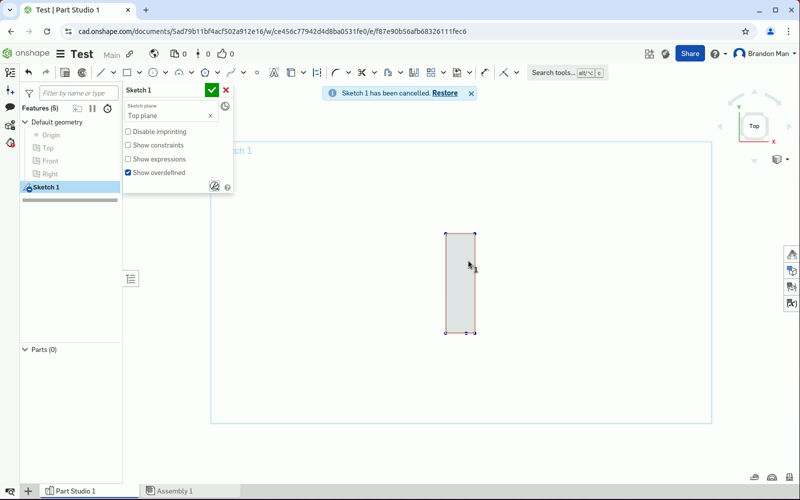
mouse_move(73, 352)
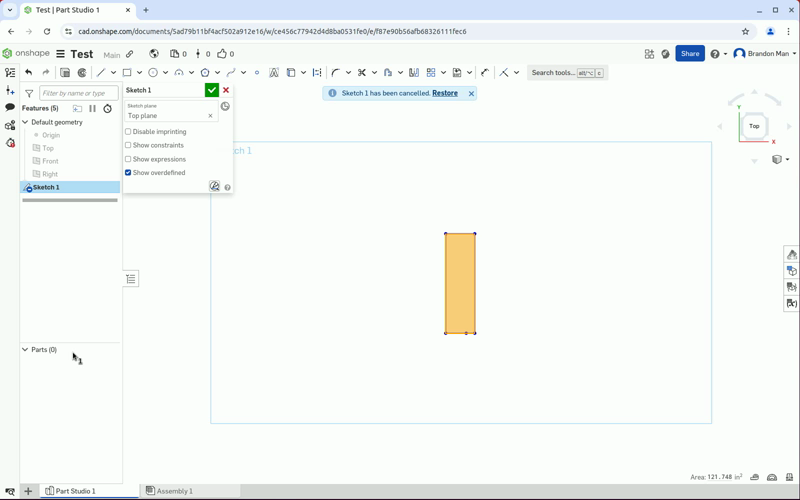
key(shift+y)
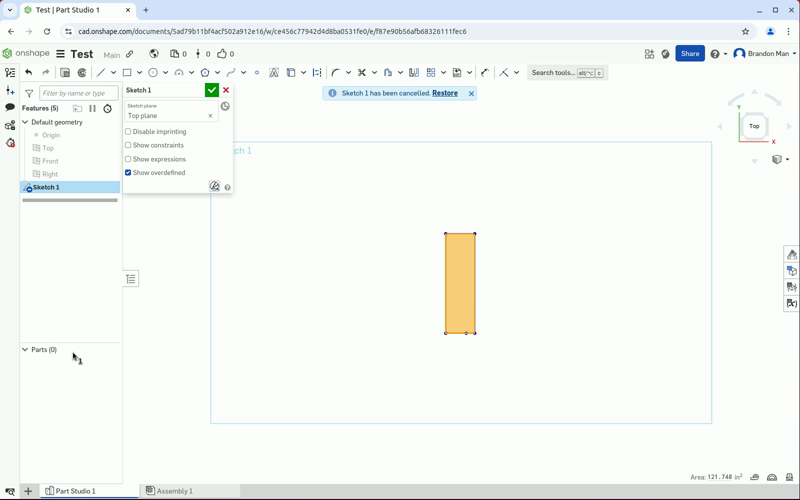
key(shift+e)
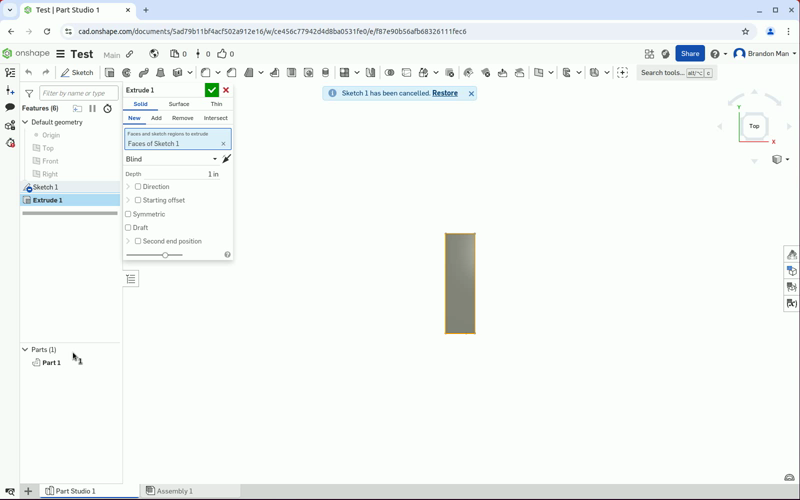
mouse_move(143, 106)
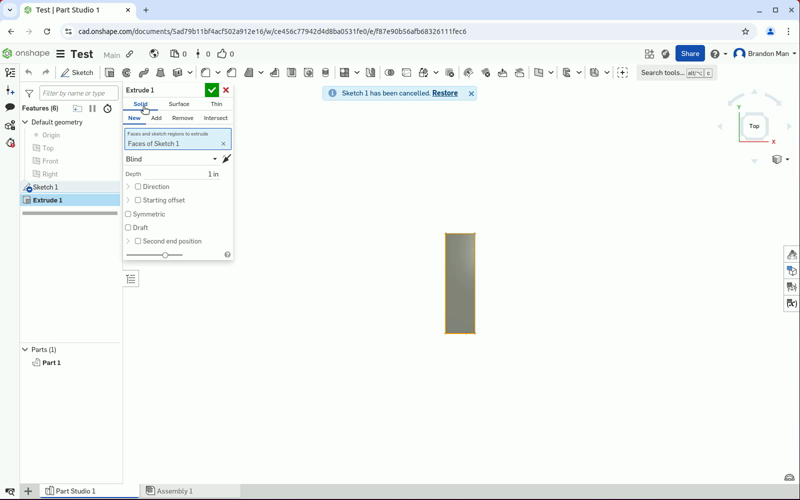
click(143, 106)
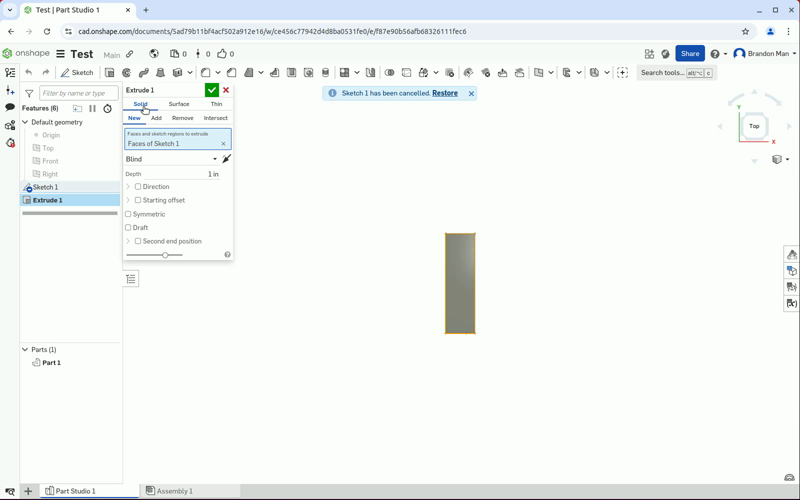
mouse_move(137, 120)
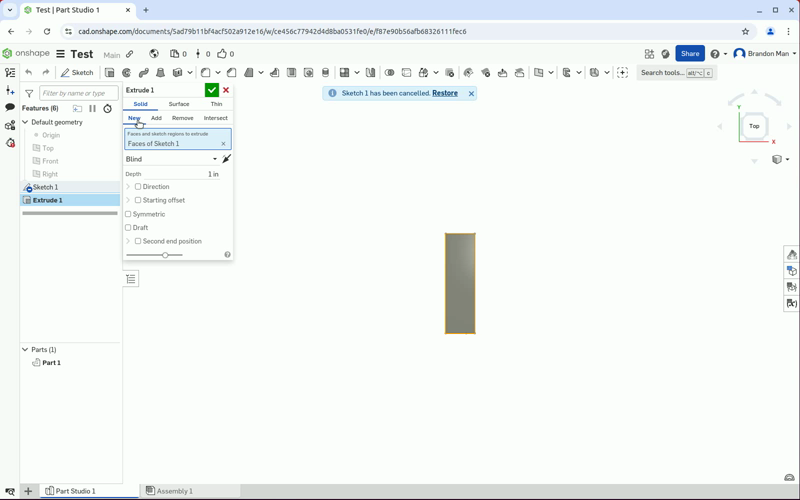
click(137, 120)
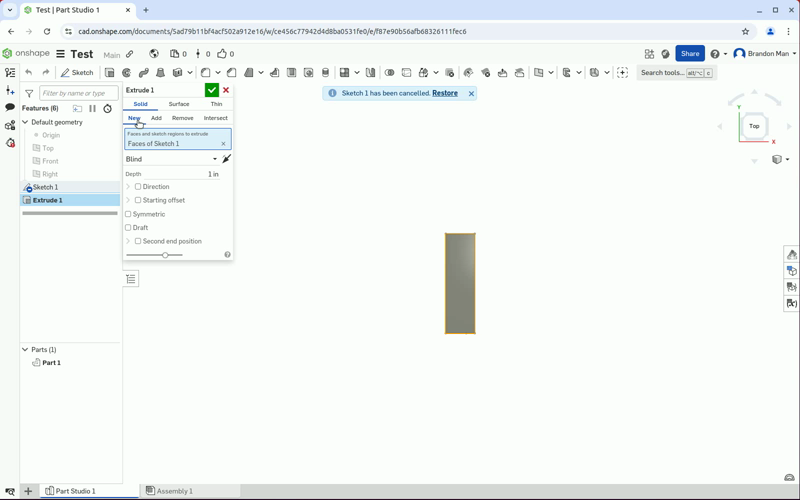
key(tab, 4)
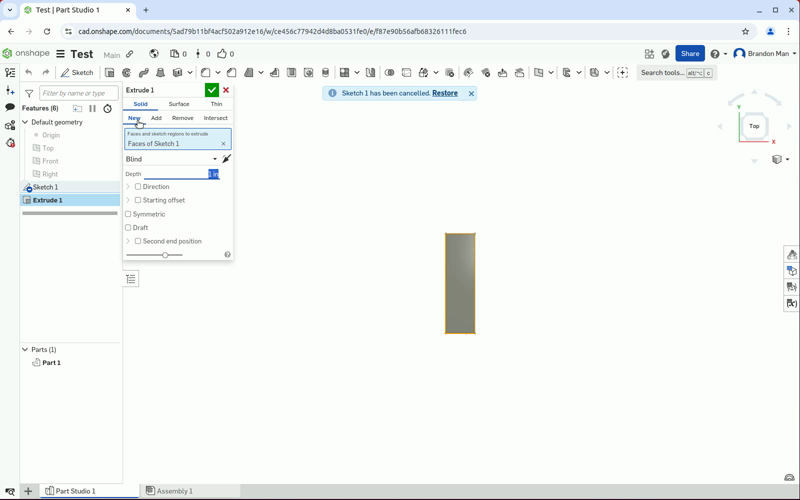
text(1.685)
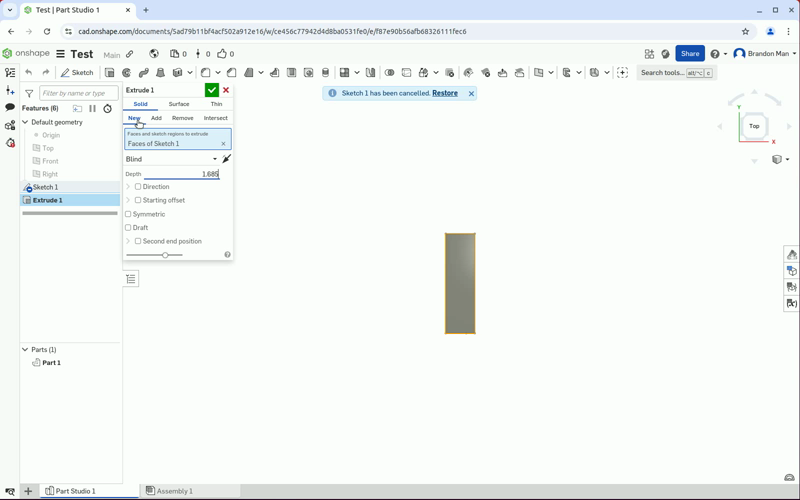
key(enter)
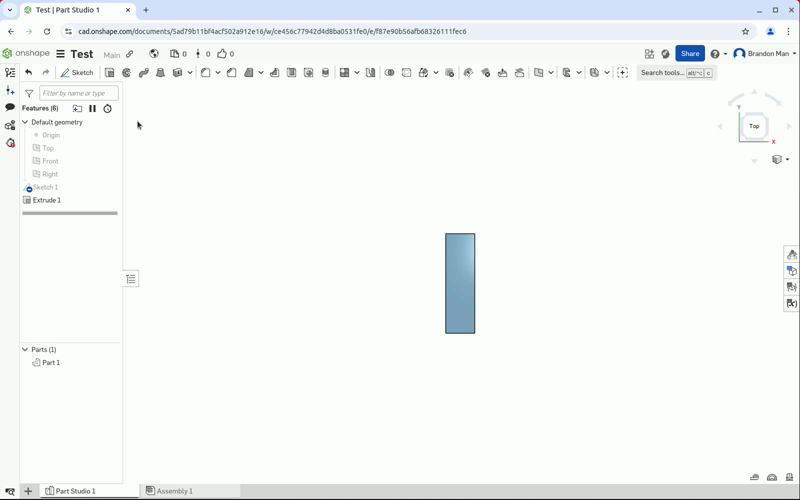
key(shift+h)
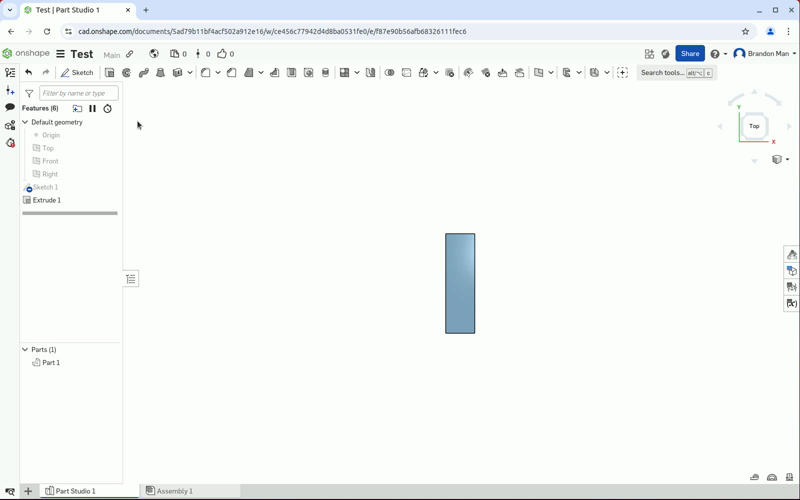
key(shift+h)
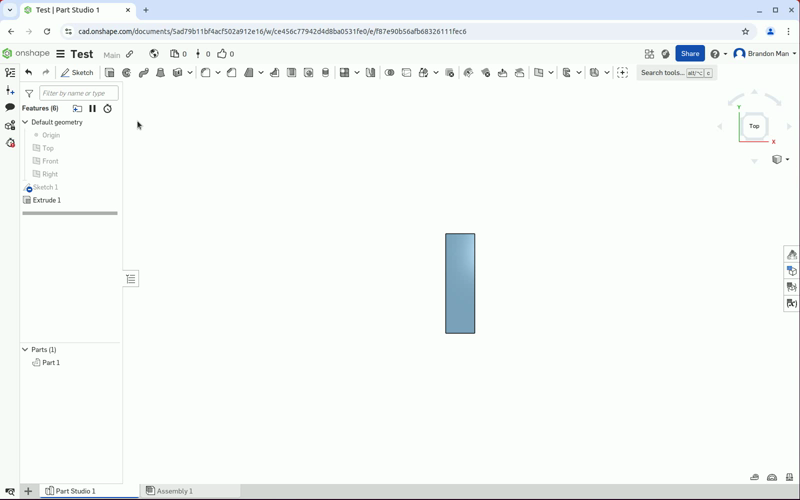
mouse_move(73, 189)
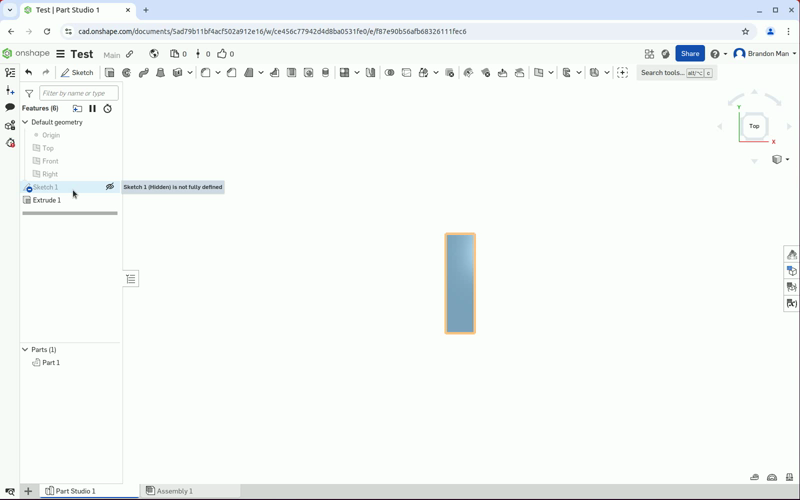
click(73, 189)
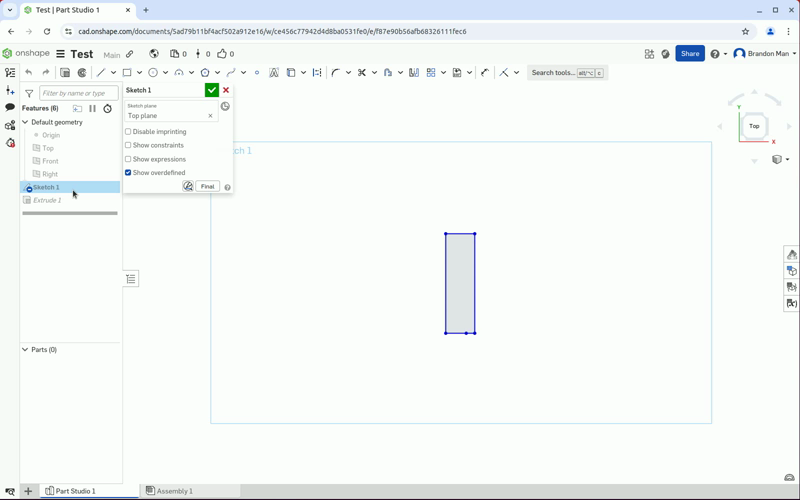
mouse_move(229, 92)
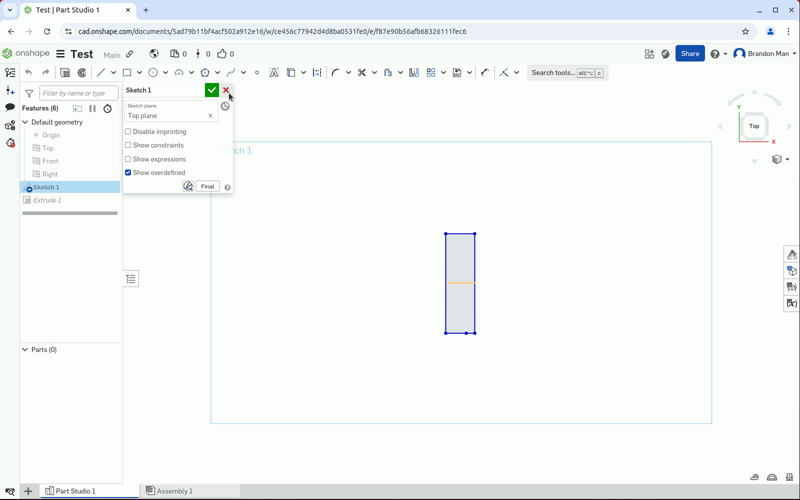
click(229, 92)
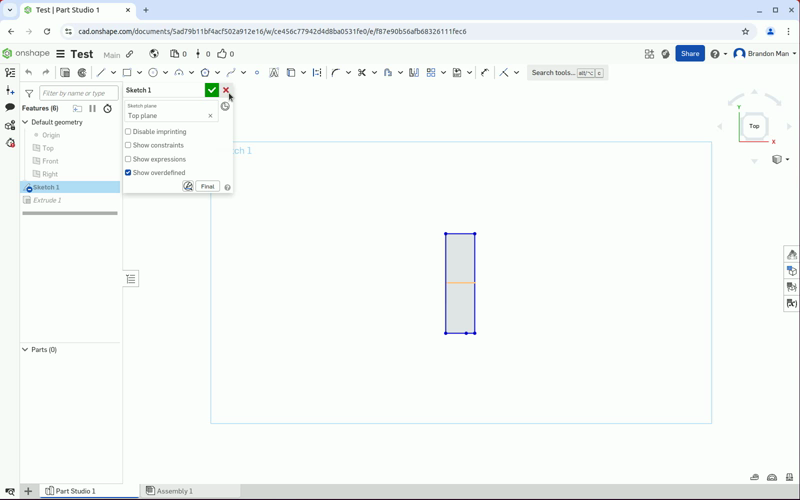
key(shift+s)
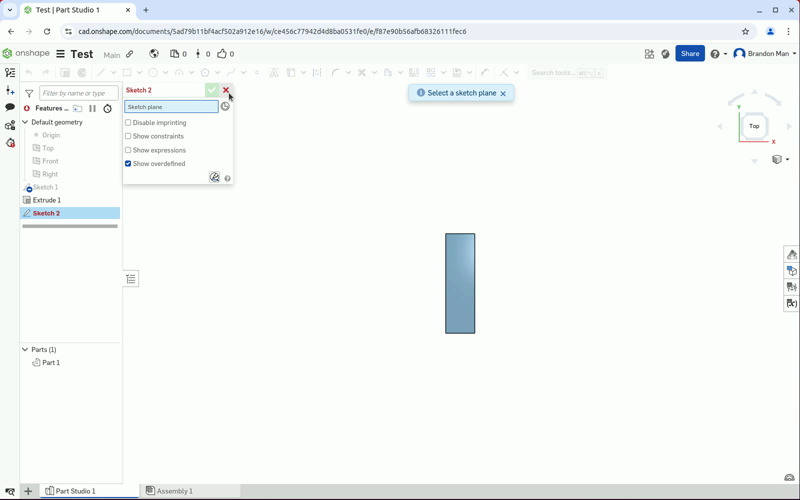
mouse_move(73, 150)
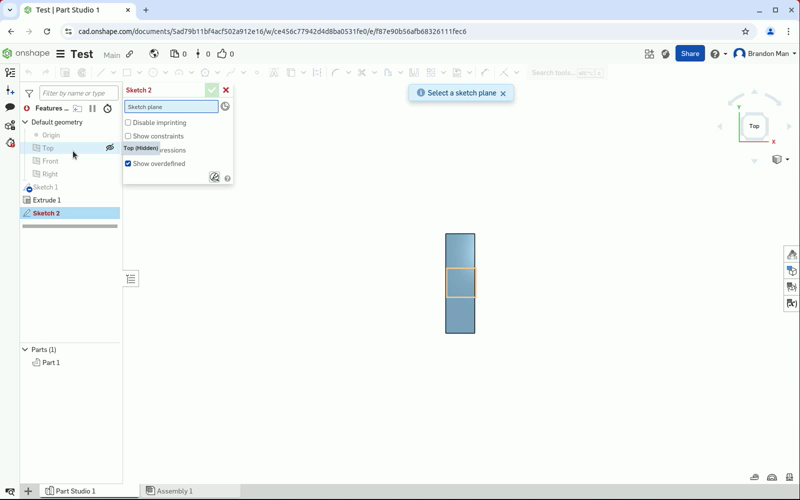
click(73, 150)
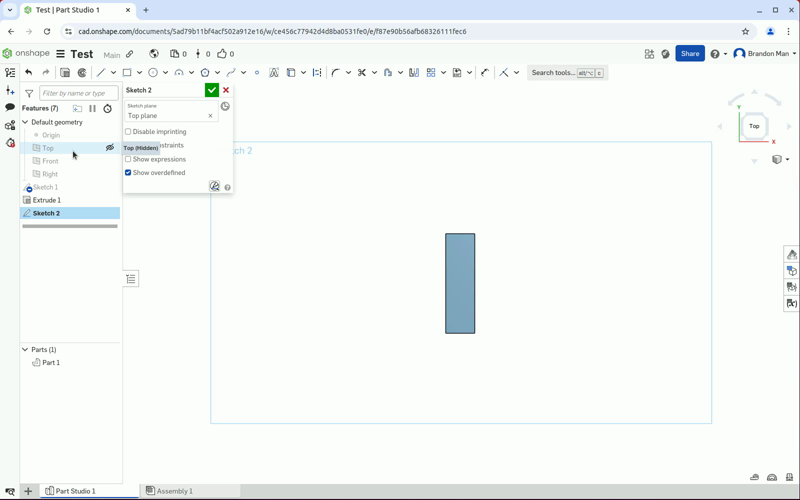
mouse_move(73, 352)
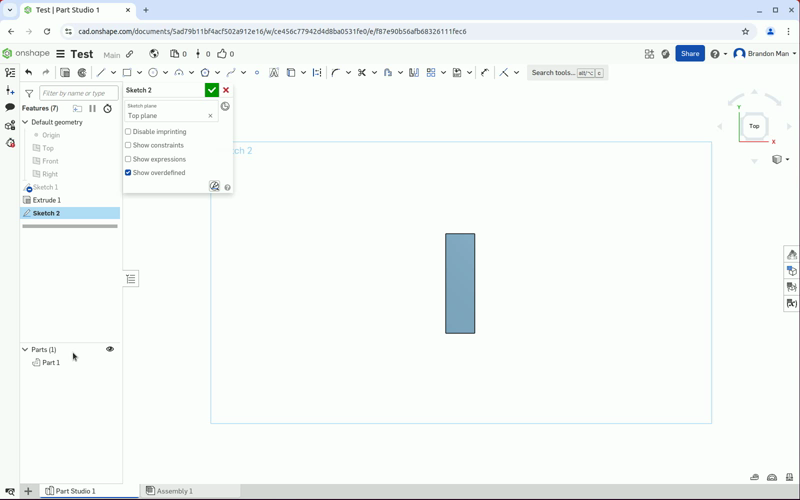
key(y)
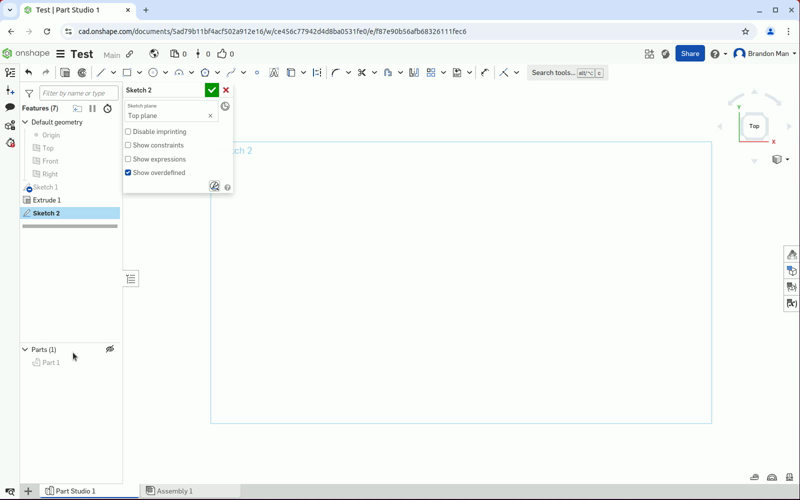
key(l)
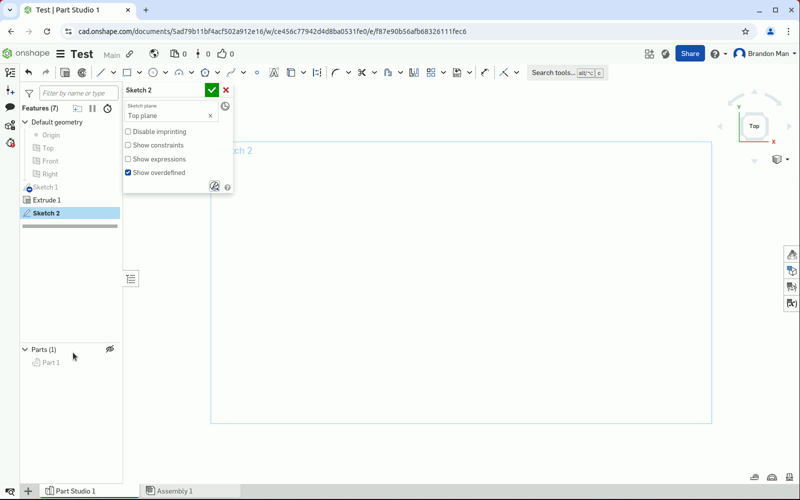
key_down(shift)
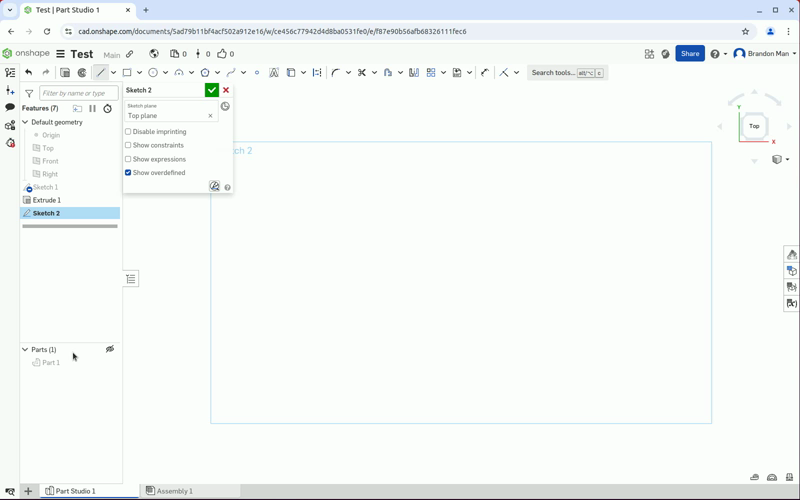
mouse_move(445, 349)
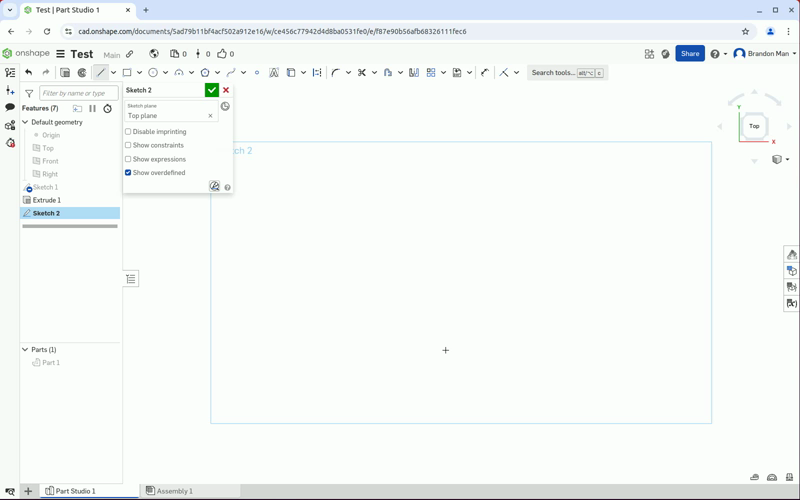
click(445, 349)
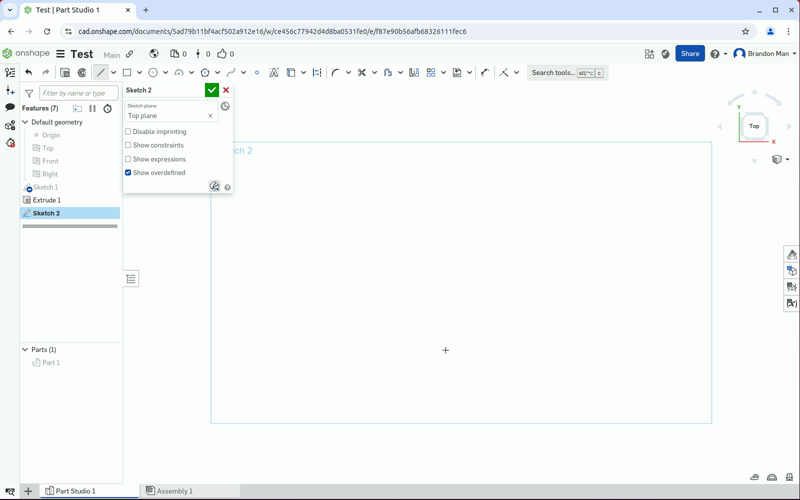
key_up(shift)
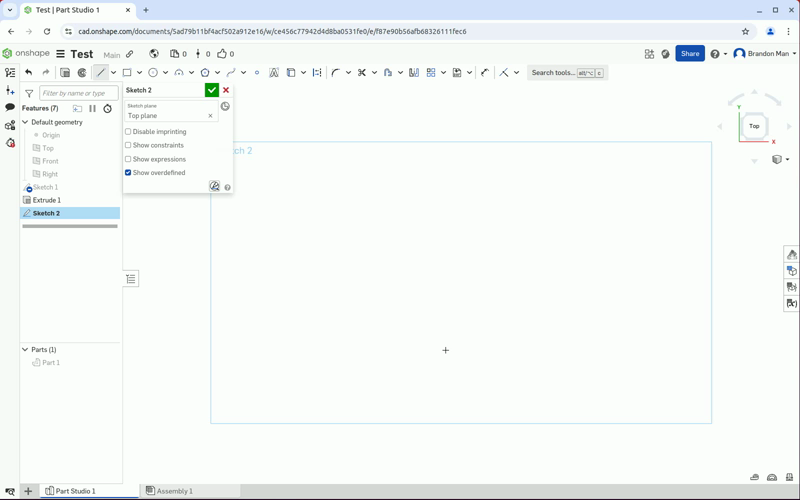
key_down(shift)
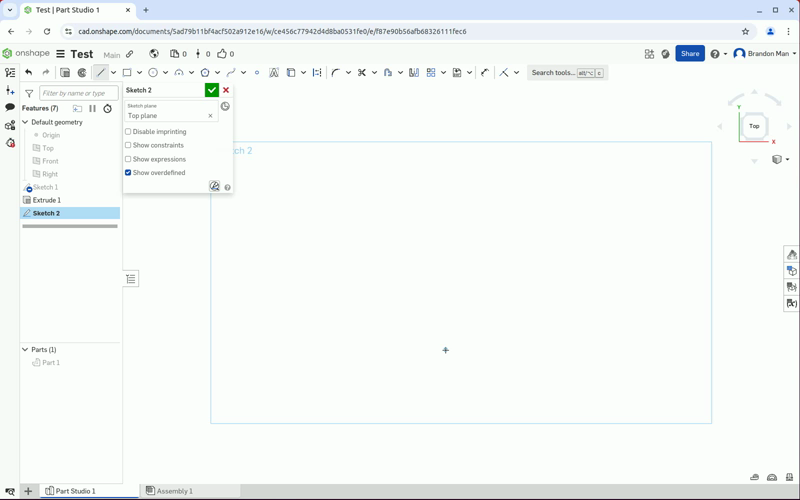
mouse_move(475, 349)
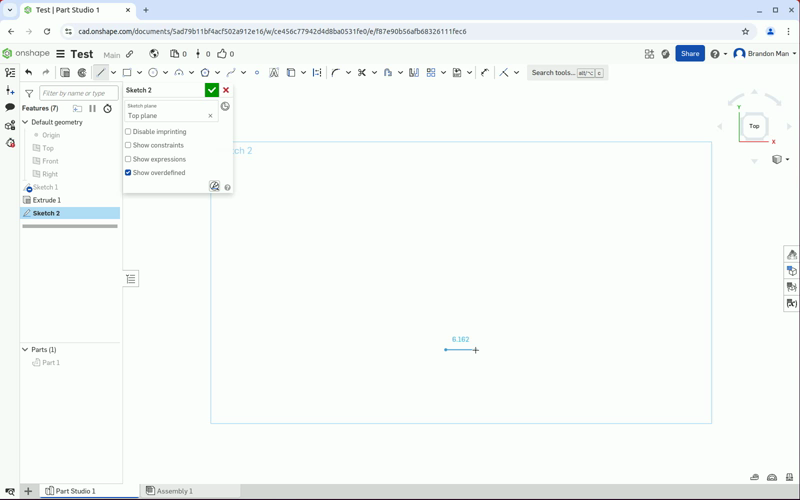
mouse_move(467, 349)
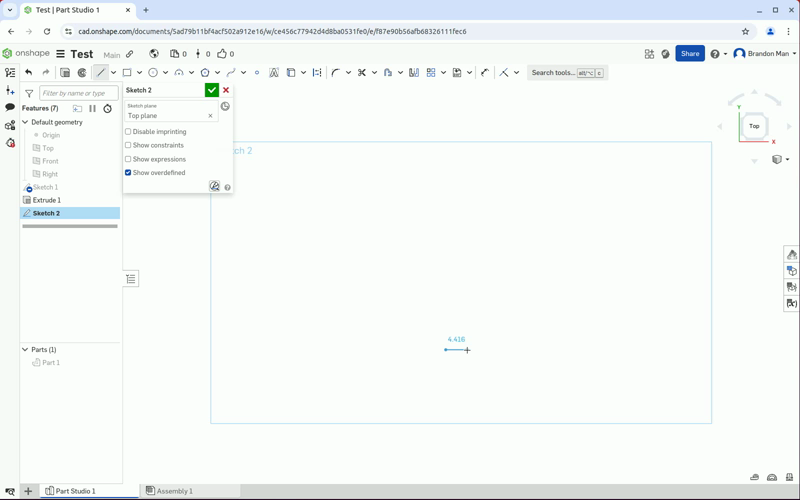
click(467, 349)
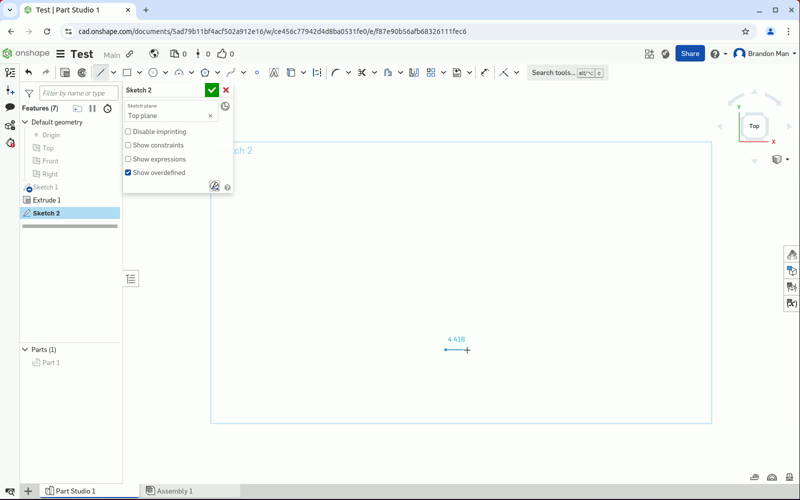
key_up(shift)
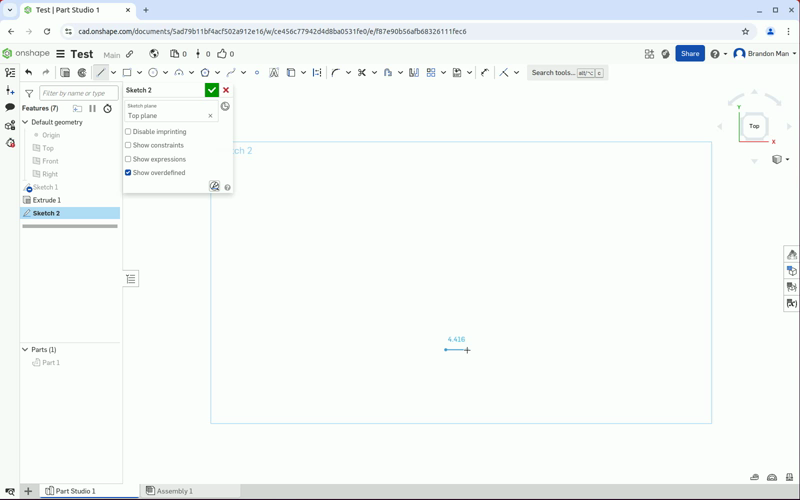
key_down(shift)
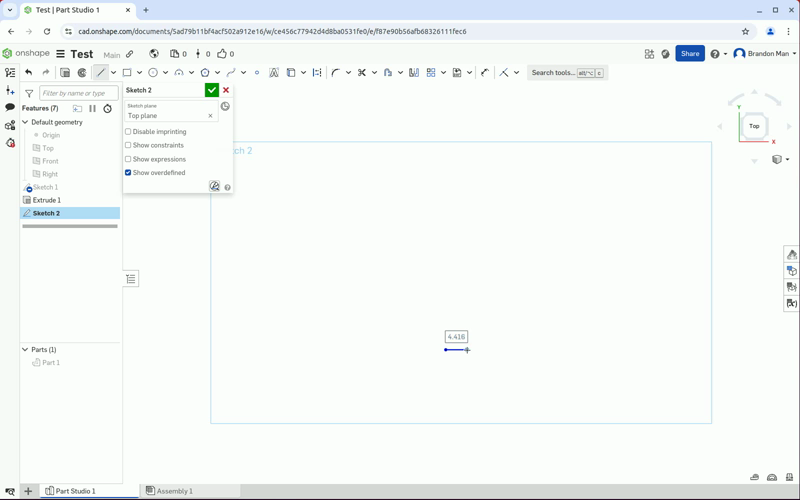
mouse_move(497, 349)
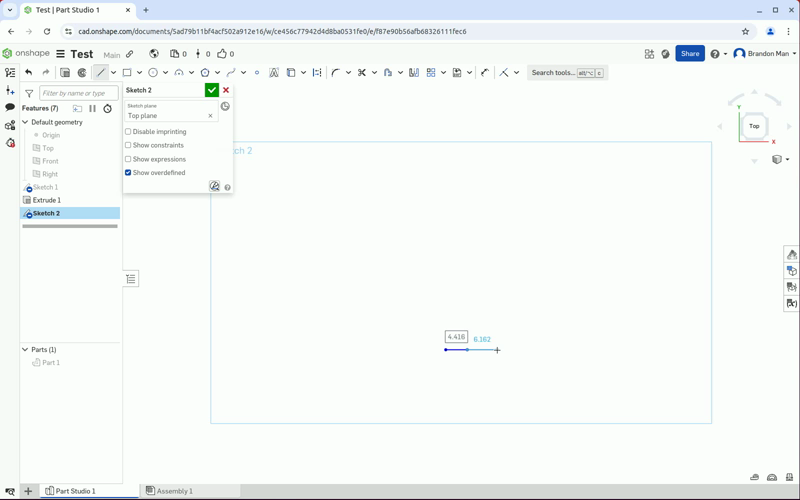
mouse_move(467, 331)
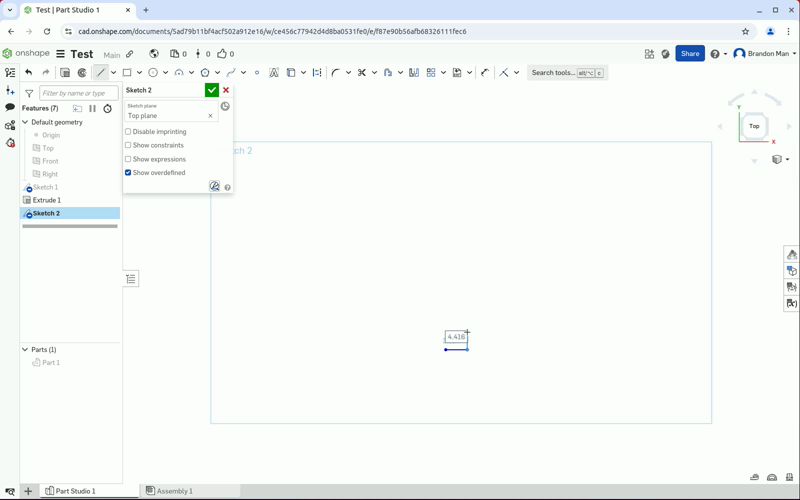
click(467, 331)
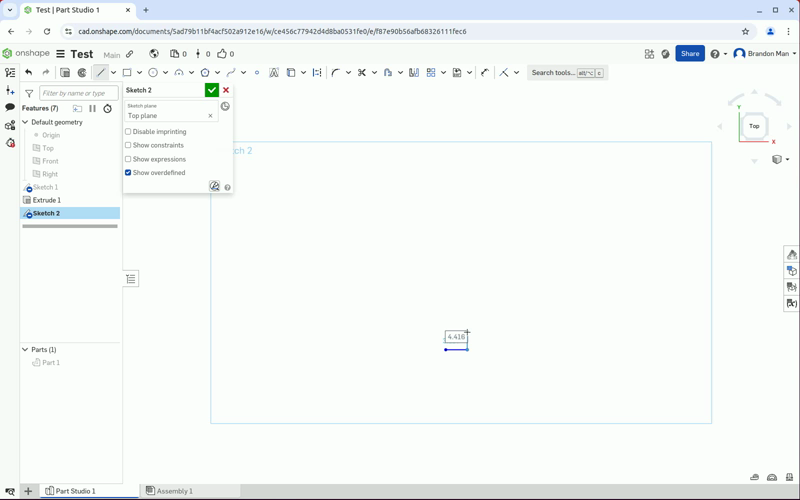
key_up(shift)
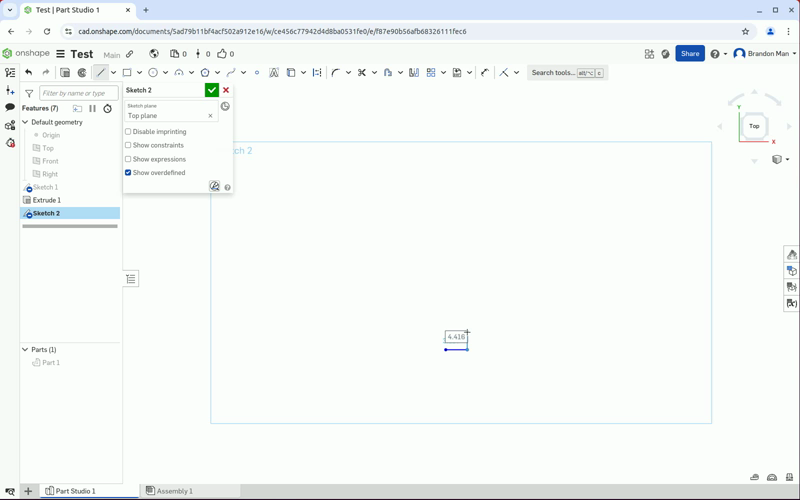
key_down(shift)
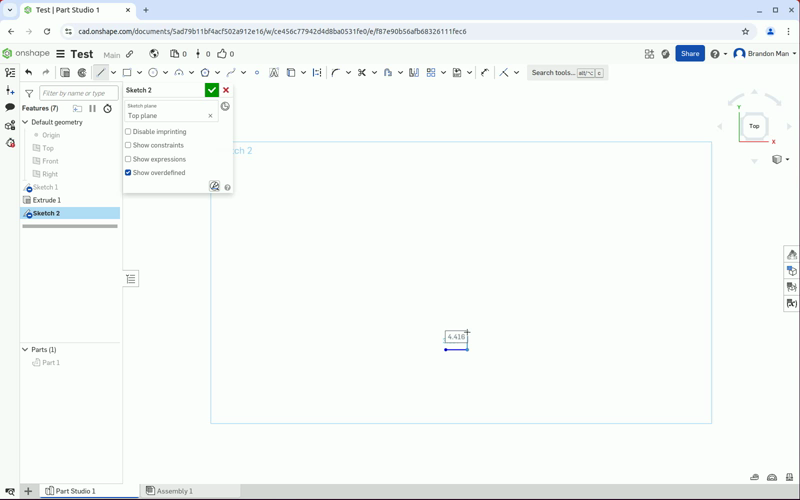
mouse_move(497, 331)
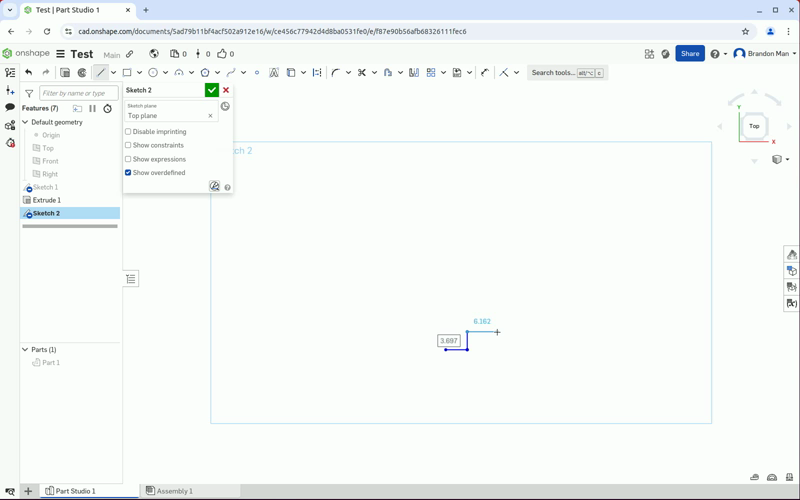
mouse_move(445, 331)
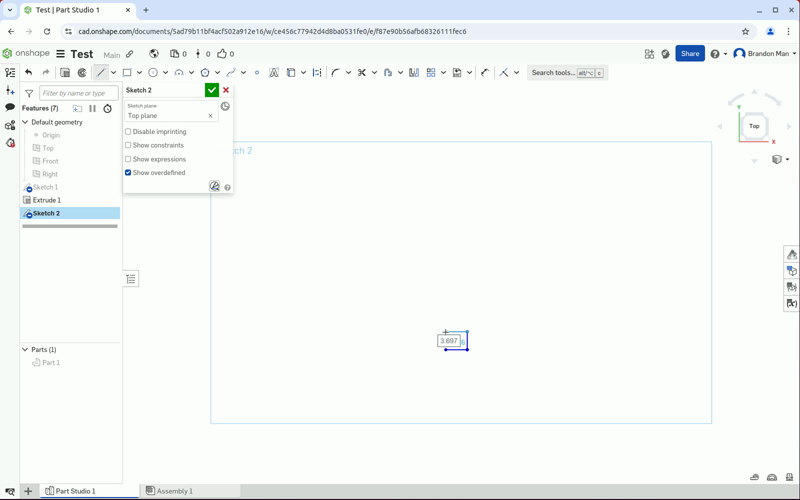
click(445, 331)
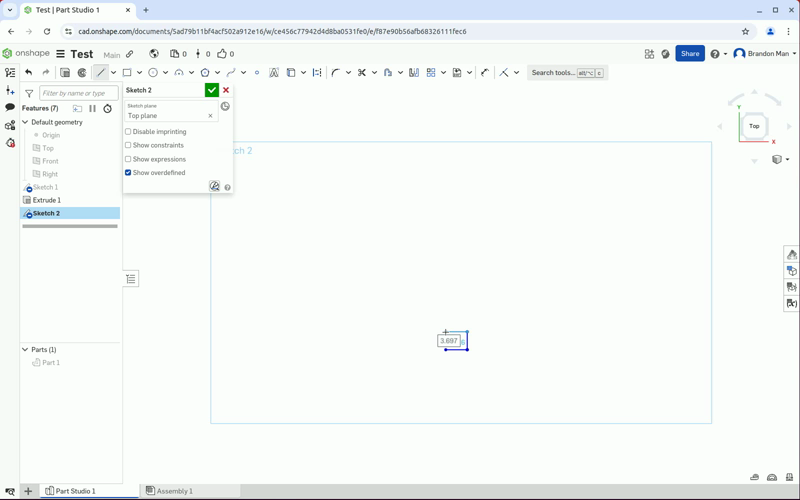
key_up(shift)
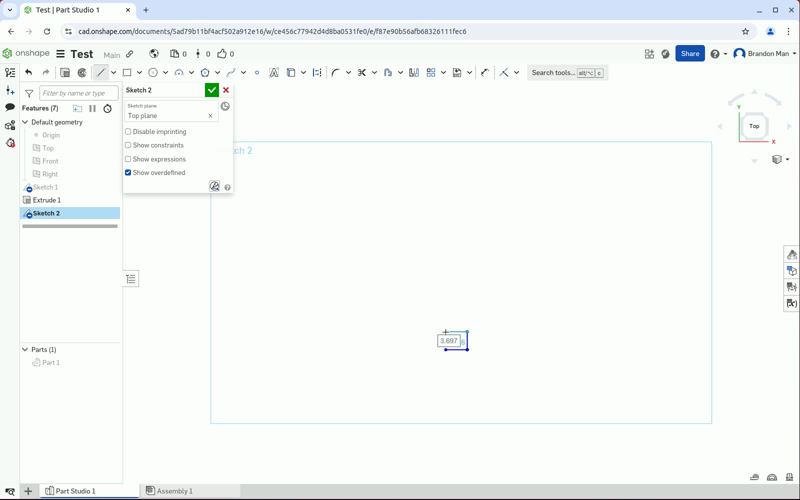
mouse_move(475, 331)
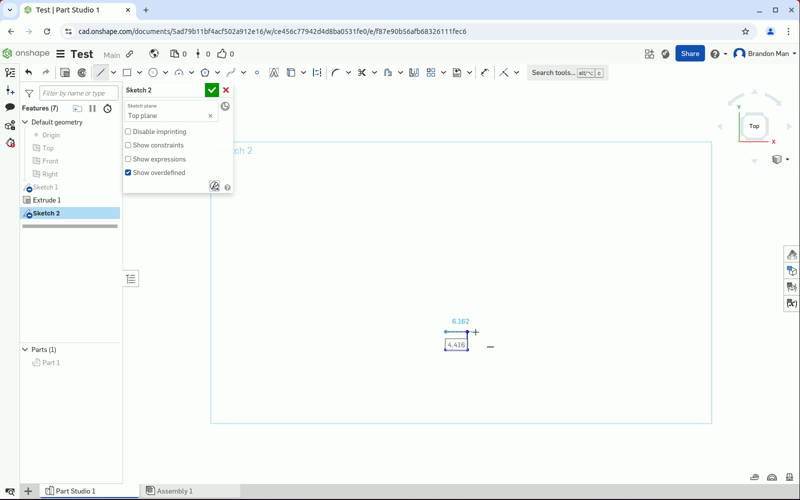
key_down(shift)
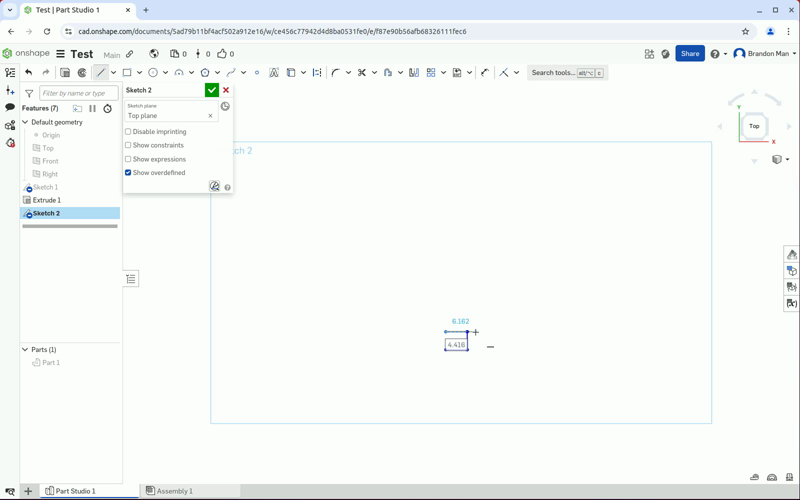
mouse_move(445, 349)
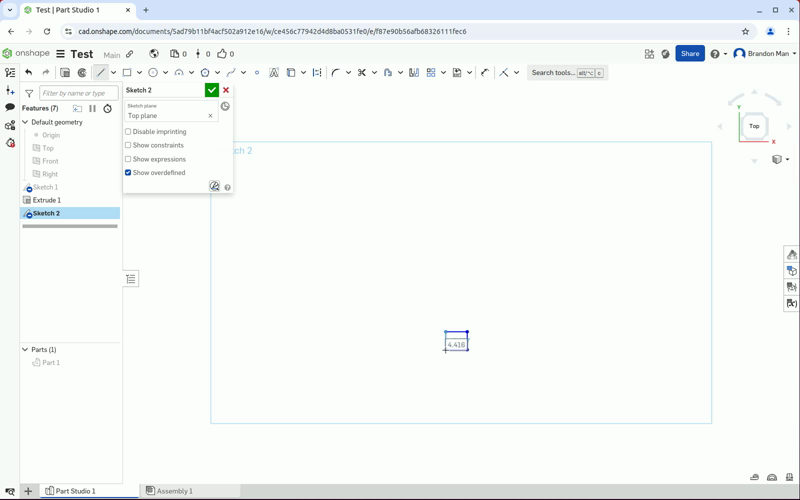
key_up(shift)
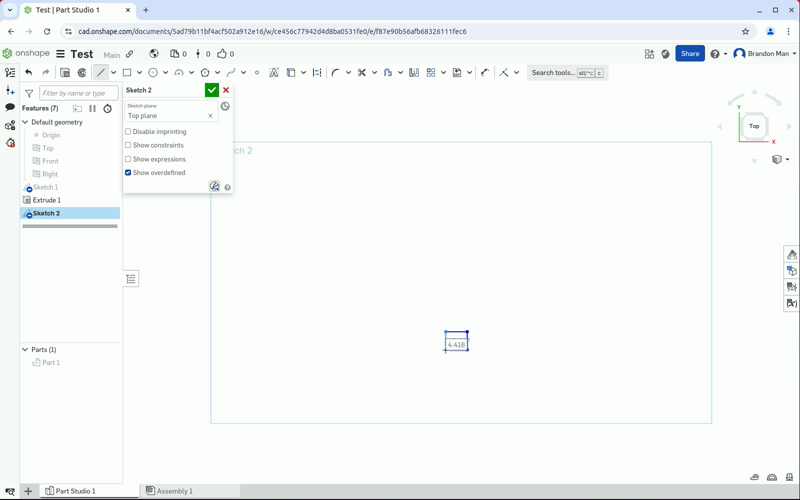
click(445, 349)
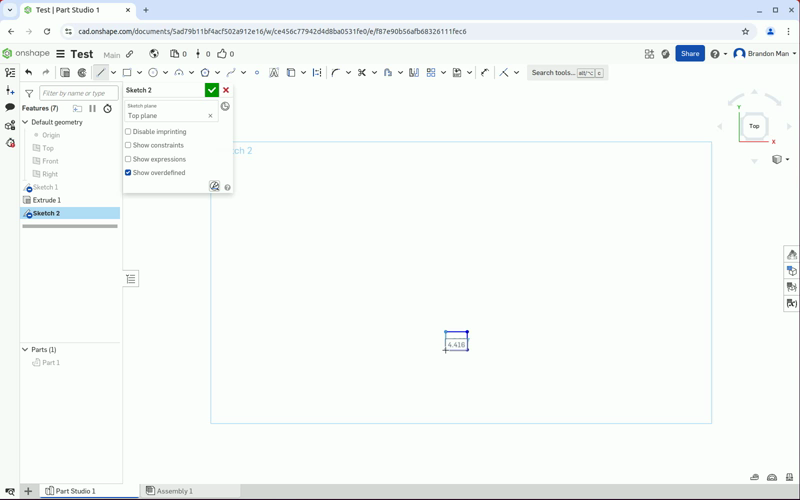
key(esc)
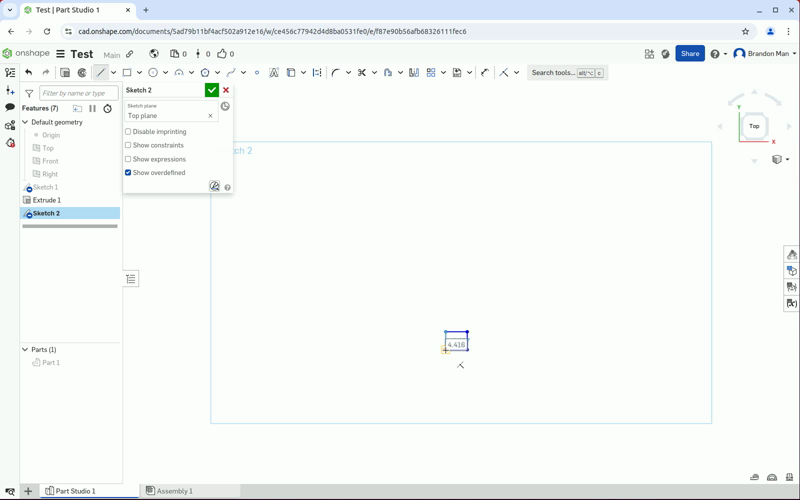
mouse_move(466, 337)
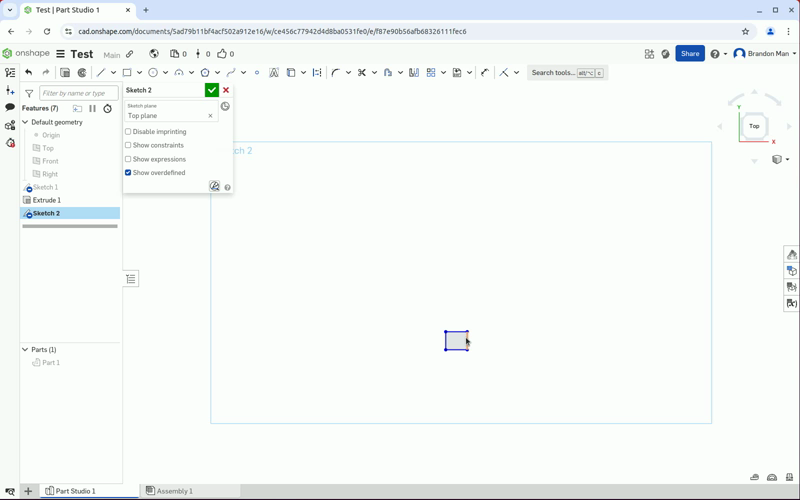
scroll(6)
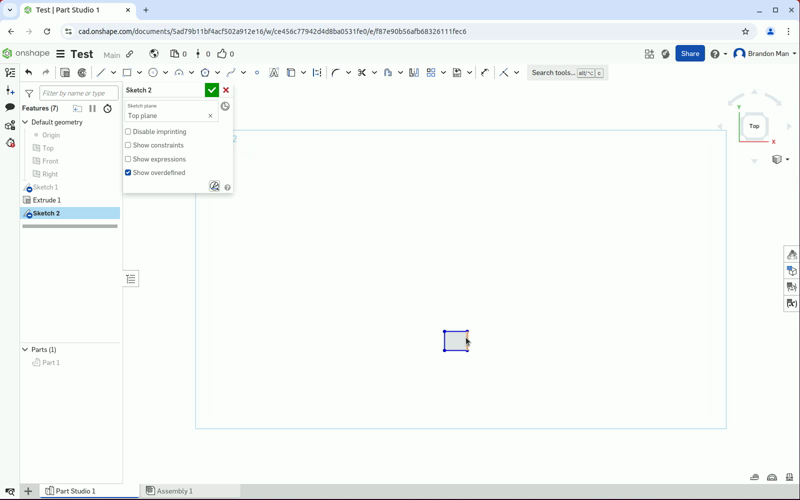
scroll(6)
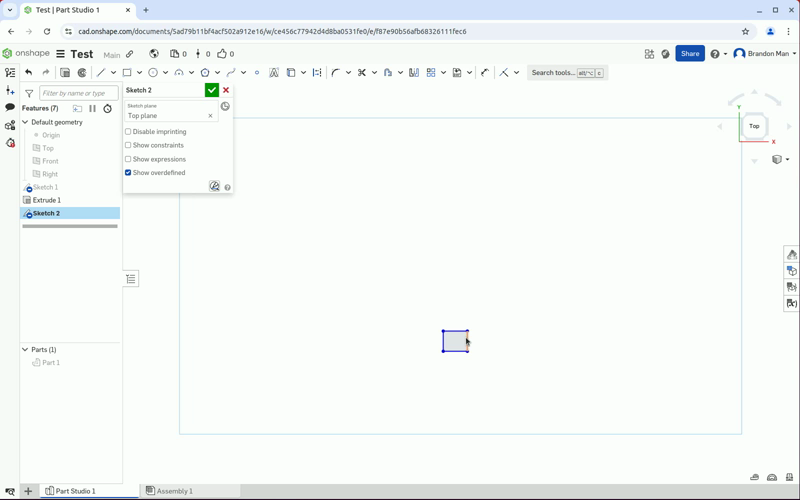
scroll(6)
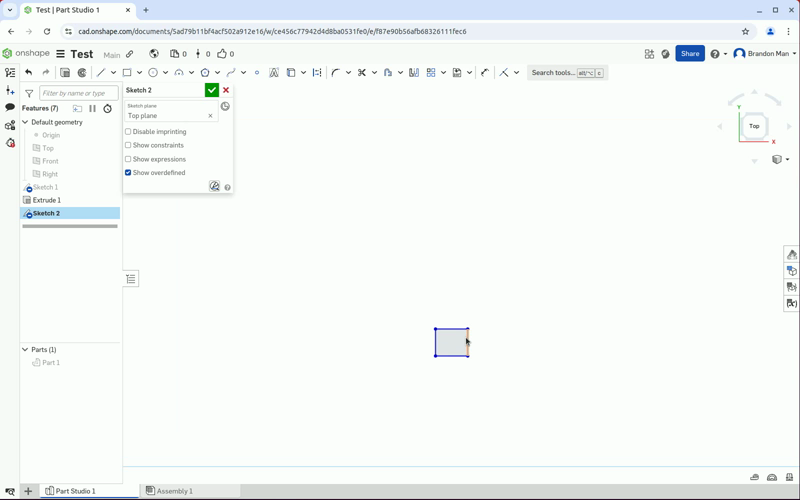
scroll(6)
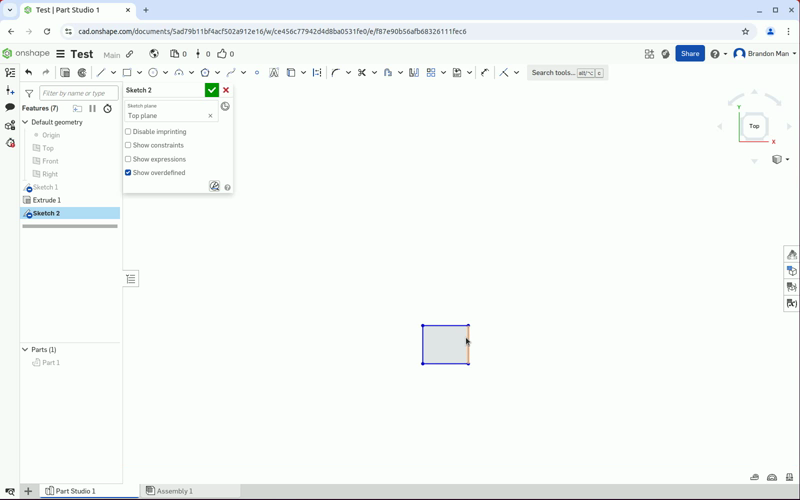
scroll(6)
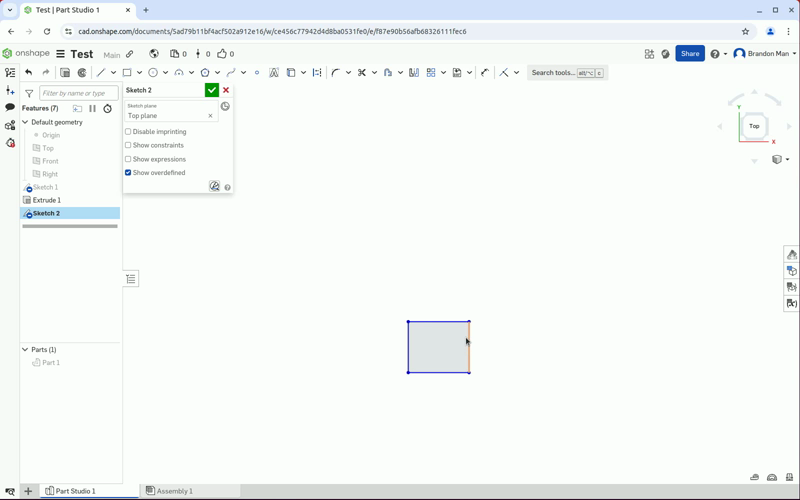
scroll(6)
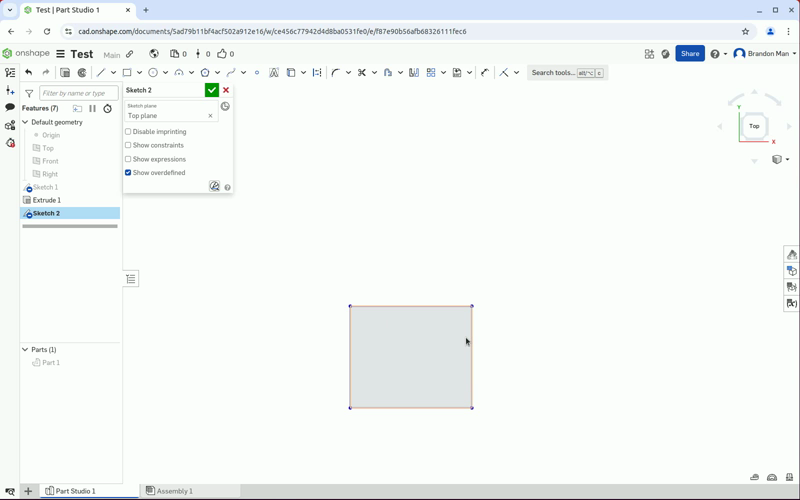
scroll(6)
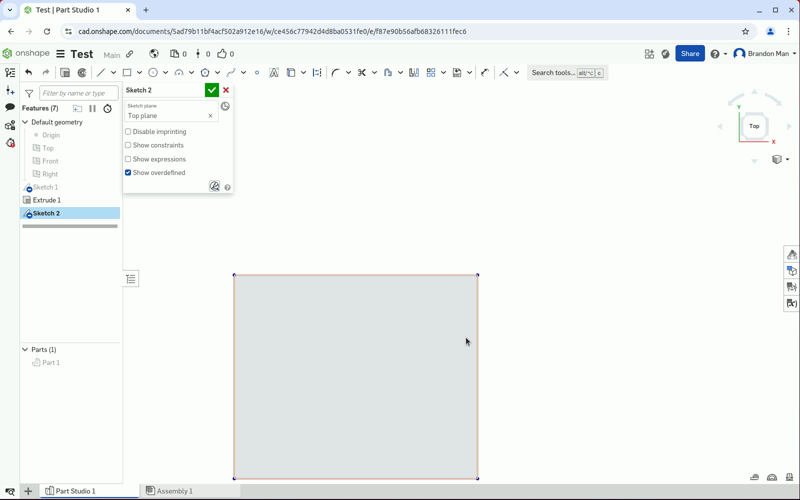
click(466, 337)
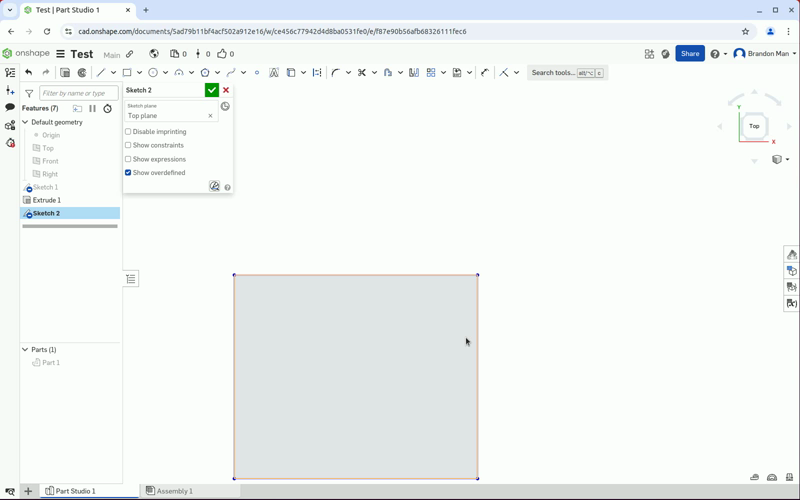
scroll(-6)
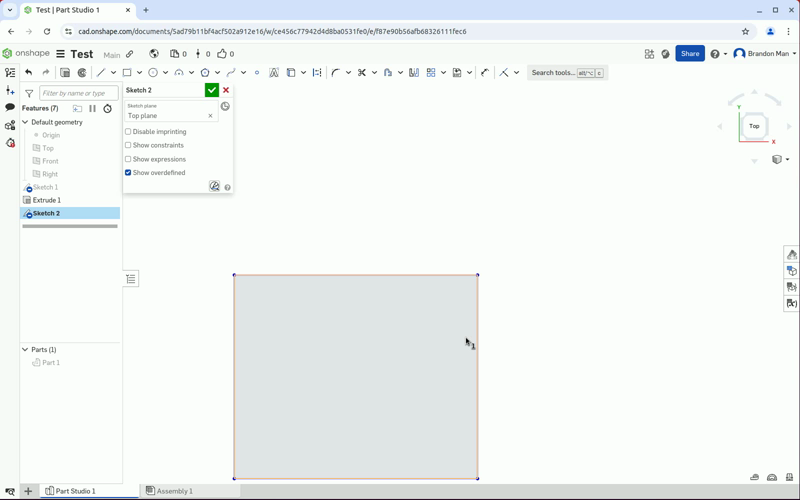
scroll(-6)
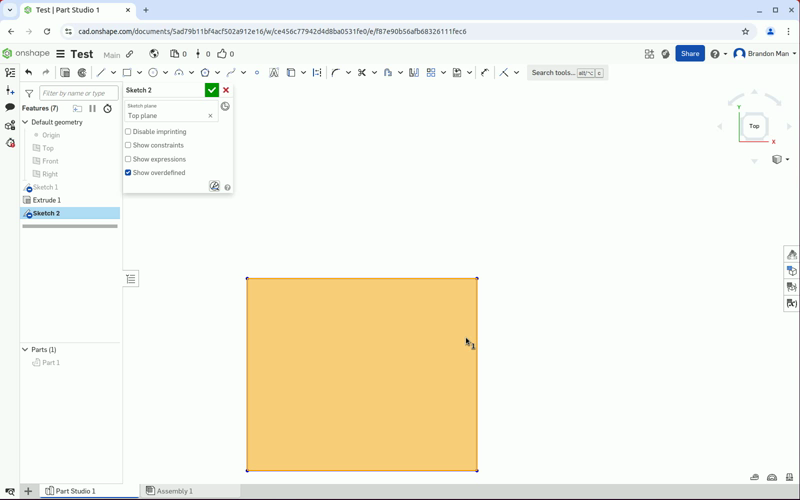
scroll(-6)
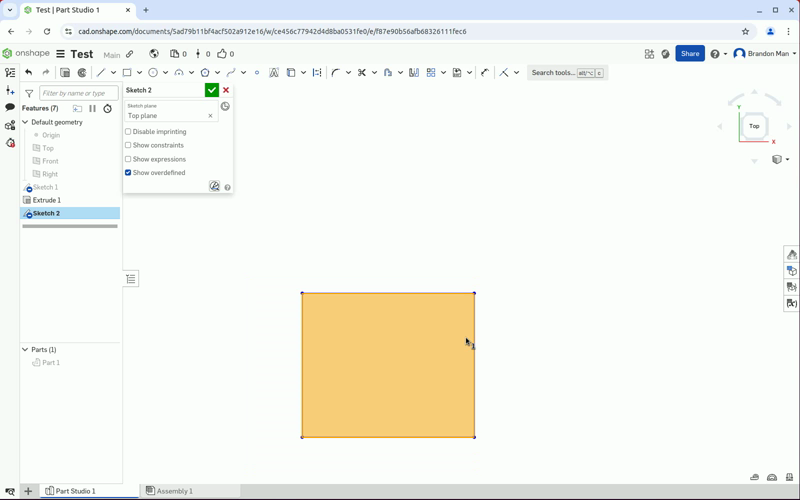
scroll(-6)
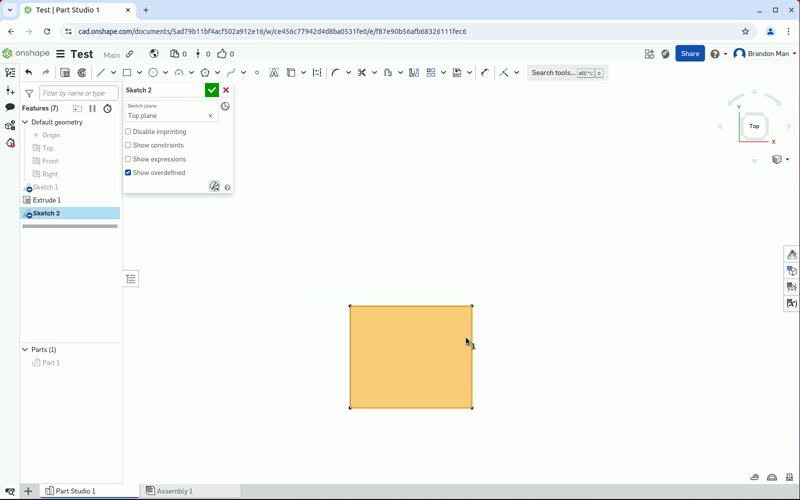
scroll(-6)
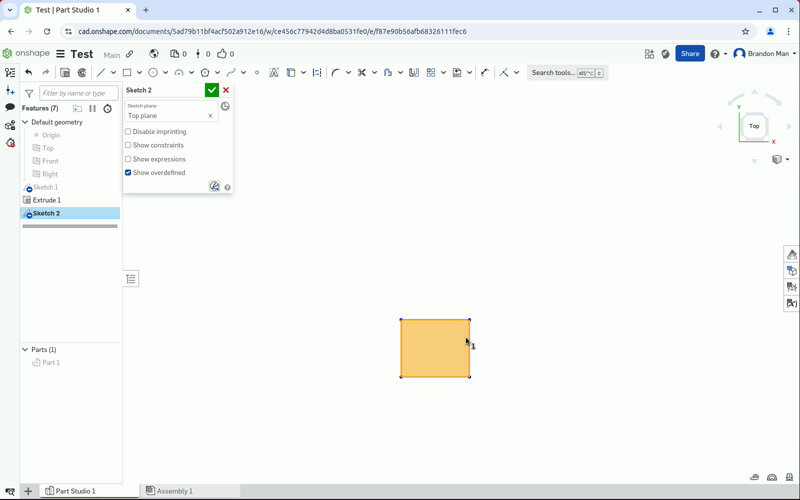
scroll(-6)
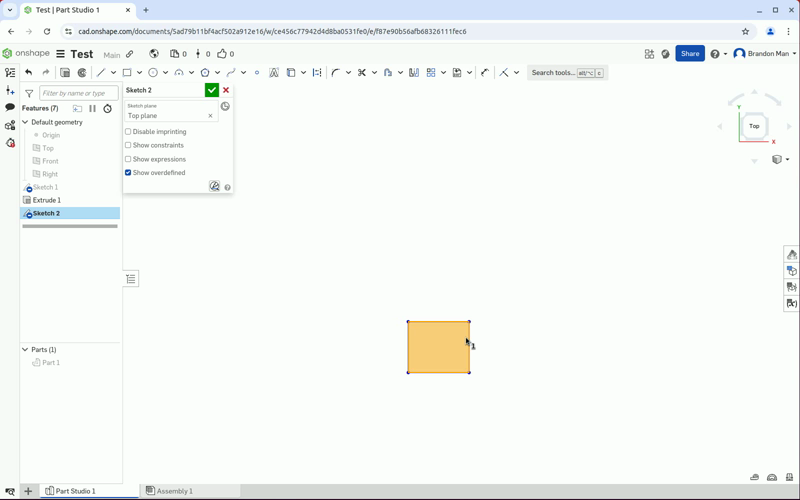
scroll(-6)
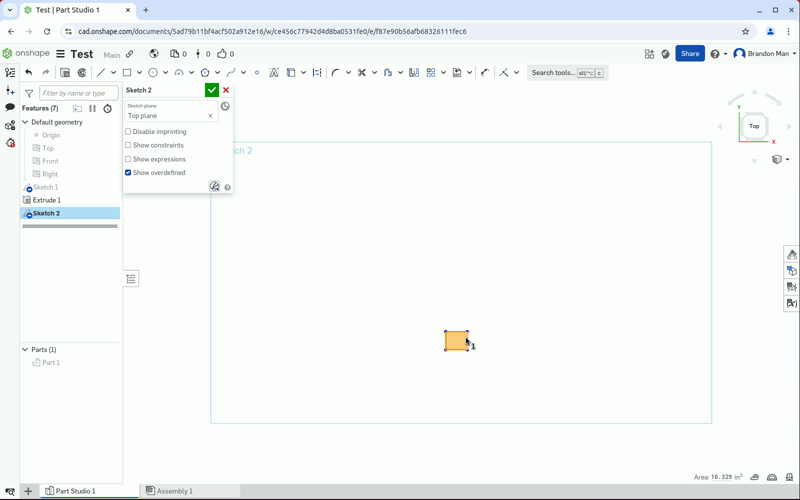
mouse_move(73, 352)
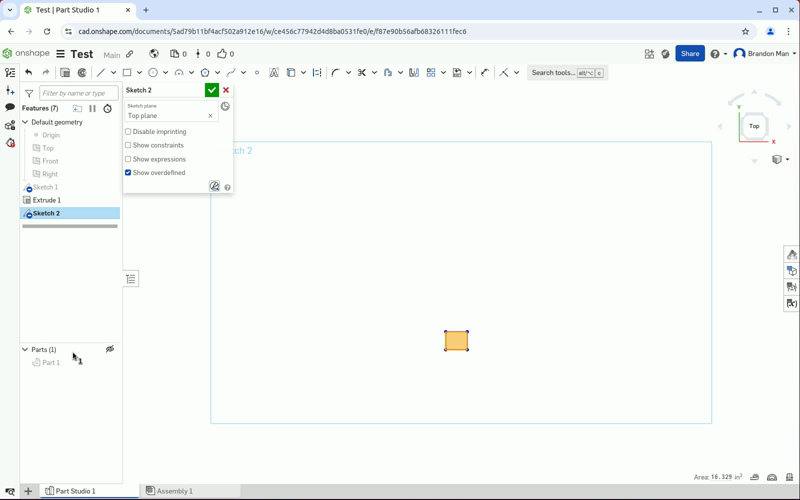
key(shift+y)
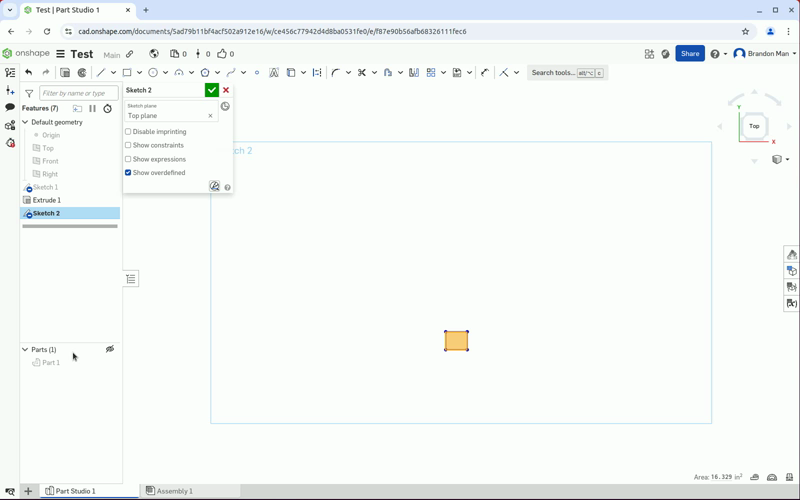
key(shift+e)
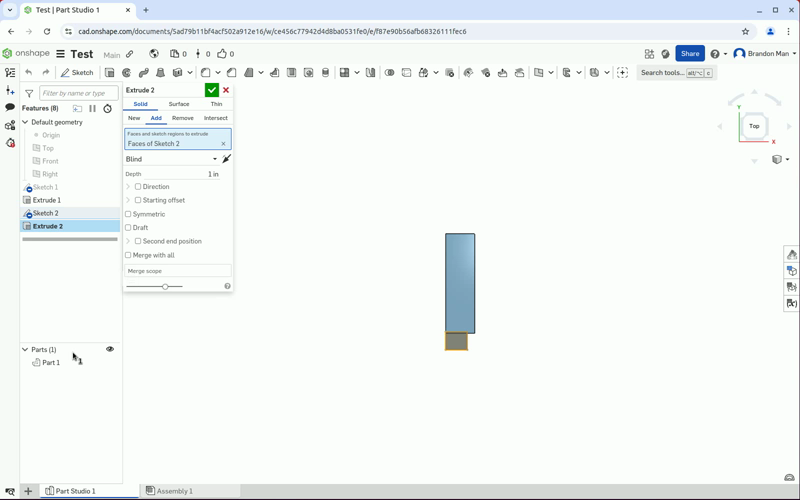
mouse_move(143, 106)
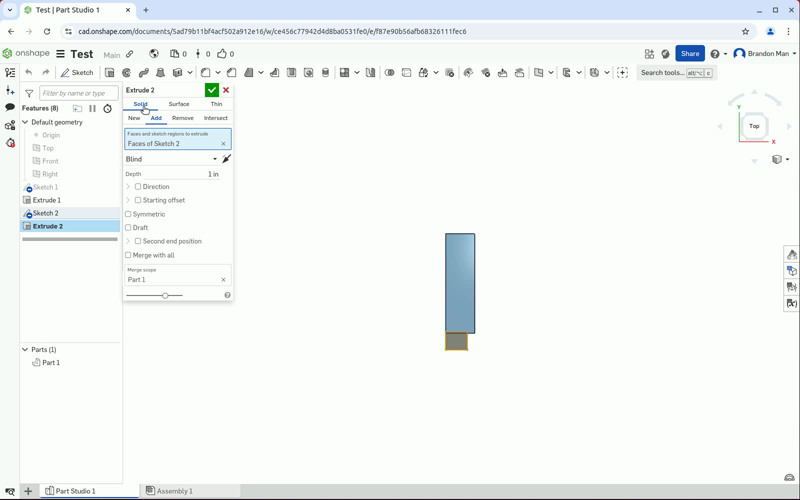
click(143, 106)
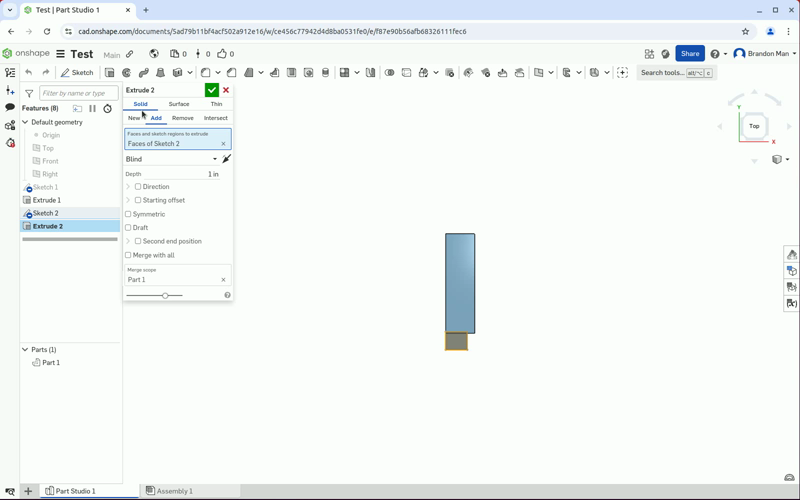
mouse_move(137, 120)
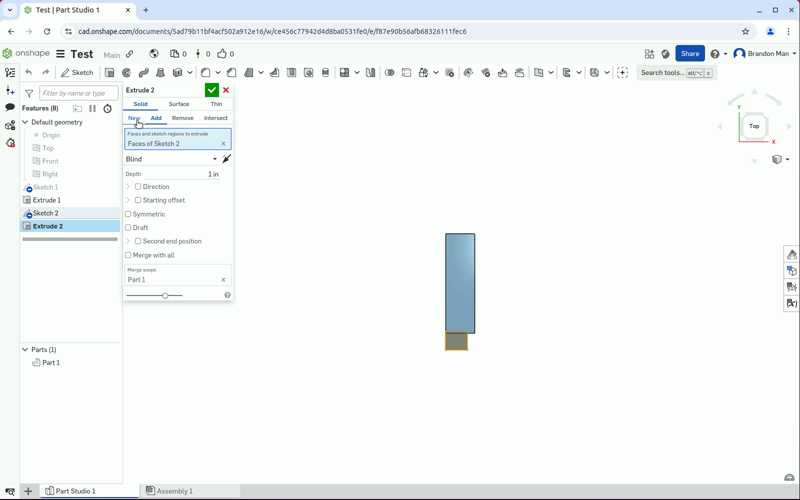
click(137, 120)
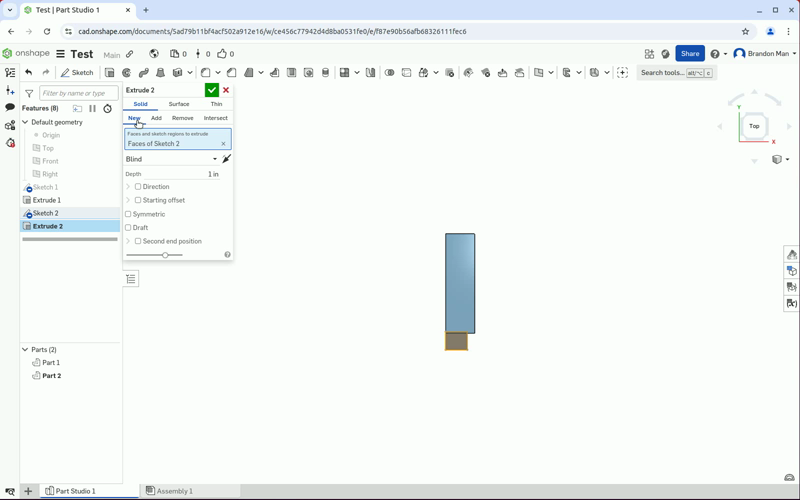
key(tab, 4)
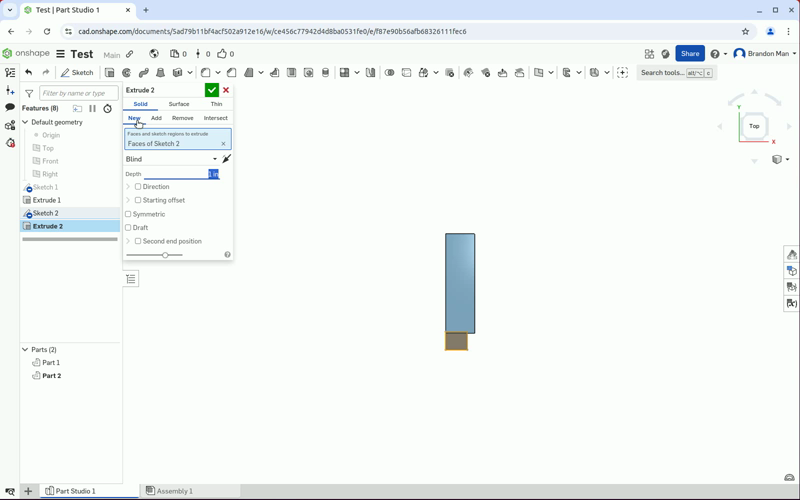
text(1.685)
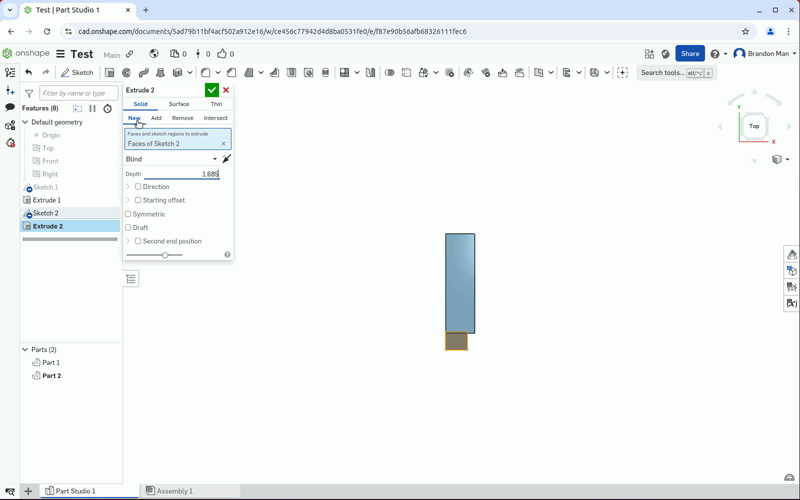
key(enter)
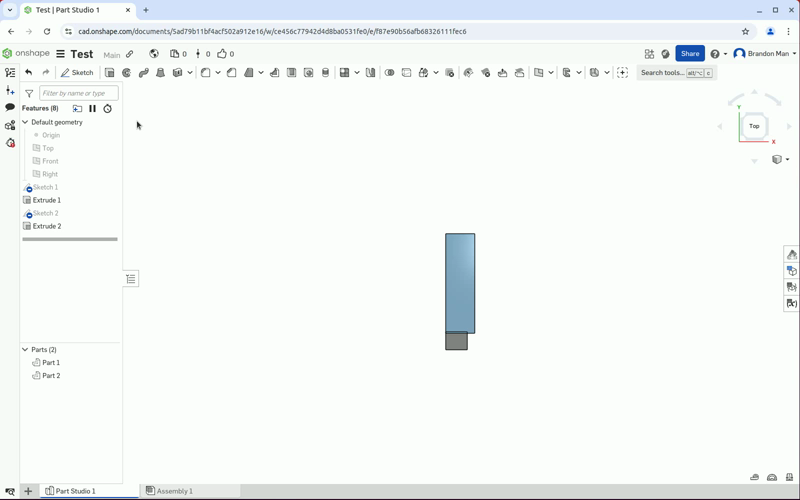
key(shift+h)
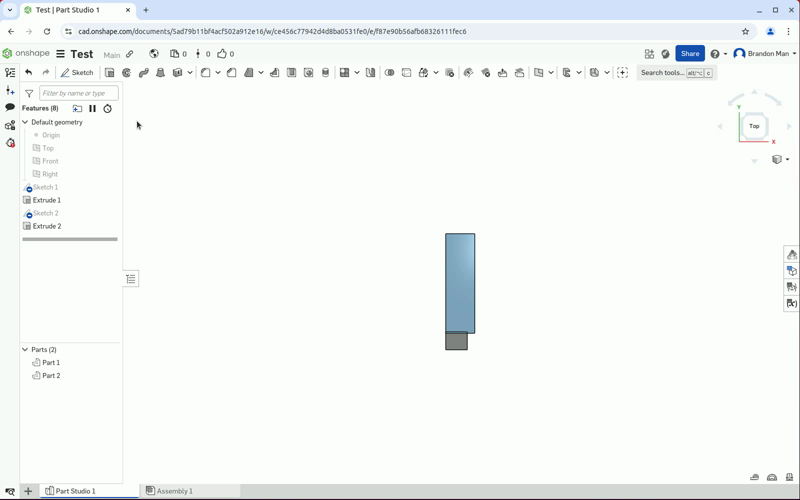
key(shift+h)
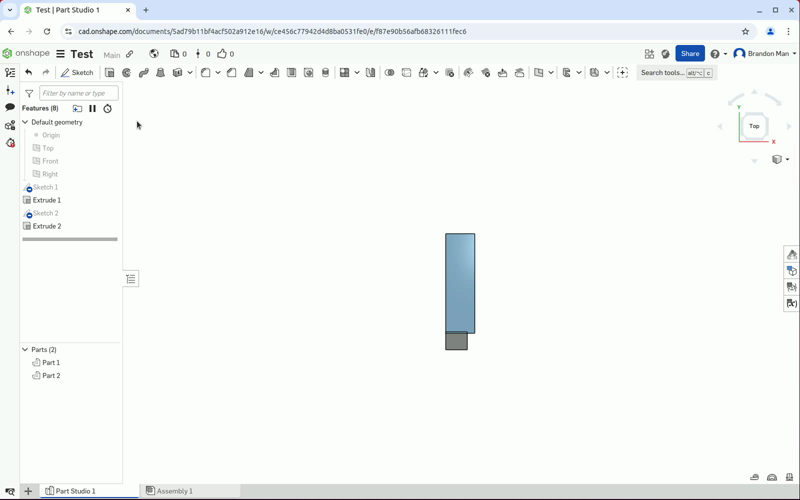
mouse_move(73, 189)
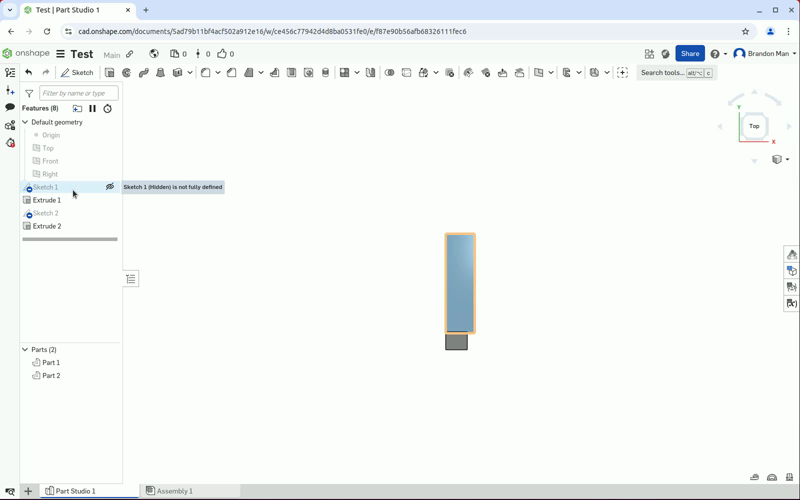
click(73, 189)
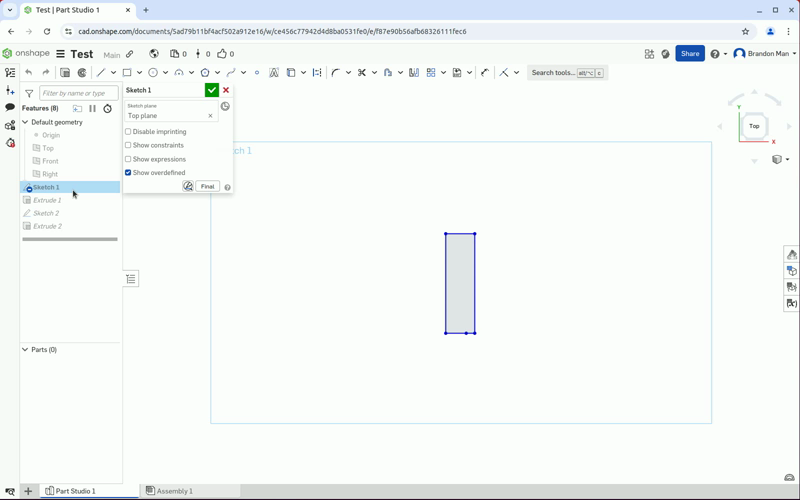
mouse_move(229, 92)
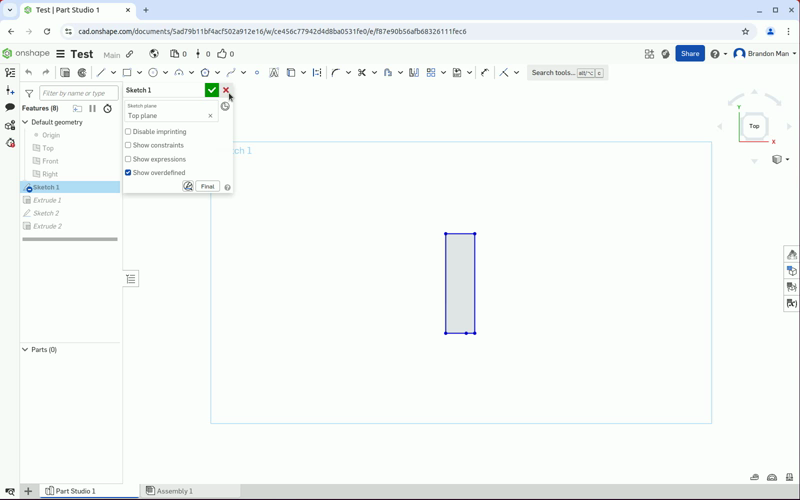
click(229, 92)
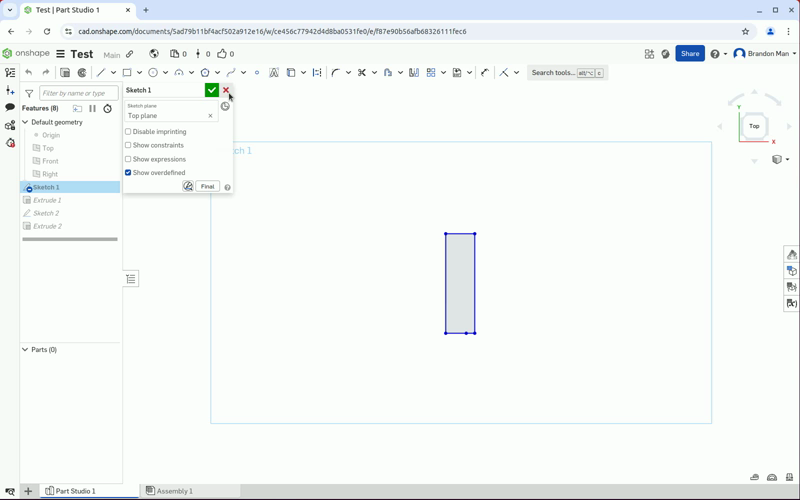
key(shift+s)
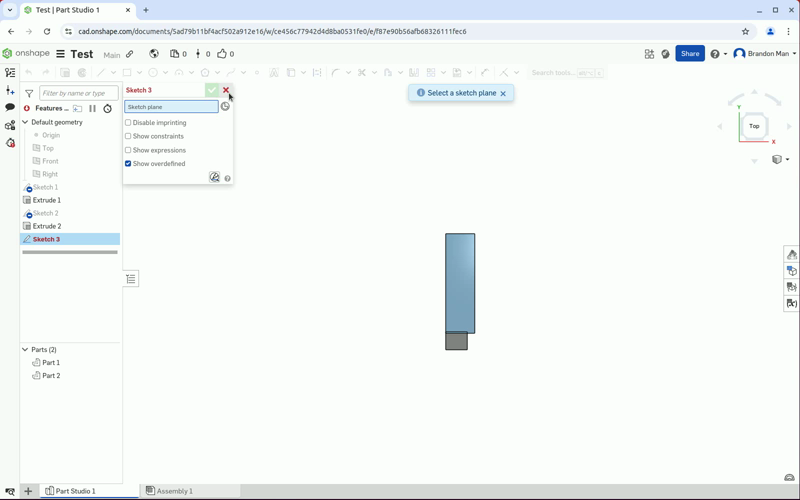
mouse_move(73, 150)
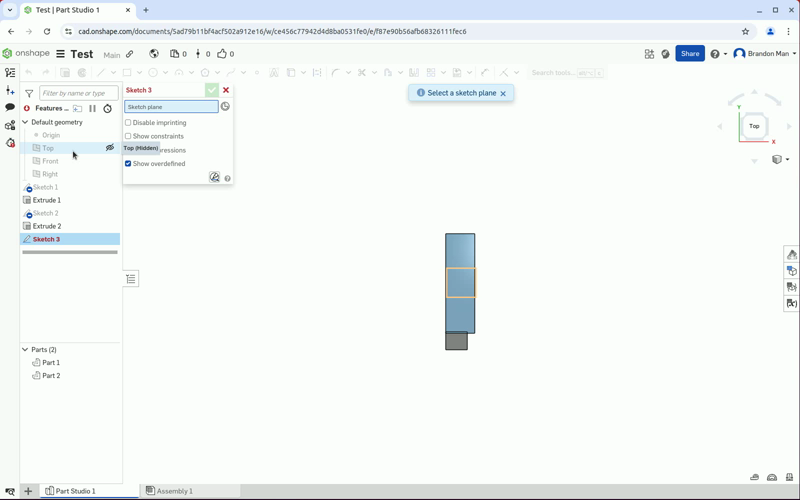
click(73, 150)
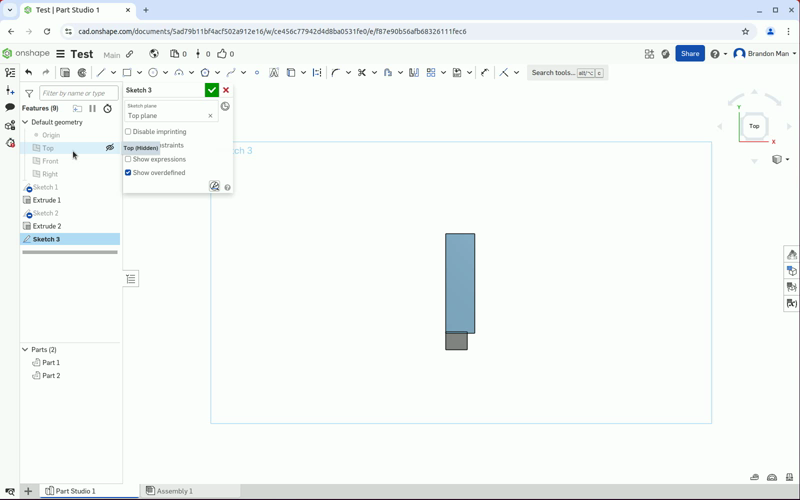
mouse_move(73, 352)
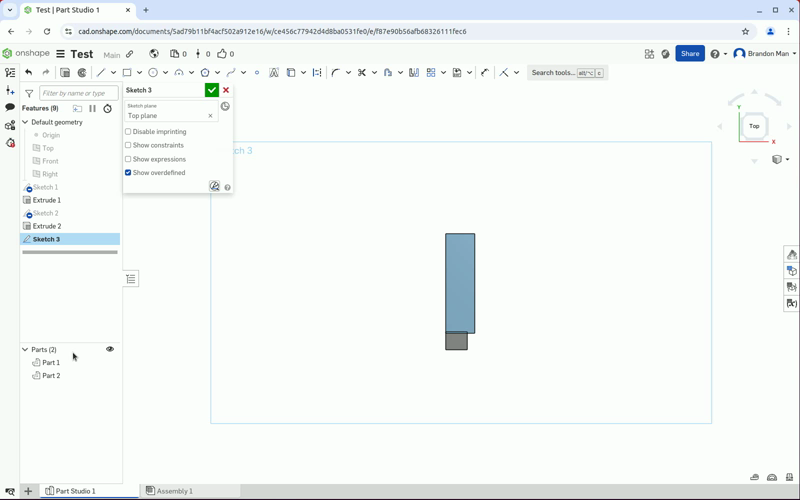
key(y)
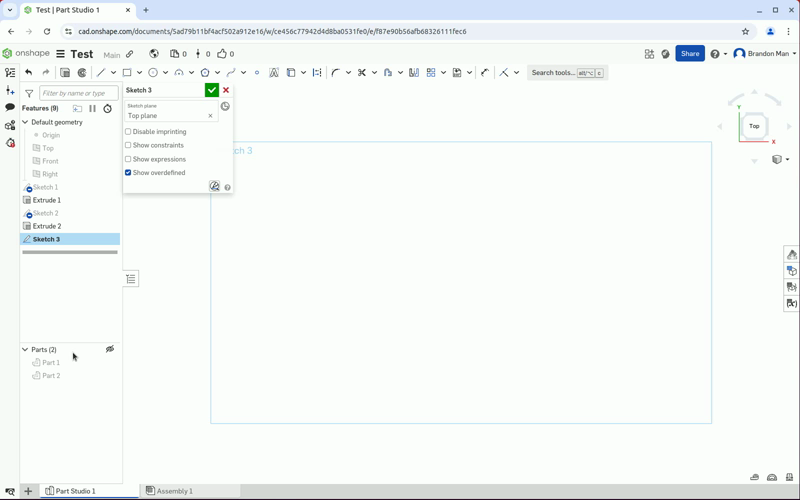
key(l)
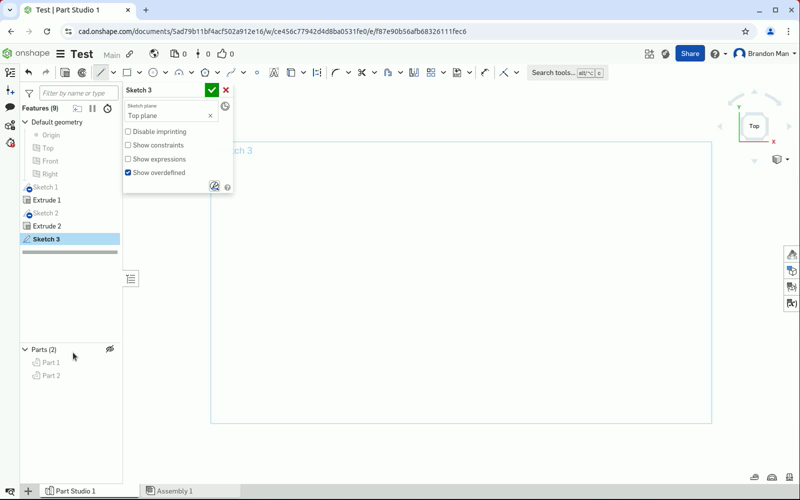
key_down(shift)
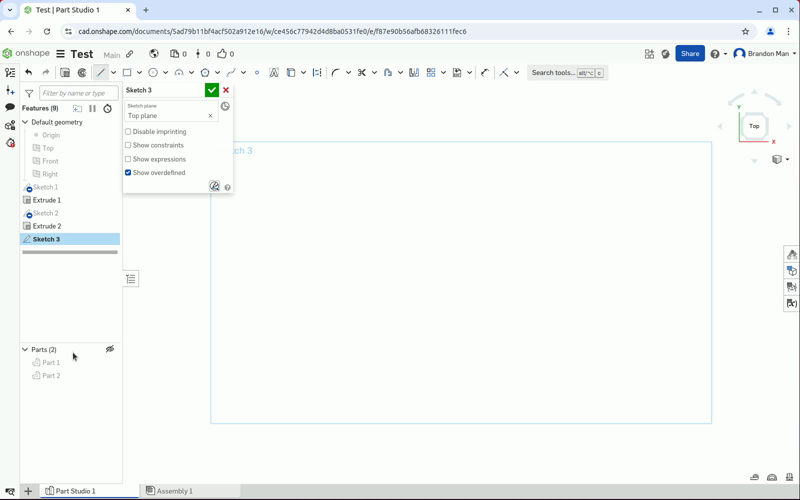
mouse_move(533, 339)
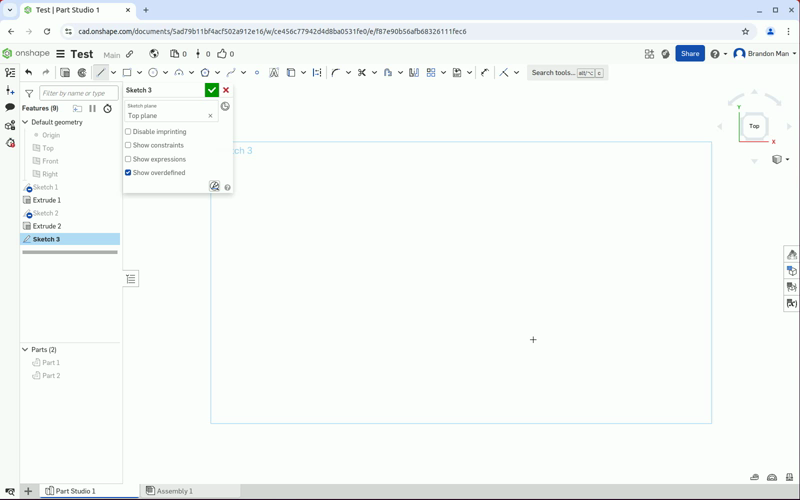
click(533, 339)
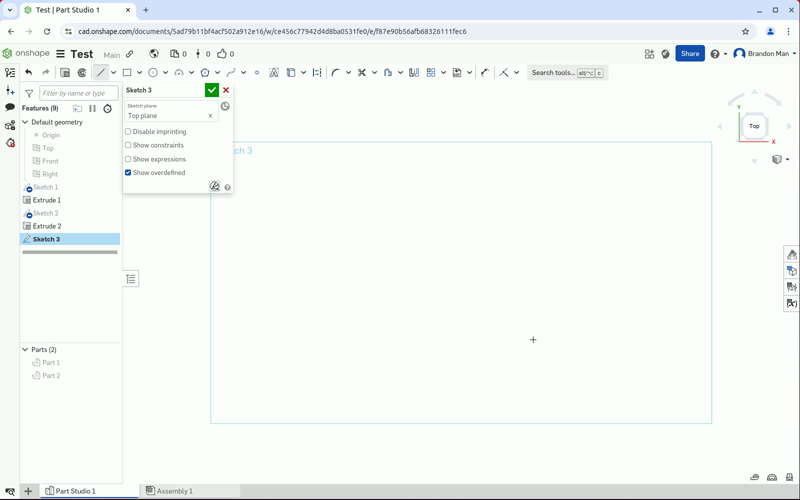
key_up(shift)
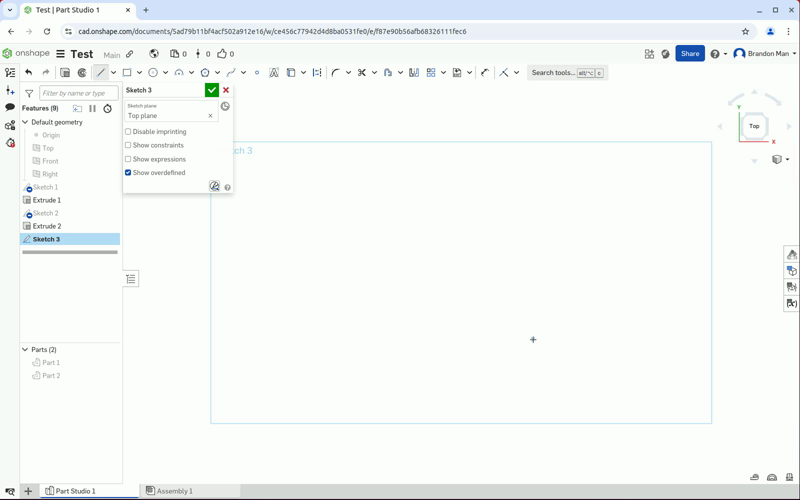
key_down(shift)
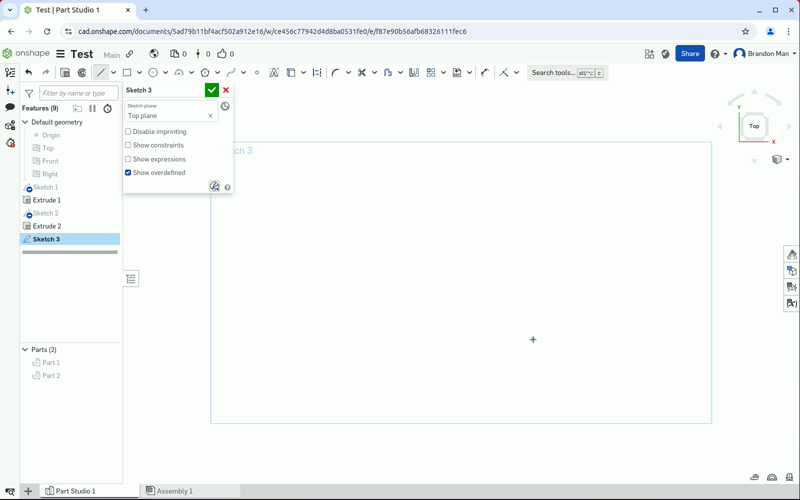
mouse_move(563, 339)
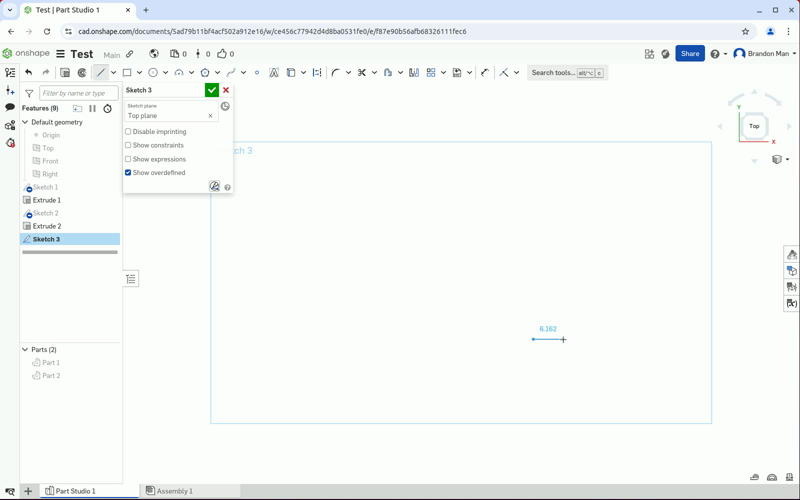
mouse_move(572, 339)
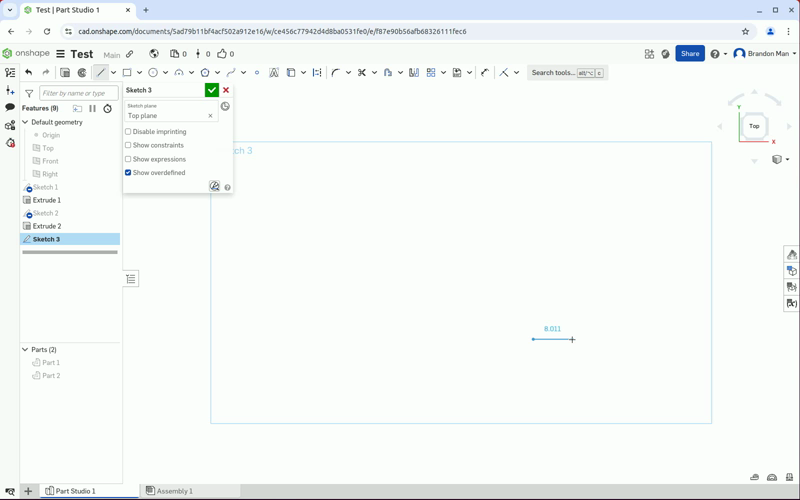
click(572, 339)
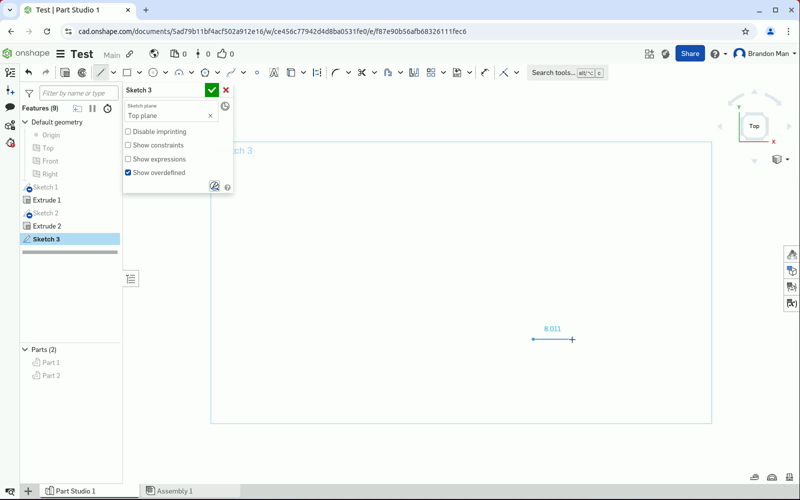
key_up(shift)
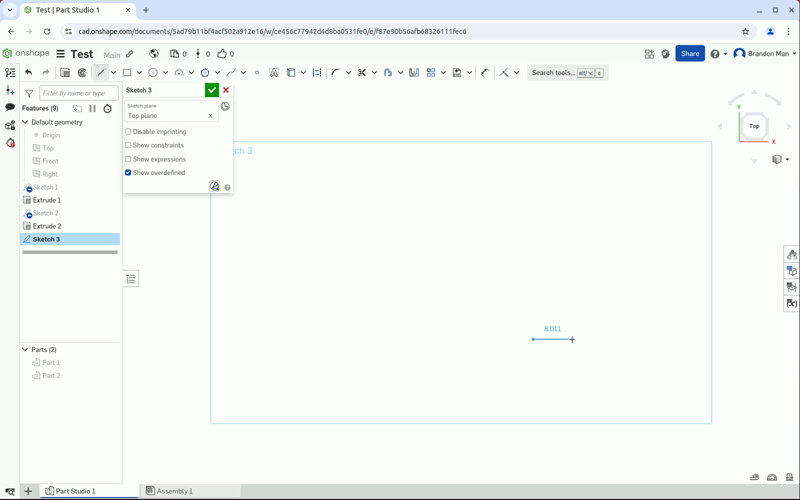
key_down(shift)
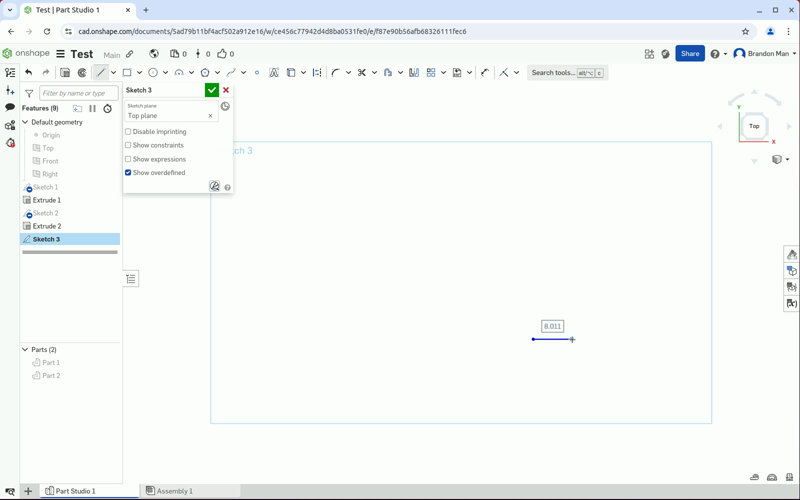
mouse_move(572, 226)
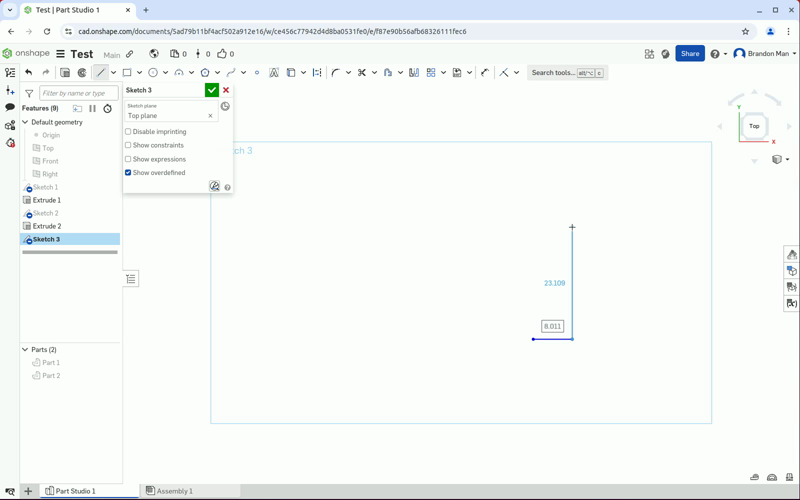
click(572, 226)
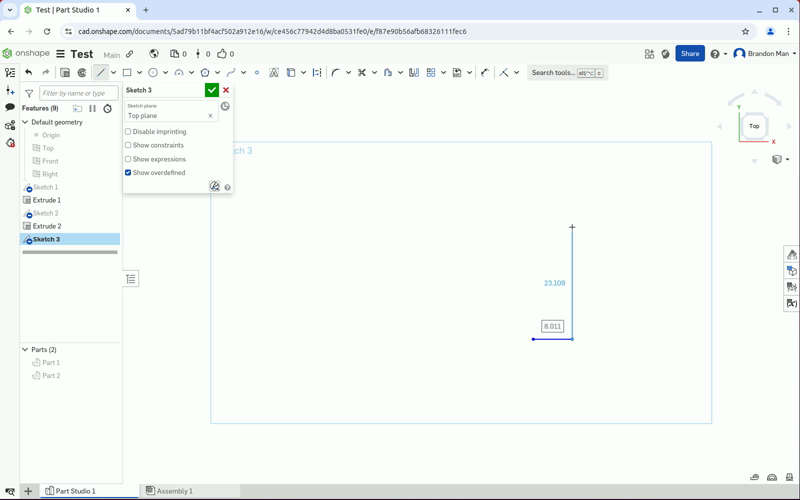
key_up(shift)
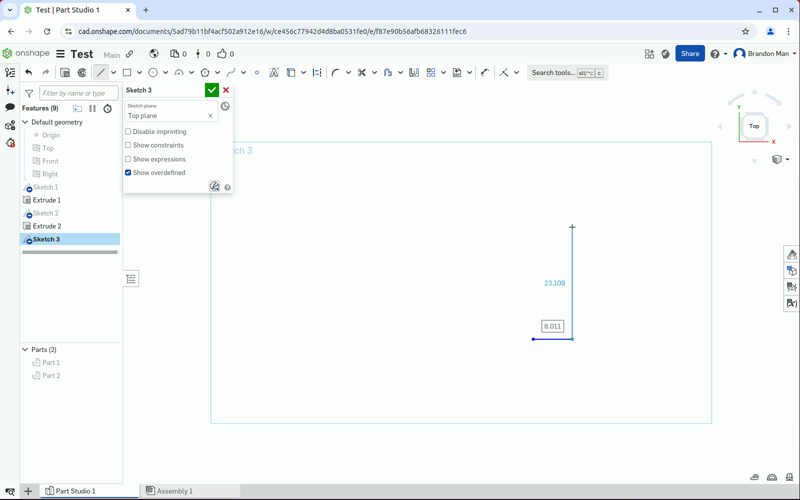
key_down(shift)
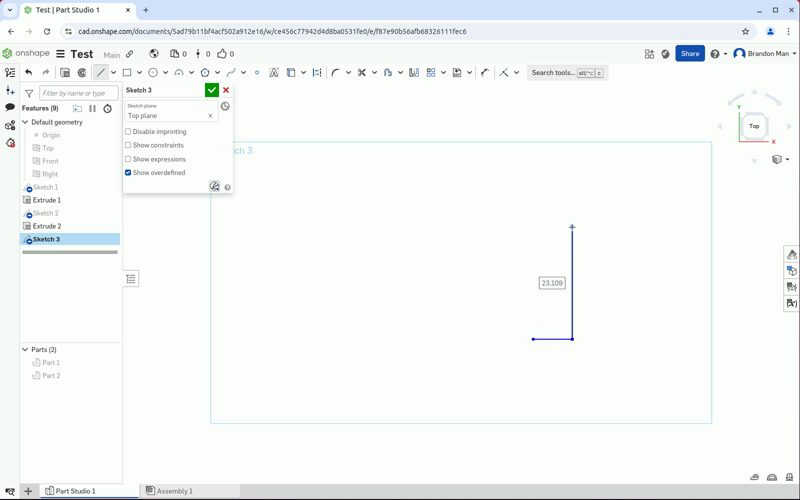
mouse_move(589, 226)
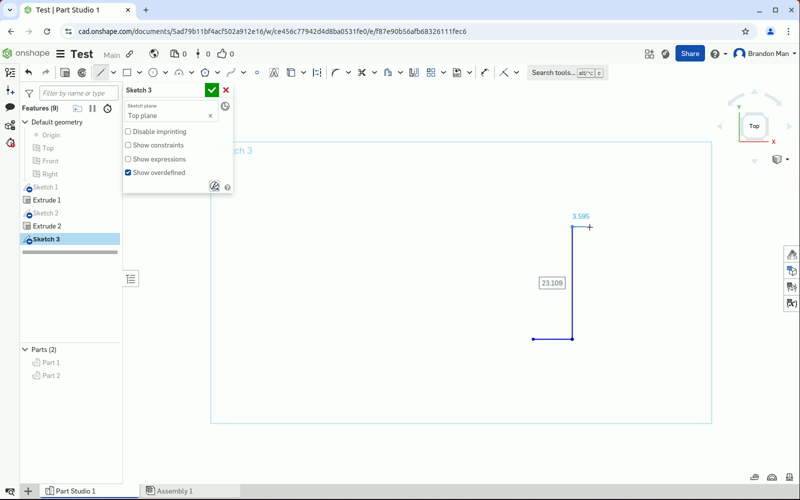
mouse_move(533, 226)
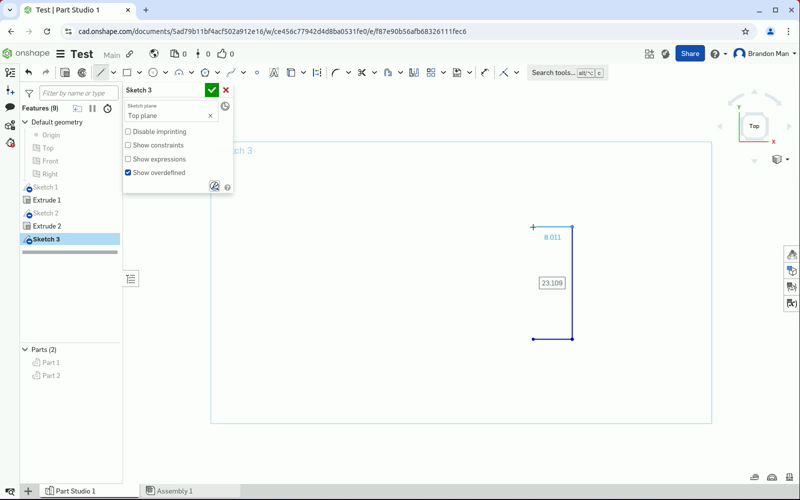
click(533, 226)
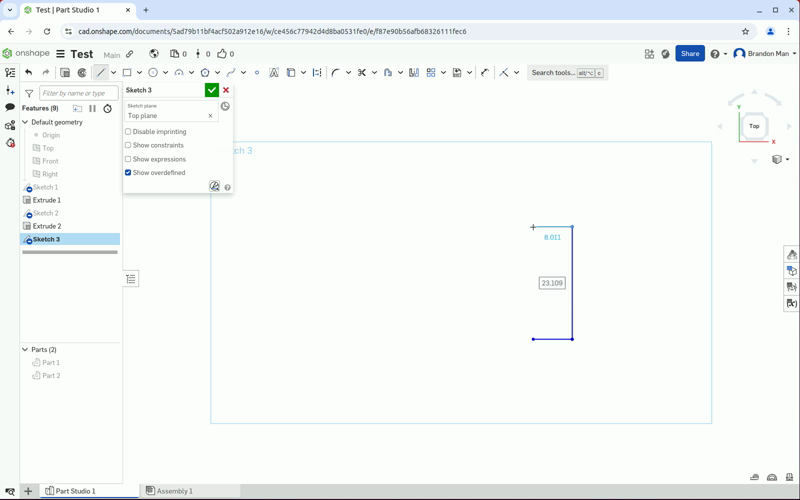
key_up(shift)
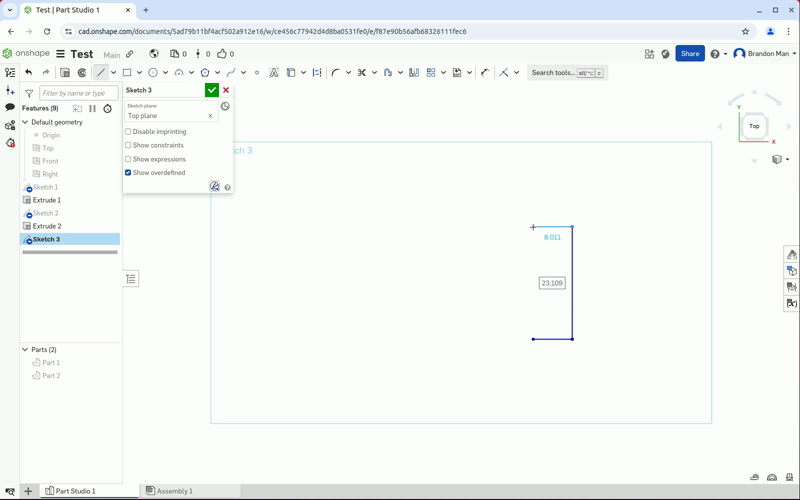
key_down(shift)
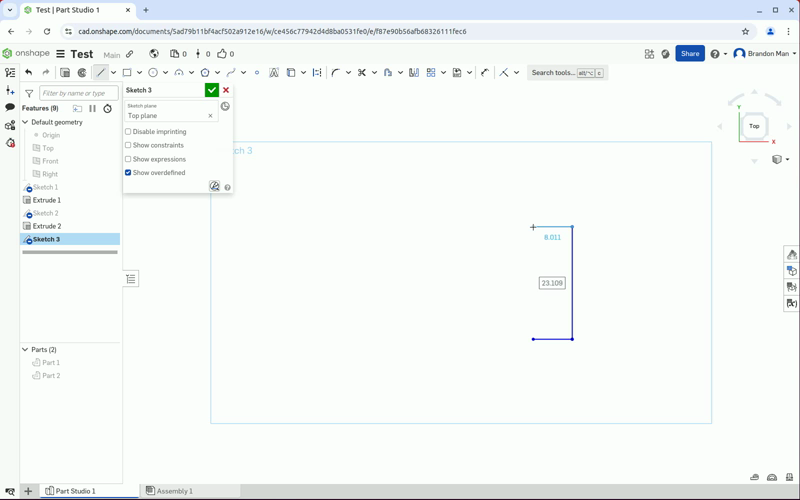
mouse_move(533, 339)
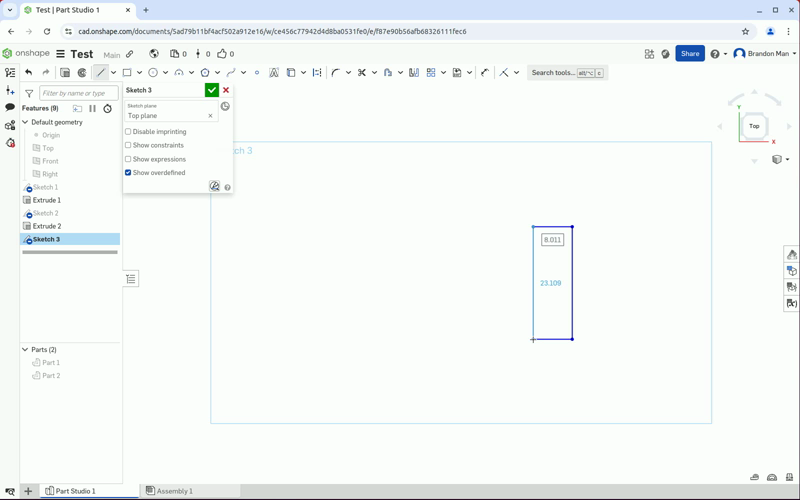
key_up(shift)
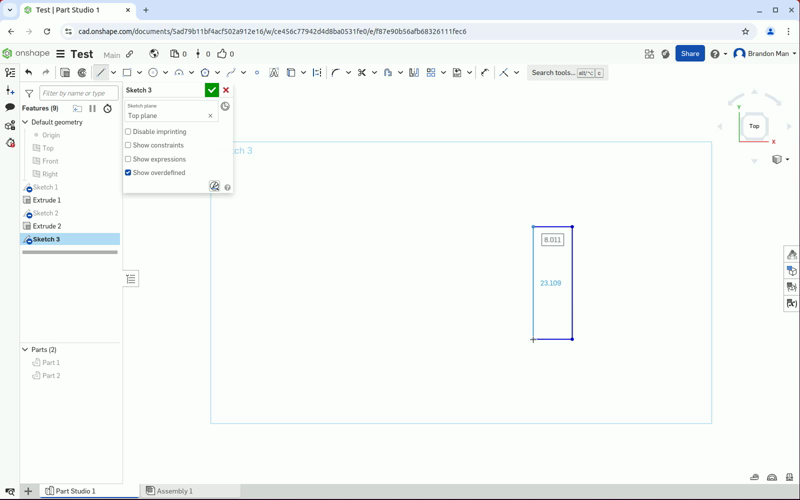
click(533, 339)
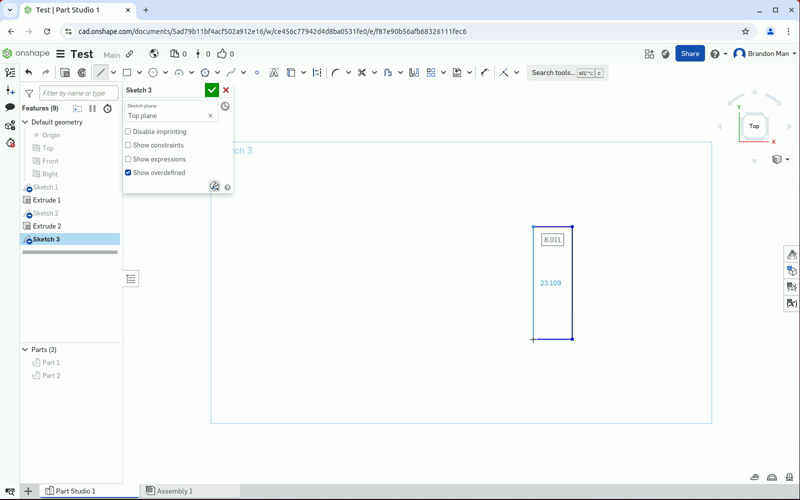
key(esc)
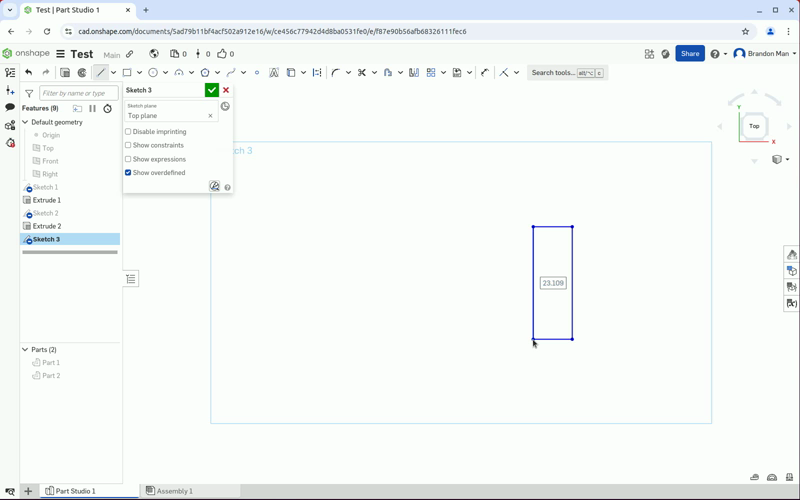
key(l)
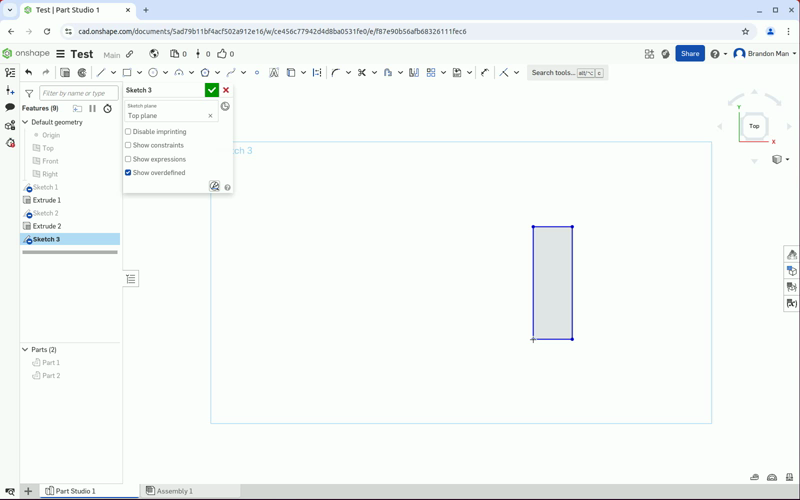
key_down(shift)
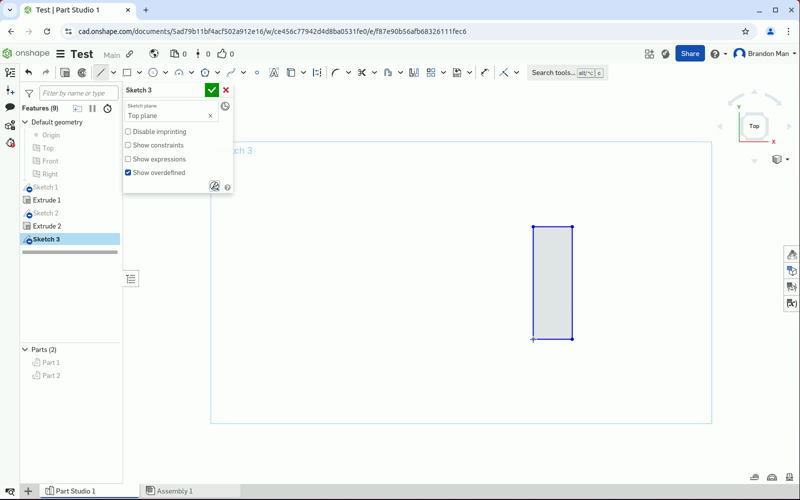
mouse_move(541, 330)
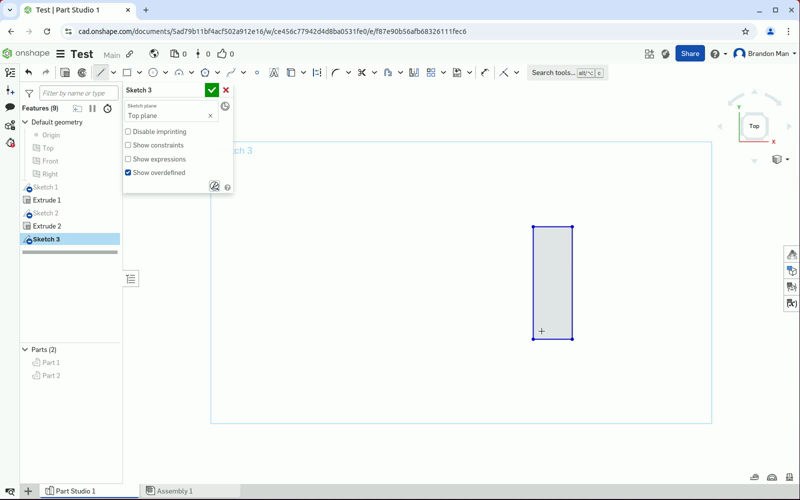
click(541, 330)
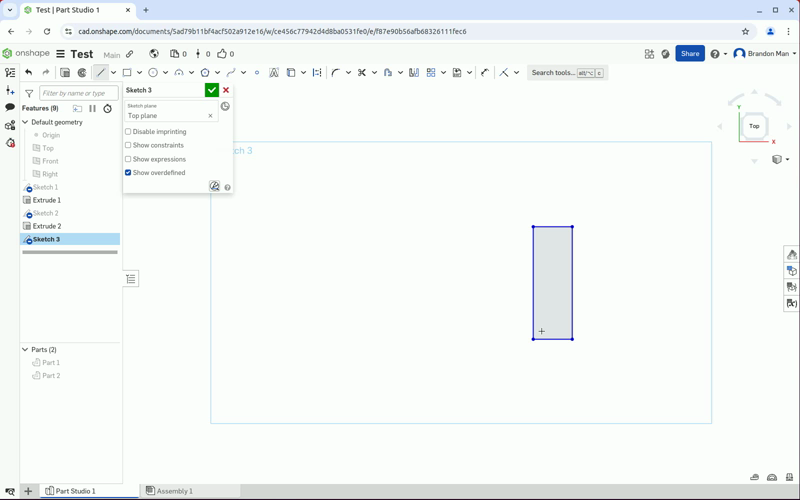
key_up(shift)
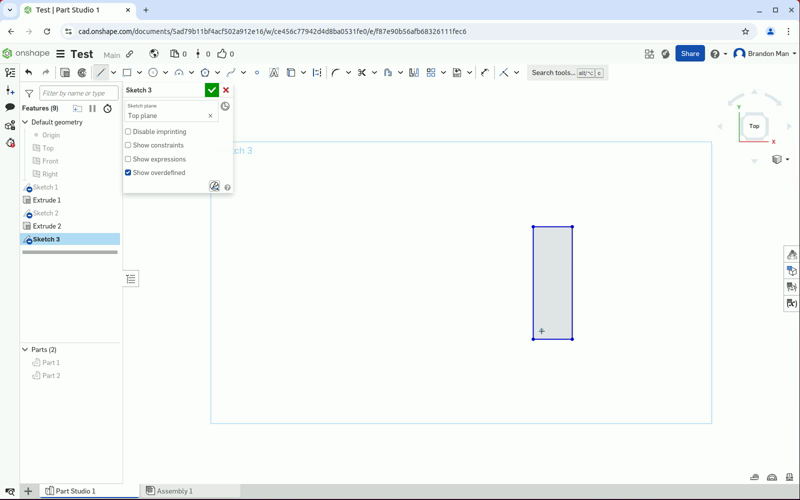
key_down(shift)
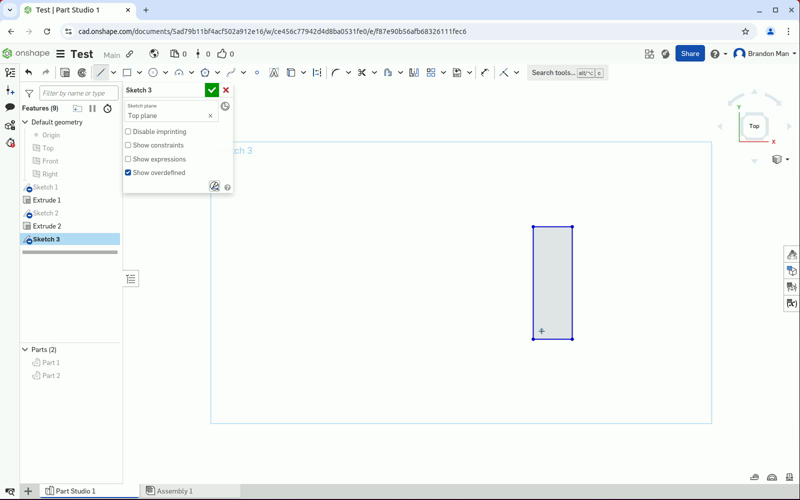
mouse_move(571, 330)
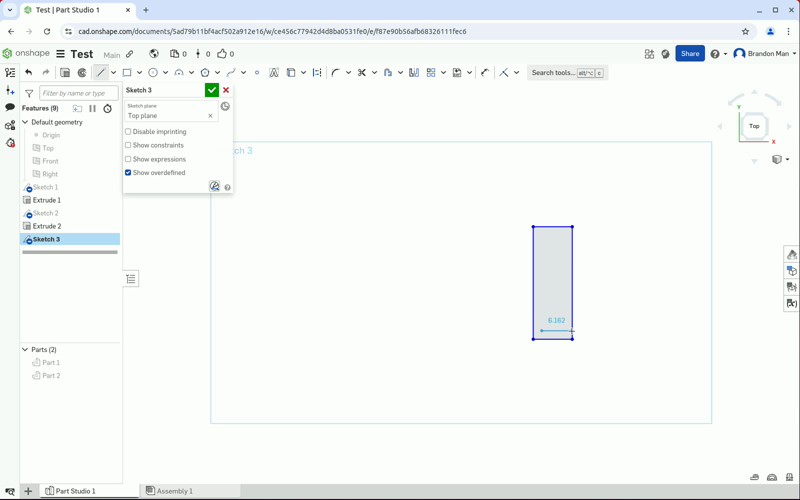
mouse_move(553, 330)
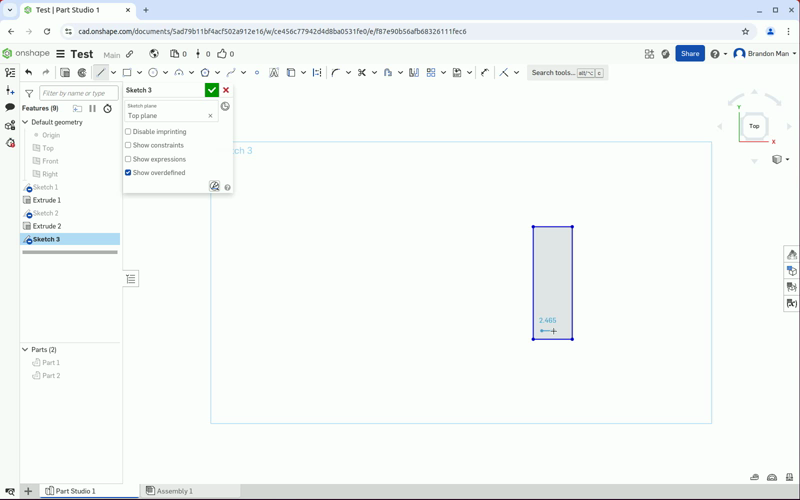
click(553, 330)
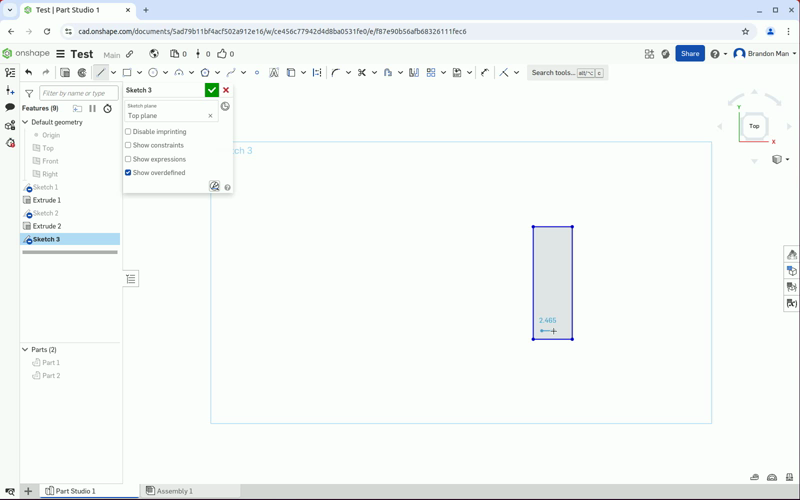
key_up(shift)
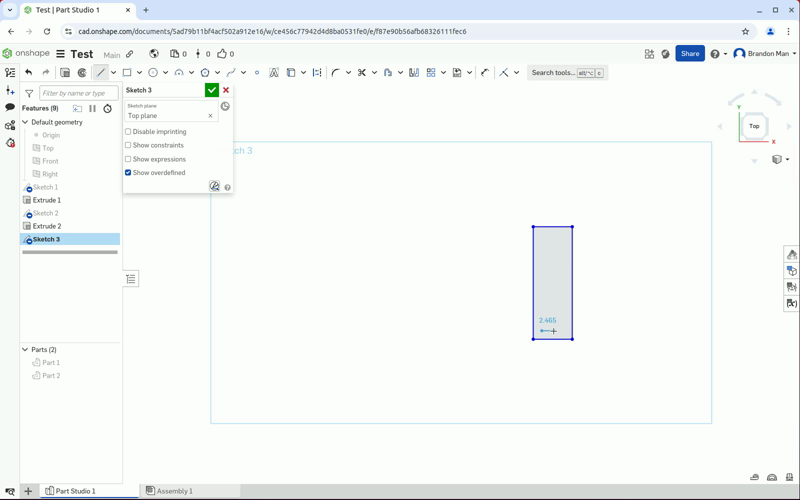
key_down(shift)
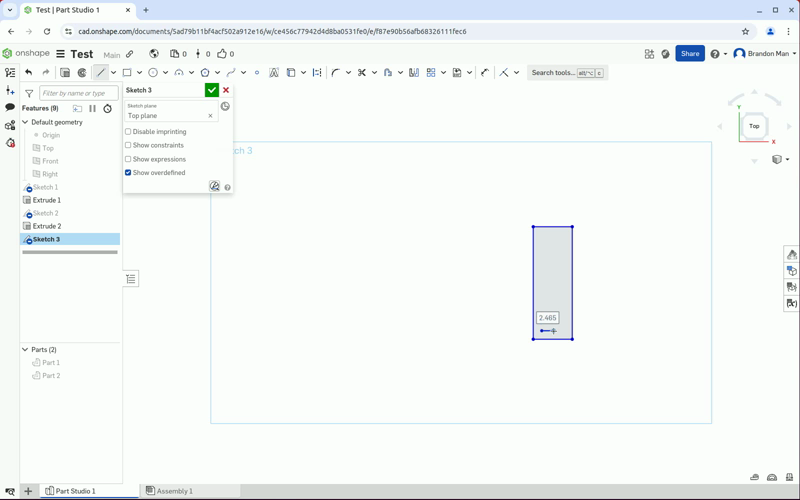
mouse_move(583, 330)
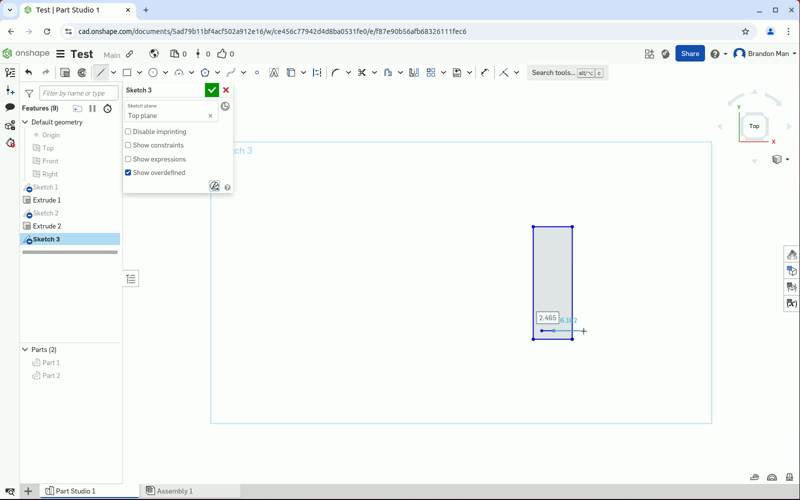
mouse_move(564, 330)
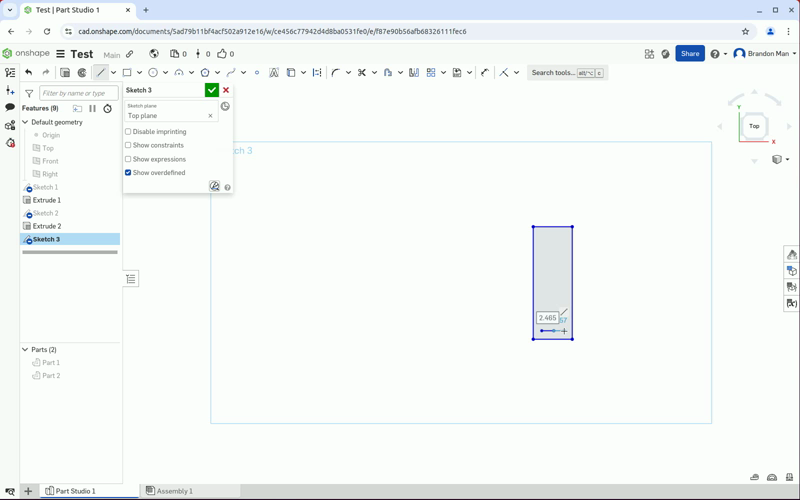
click(564, 330)
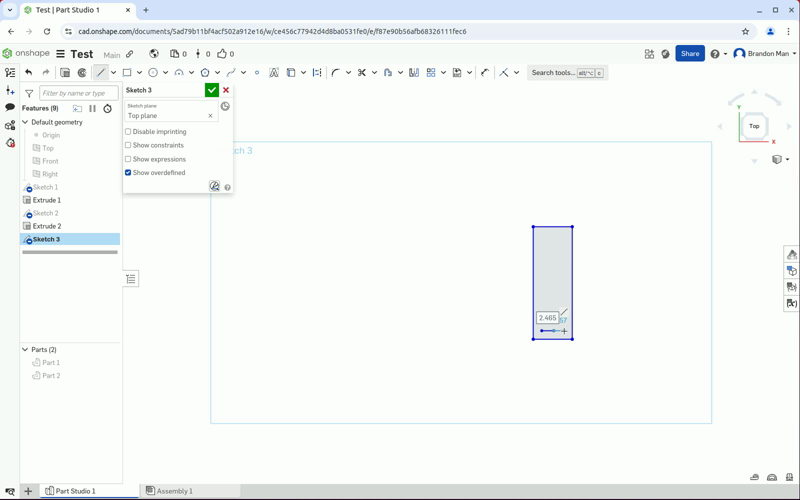
key_up(shift)
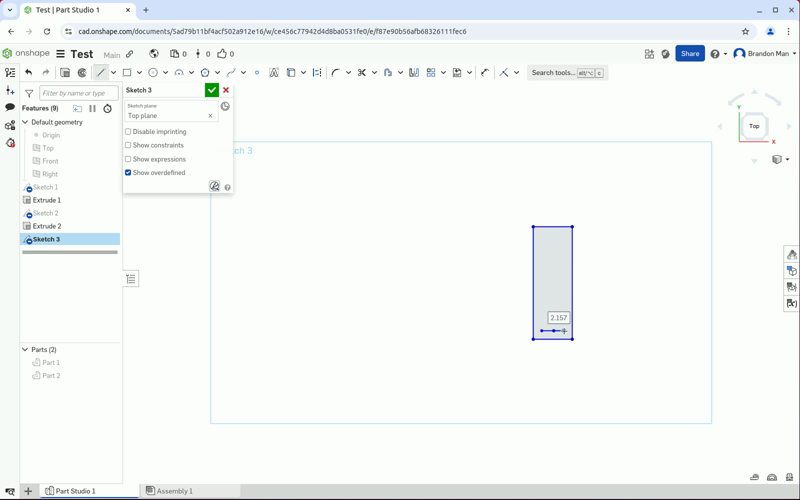
key_down(shift)
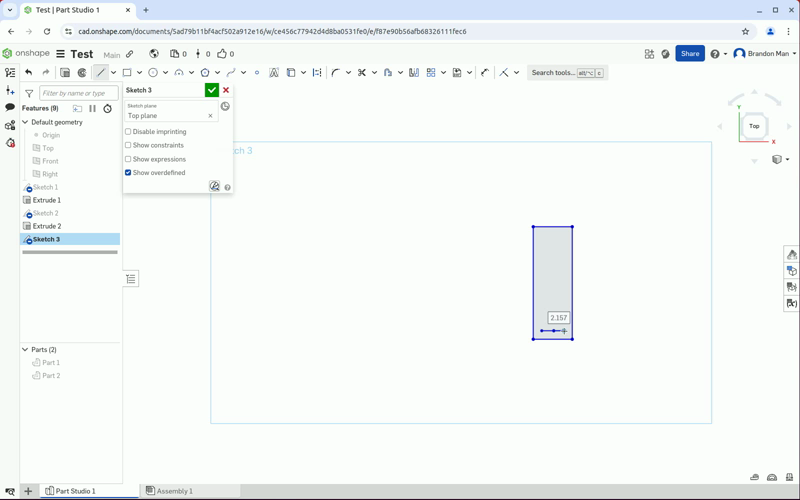
mouse_move(589, 330)
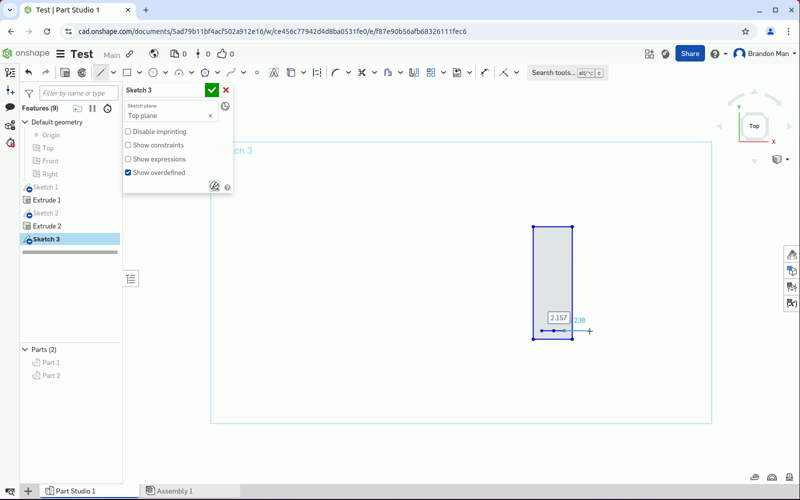
mouse_move(564, 322)
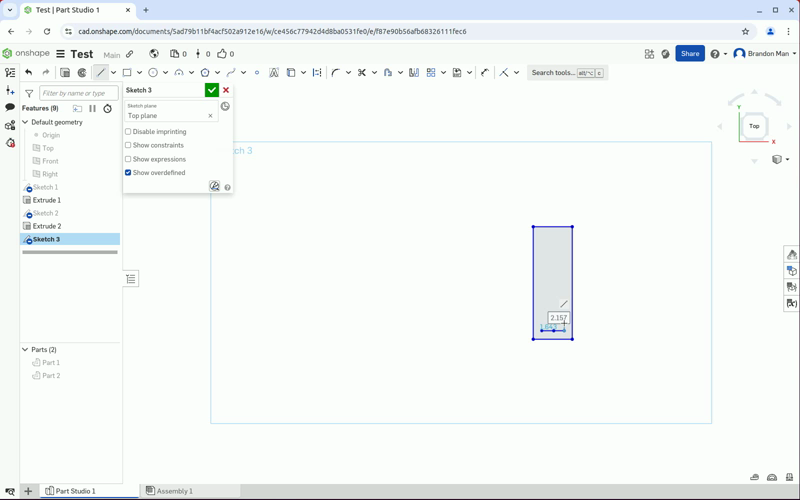
click(564, 322)
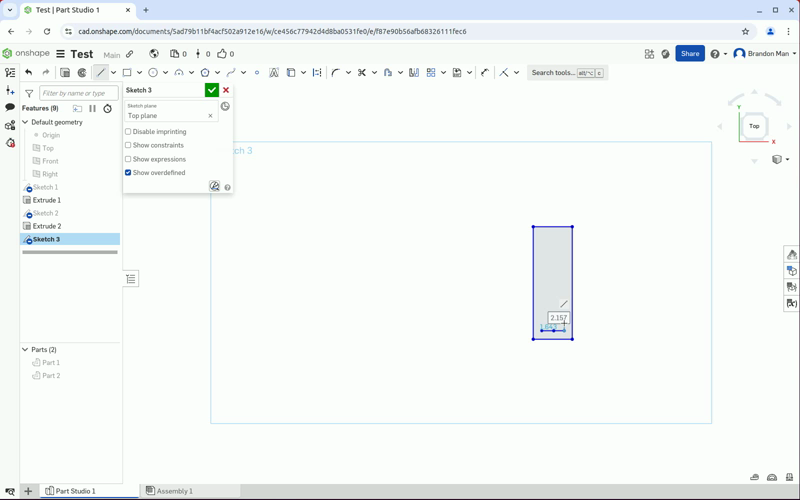
key_up(shift)
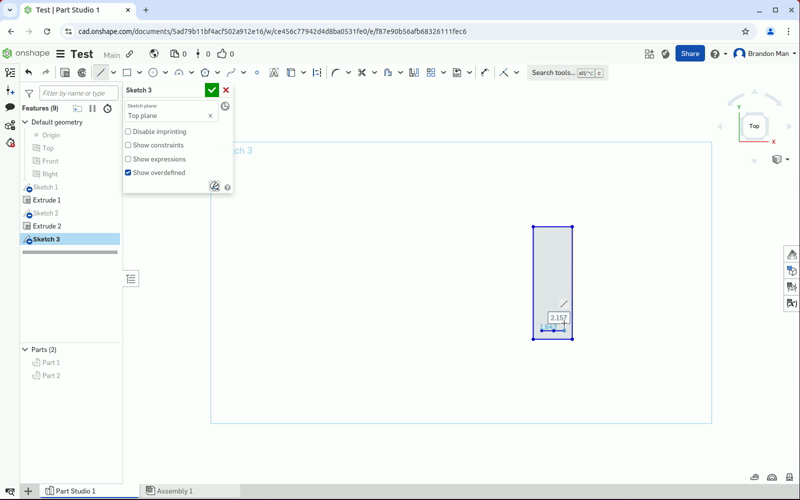
key_down(shift)
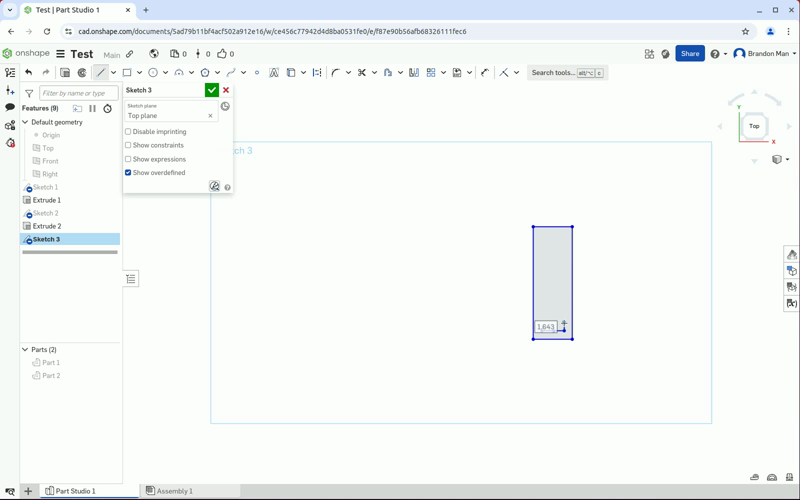
mouse_move(589, 322)
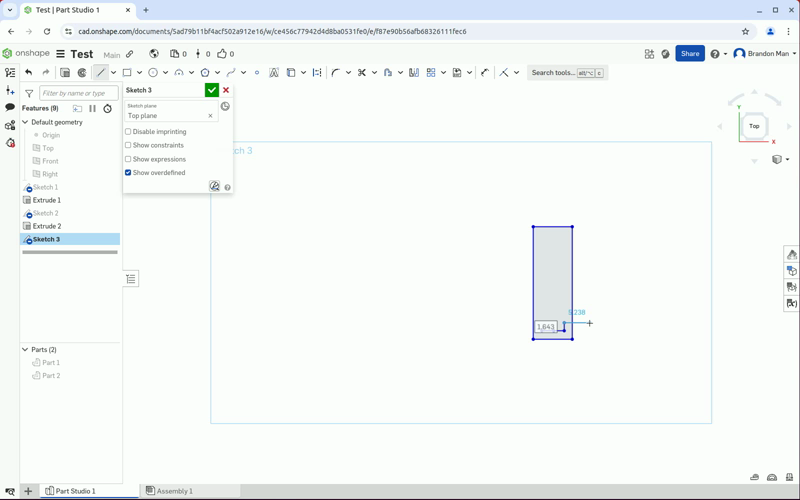
mouse_move(541, 322)
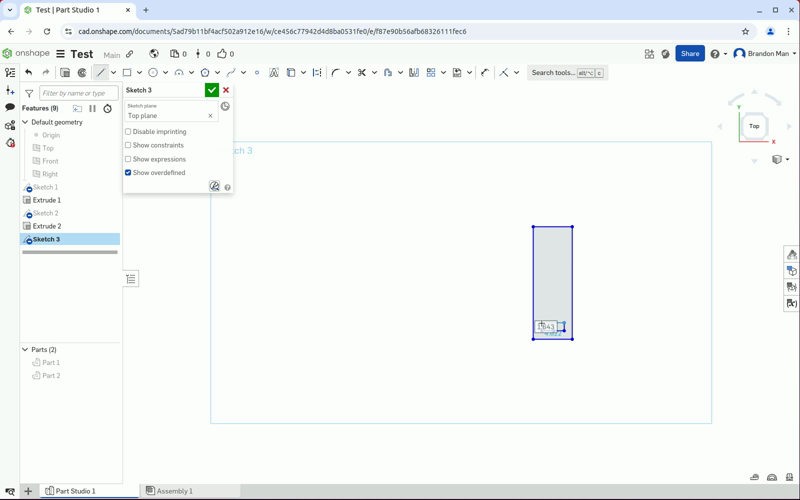
click(541, 322)
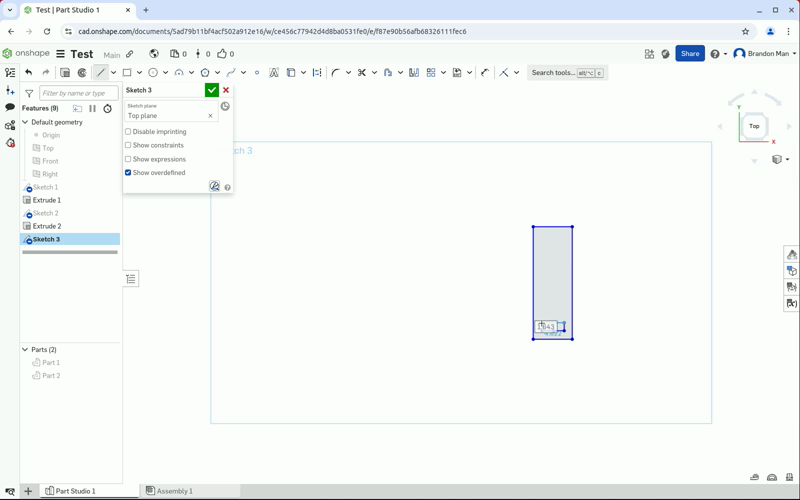
key_up(shift)
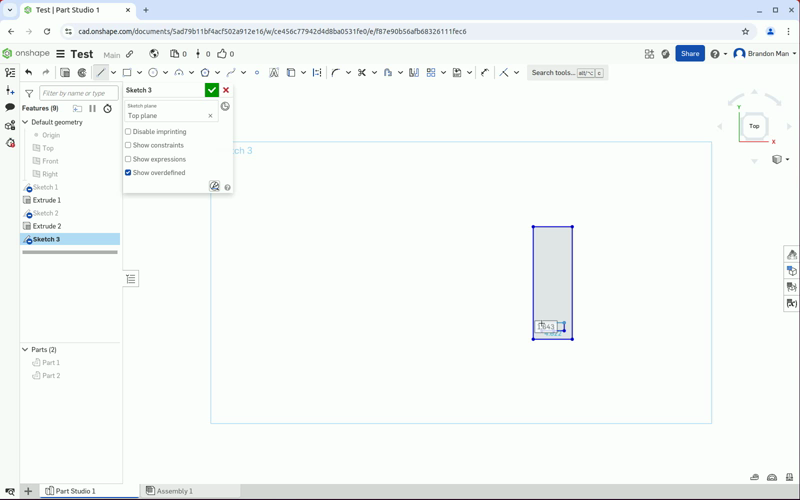
mouse_move(571, 322)
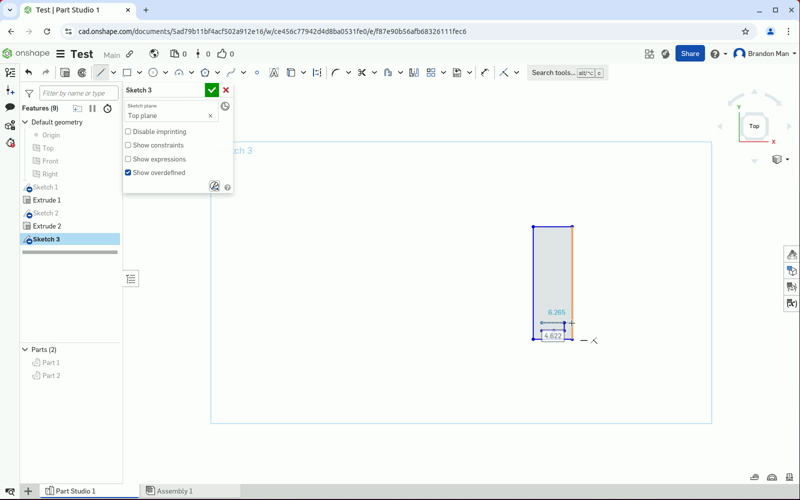
key_down(shift)
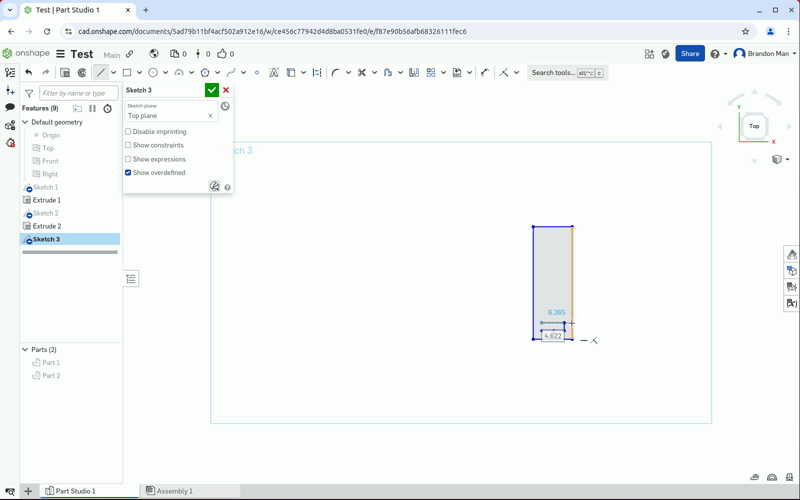
mouse_move(541, 330)
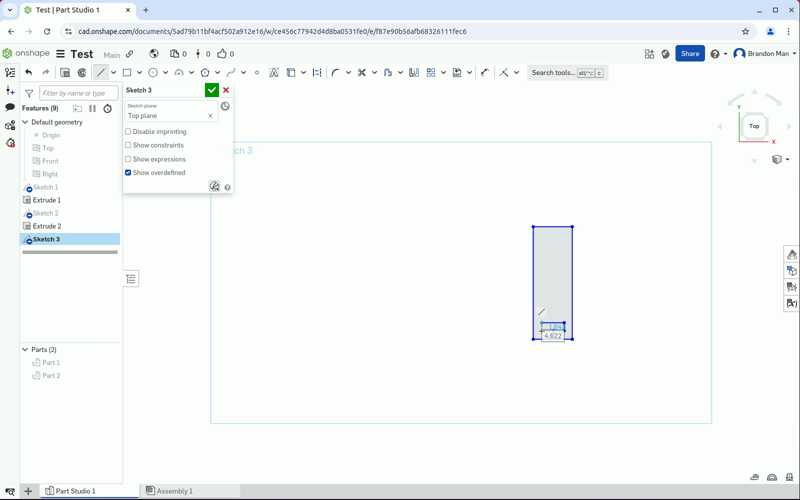
key_up(shift)
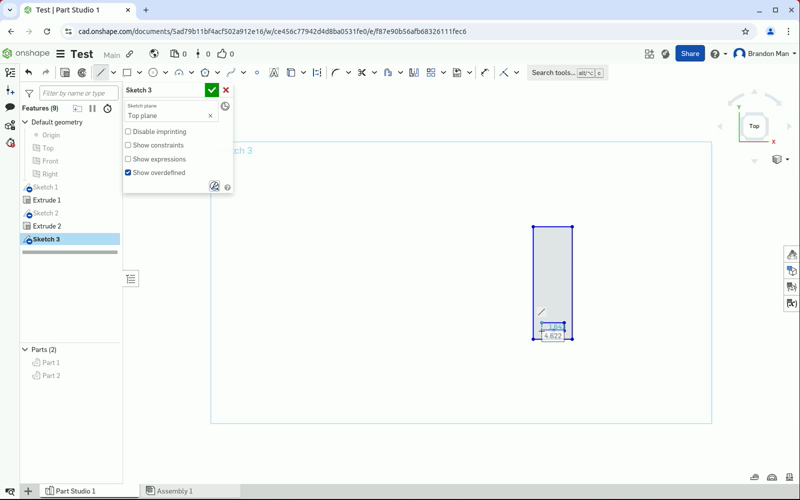
click(541, 330)
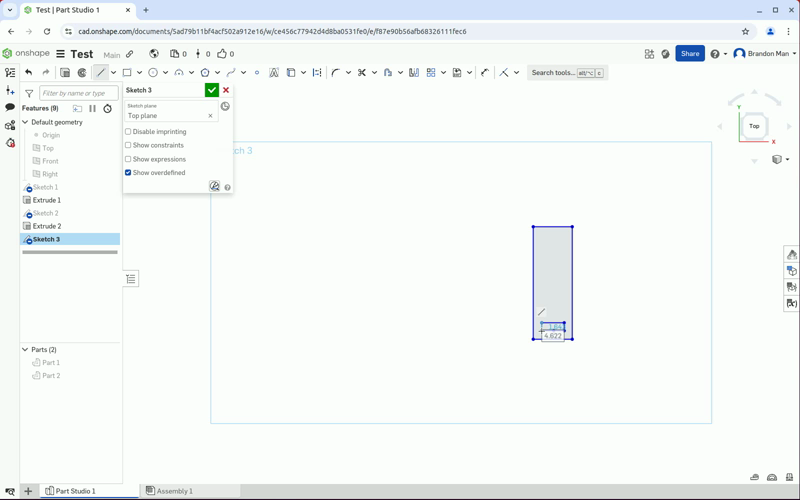
key(esc)
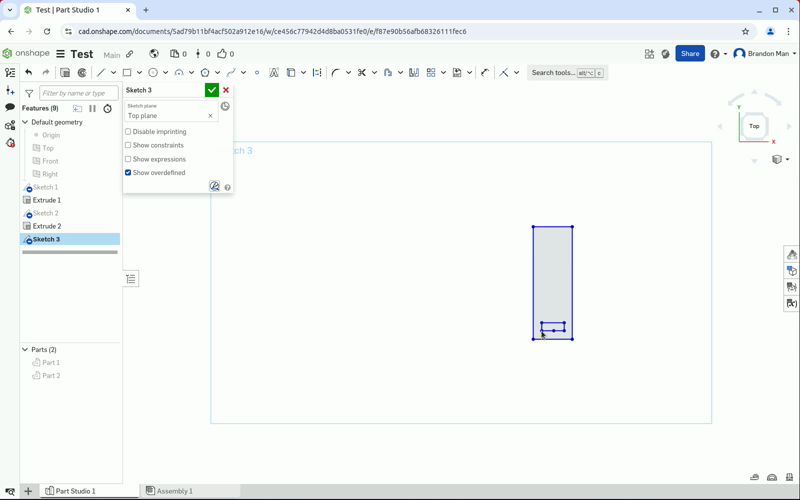
mouse_move(551, 308)
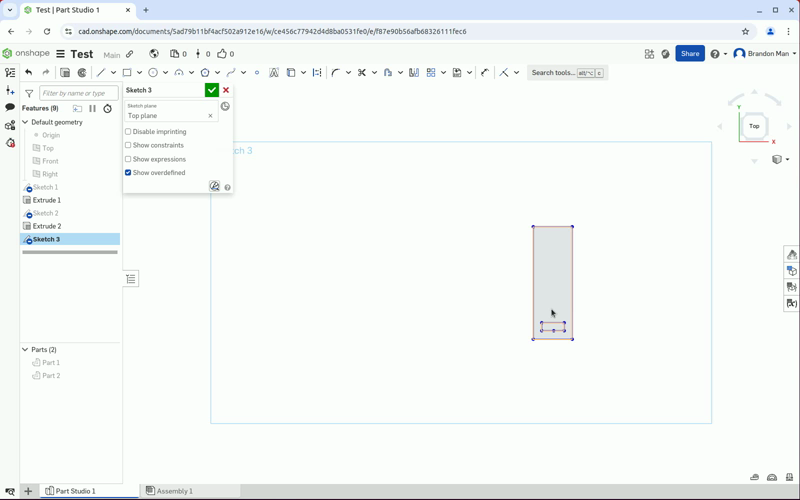
click(551, 308)
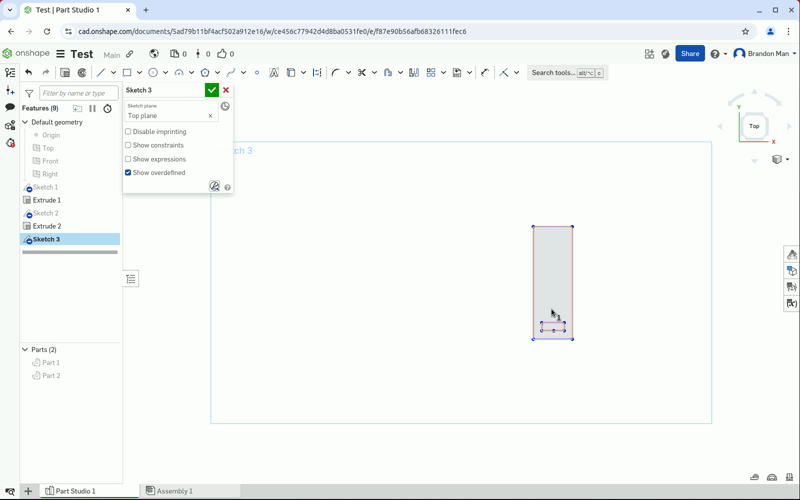
mouse_move(73, 352)
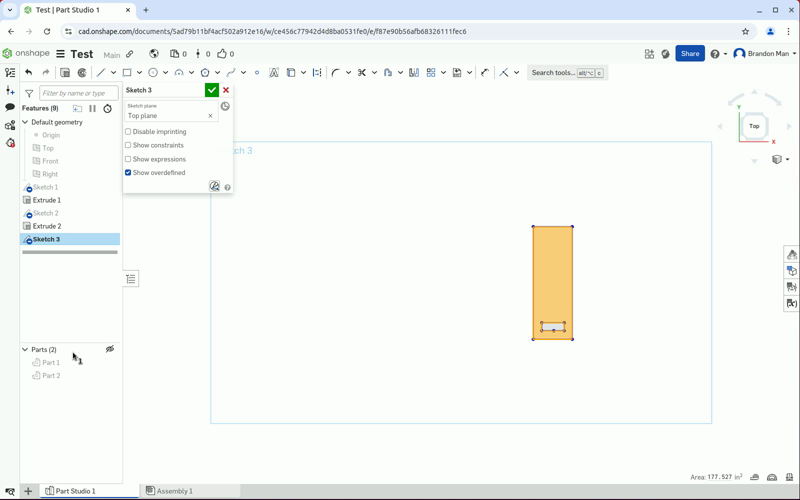
key(shift+y)
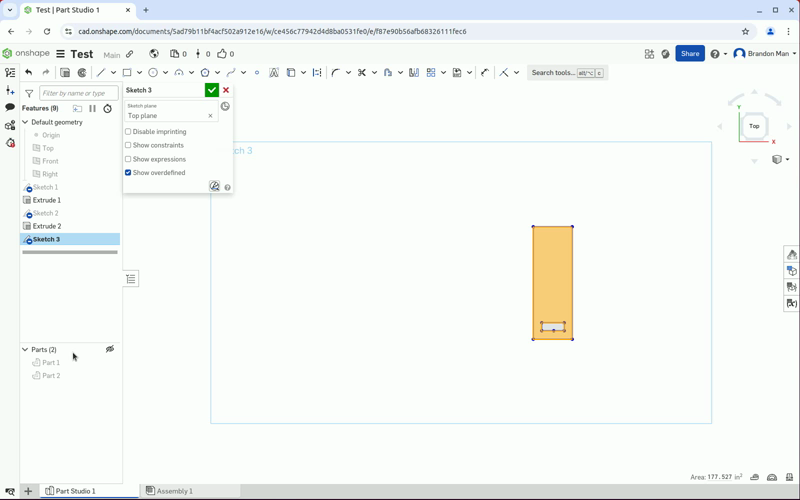
key(shift+e)
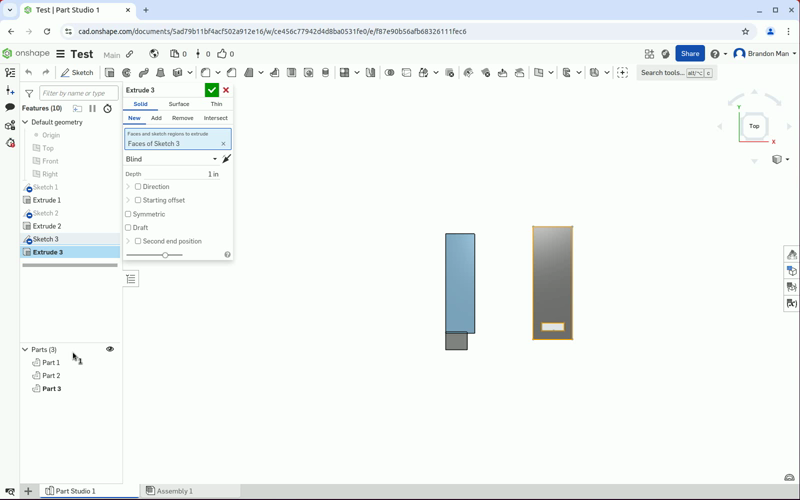
mouse_move(143, 106)
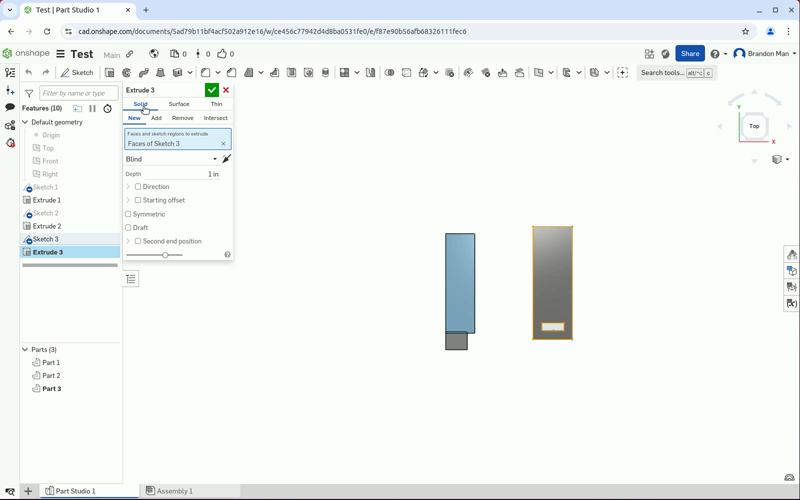
click(143, 106)
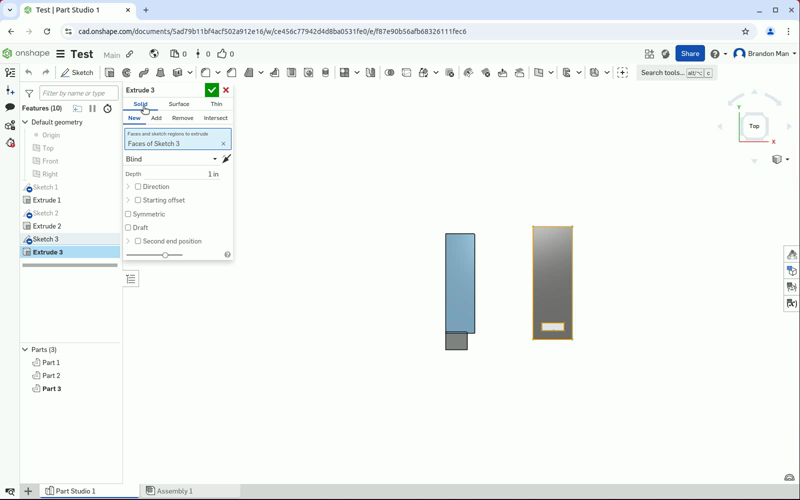
mouse_move(137, 120)
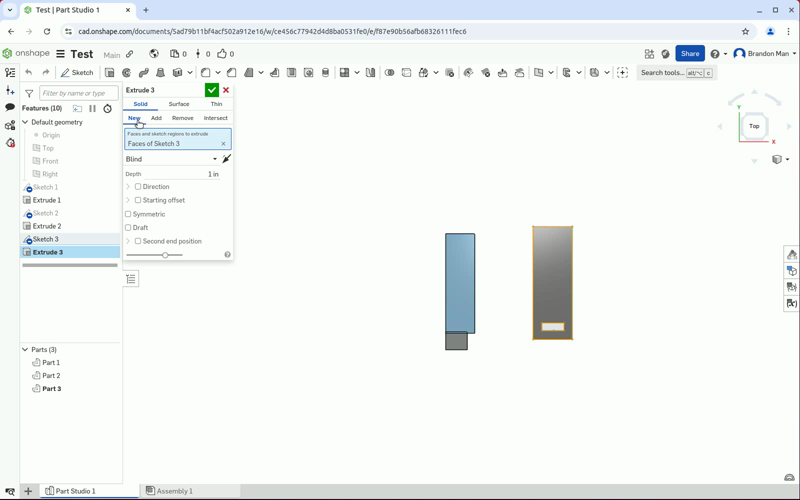
click(137, 120)
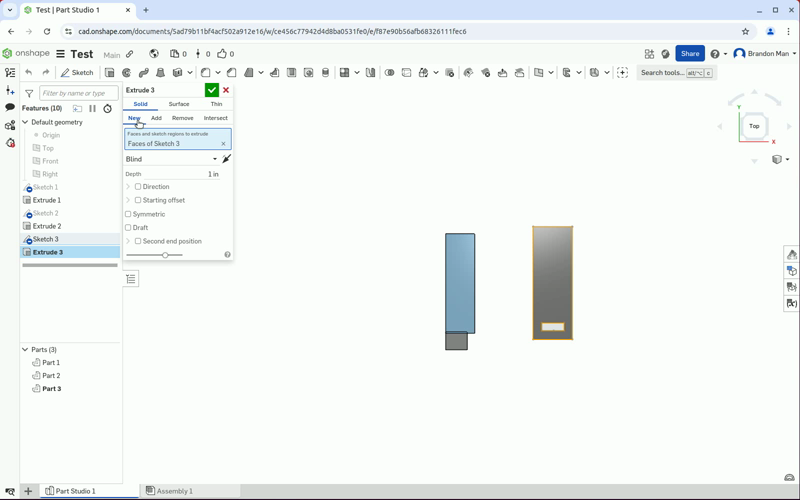
key(tab, 4)
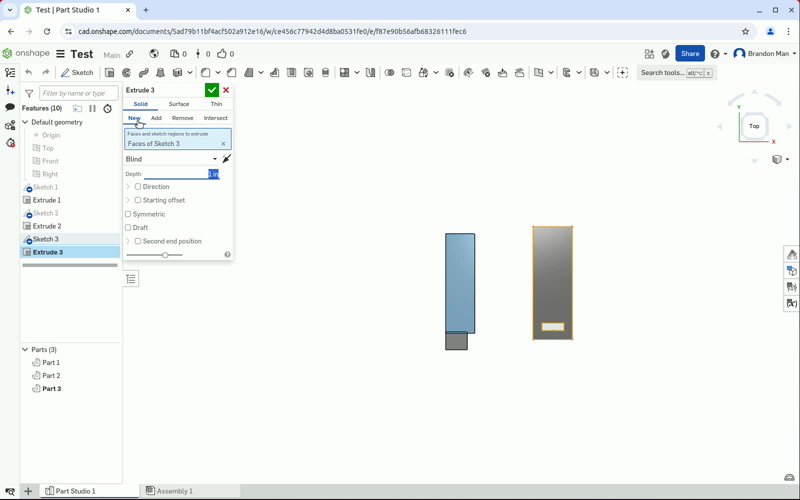
text(2.407)
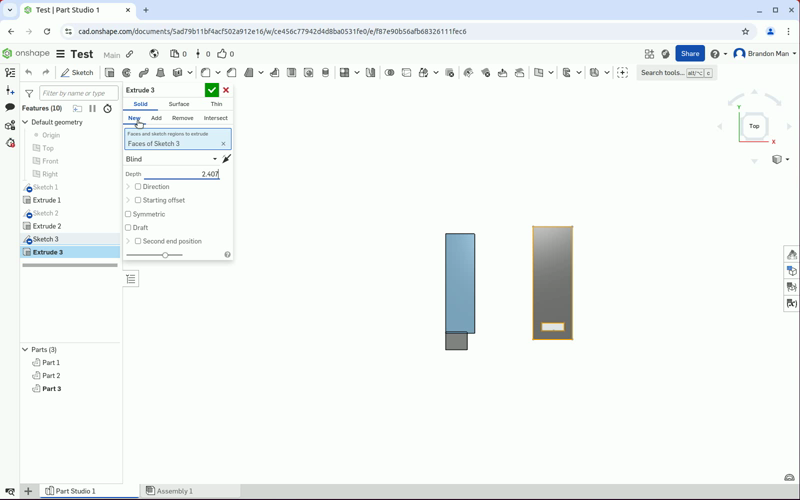
key(enter)
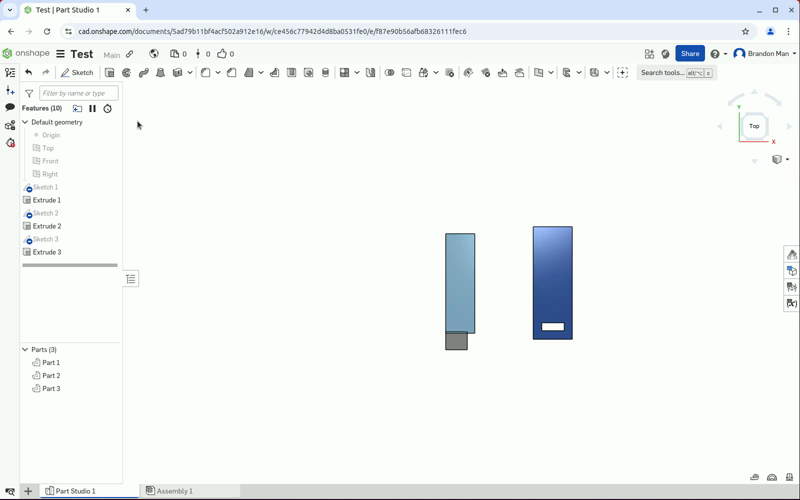
key(shift+h)
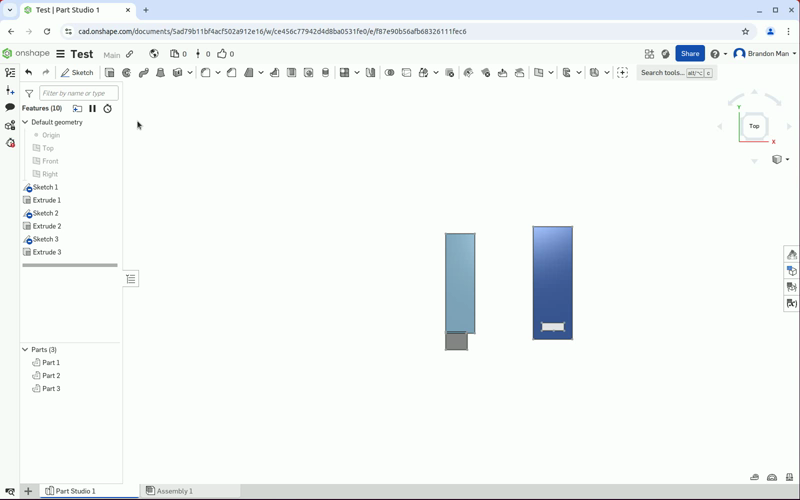
key(shift+h)
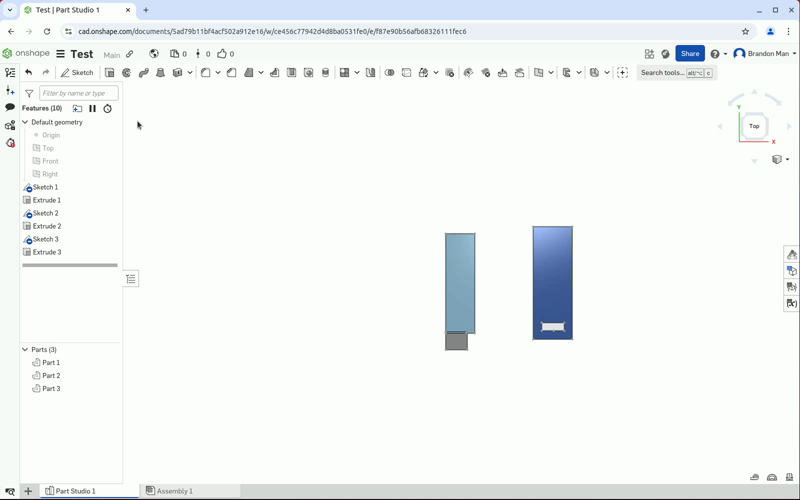
key(shift+7)
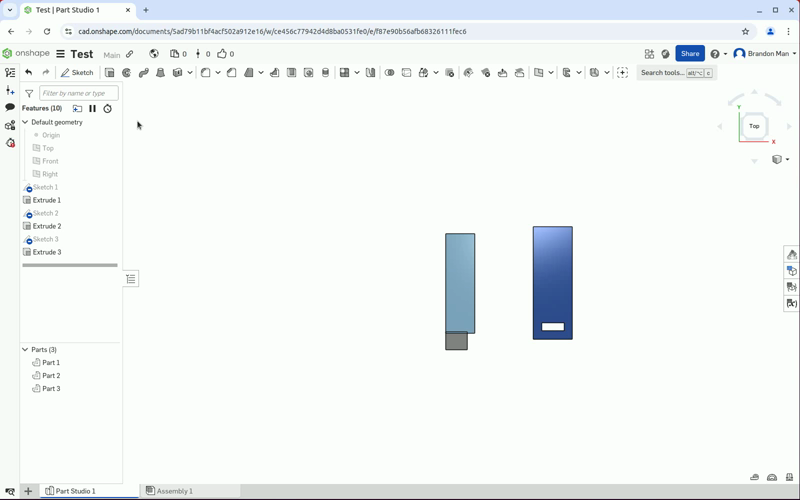
key(up, 3)
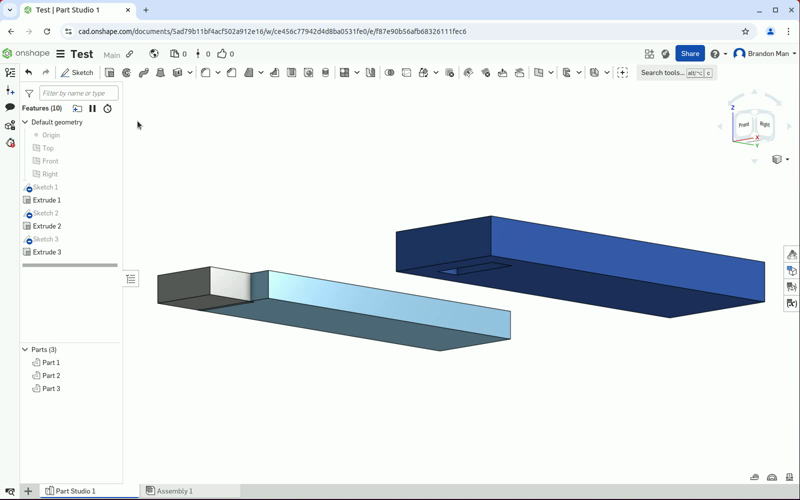
key(left, 3)
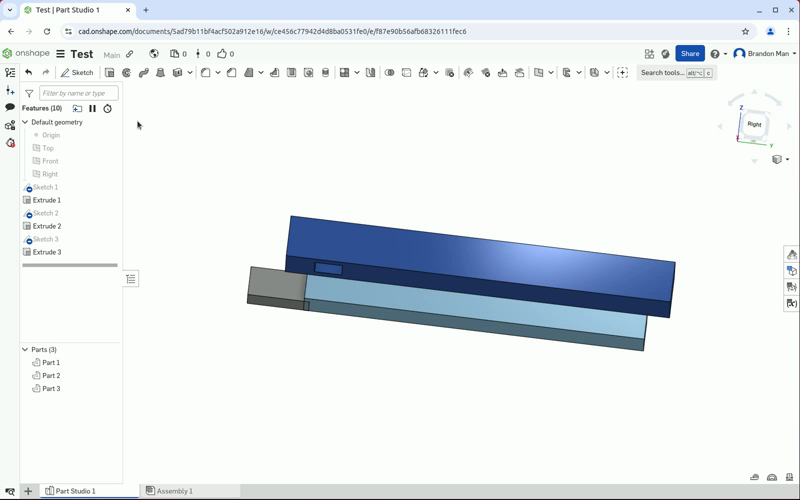
key(right, 3)
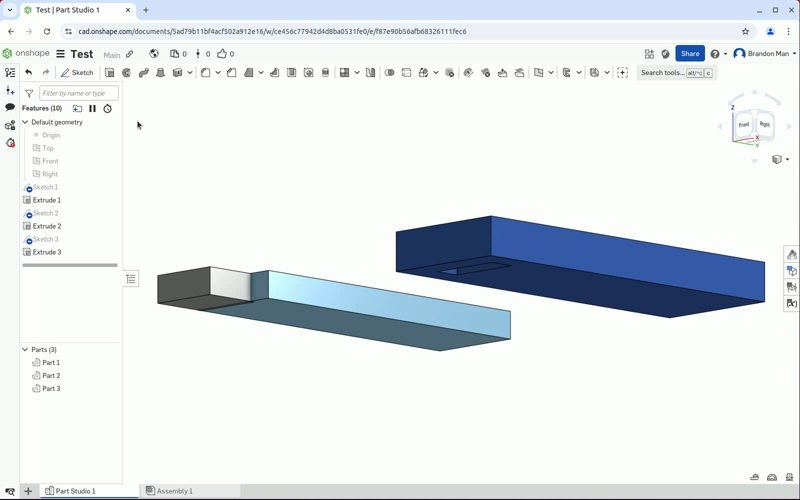
key(down, 3)
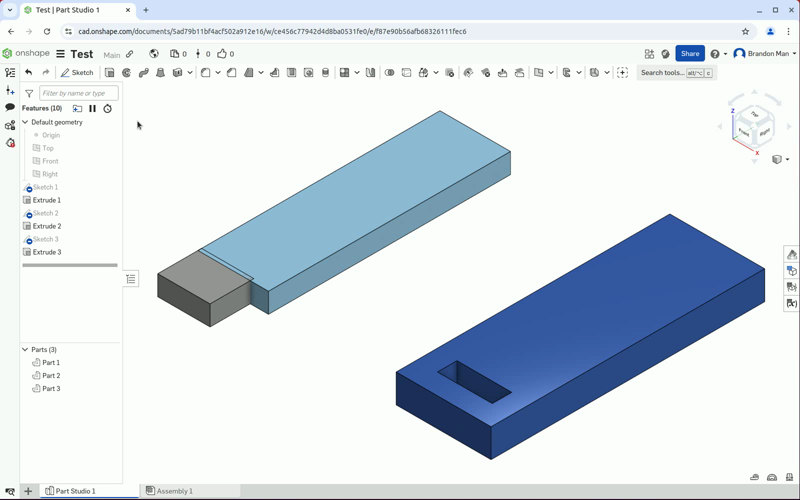
mouse_move(73, 189)
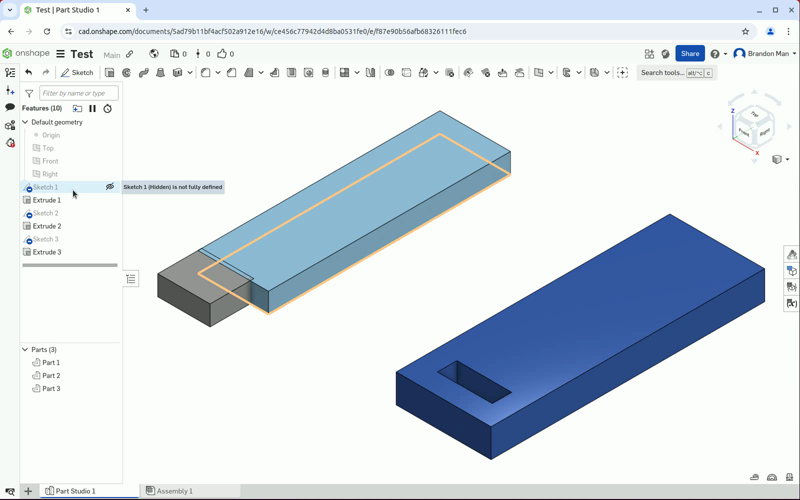
click(73, 189)